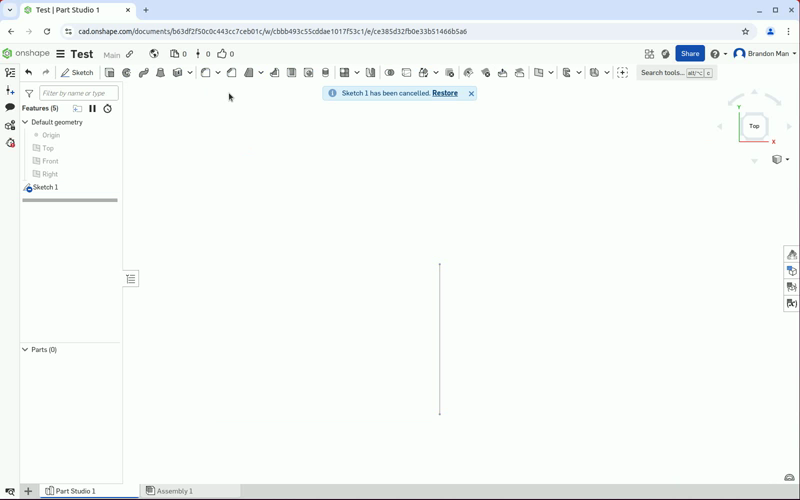
key(shift+h)
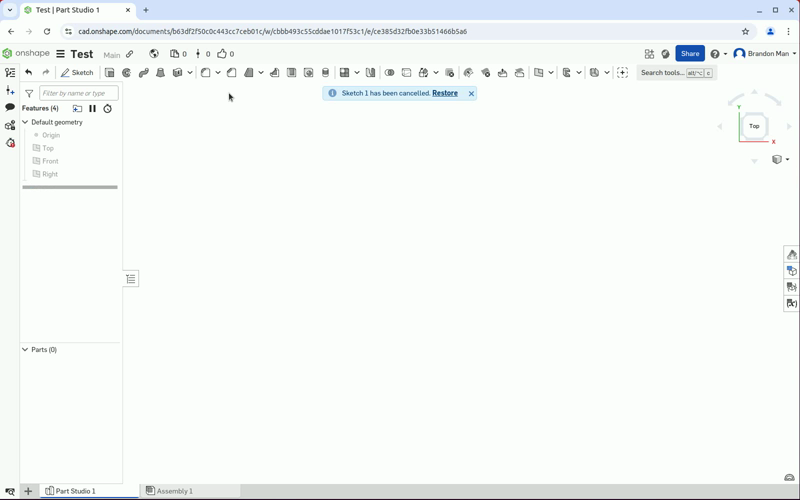
key(shift+s)
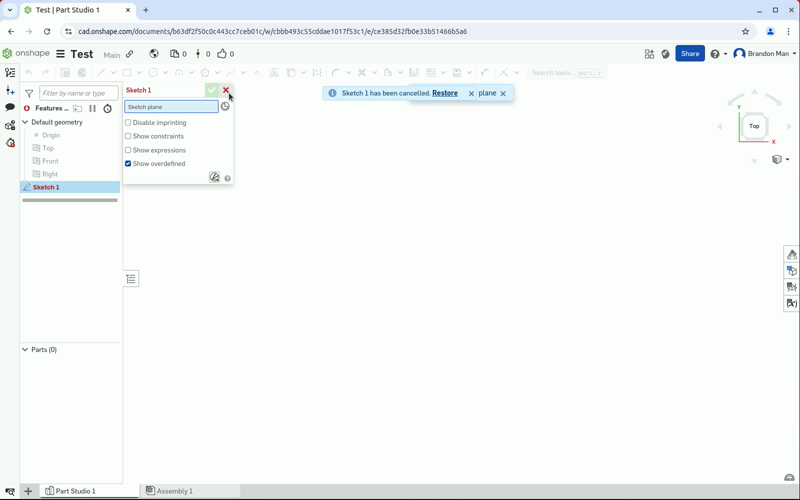
mouse_move(73, 150)
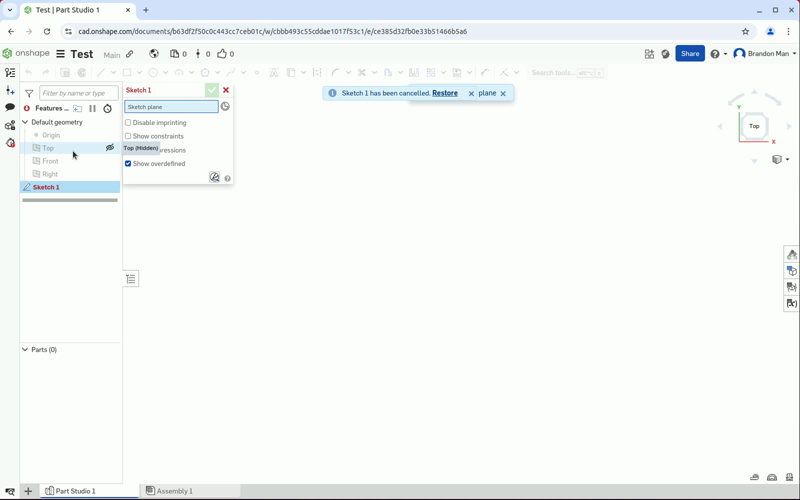
click(73, 150)
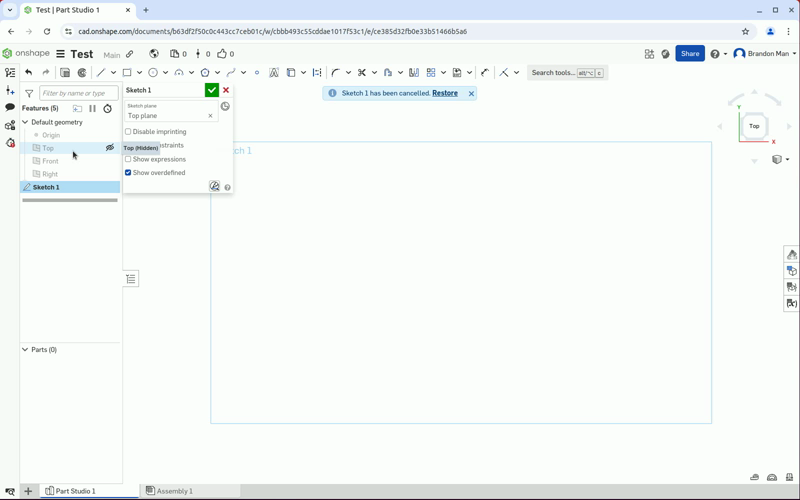
mouse_move(73, 352)
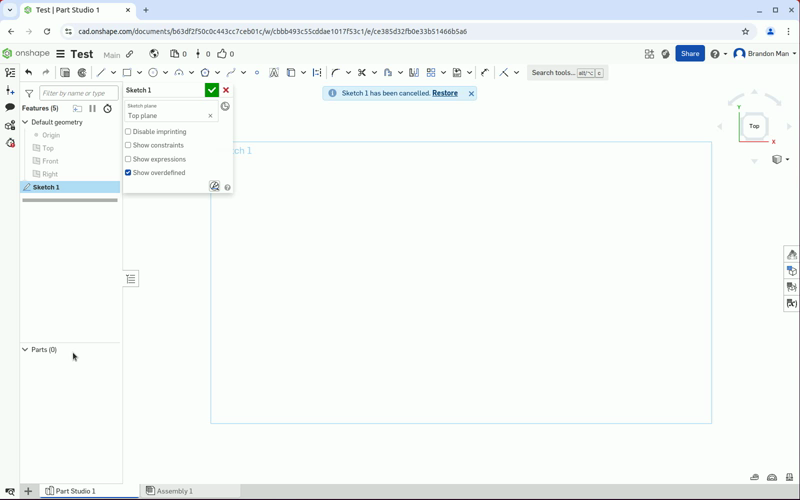
key(y)
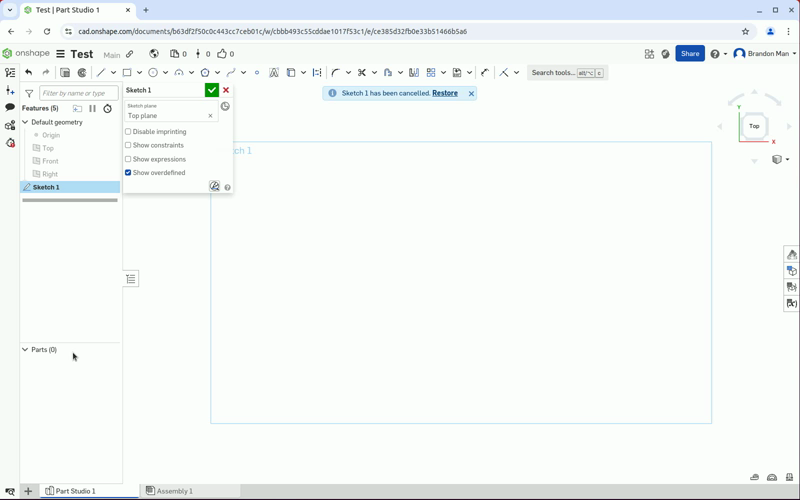
key(a)
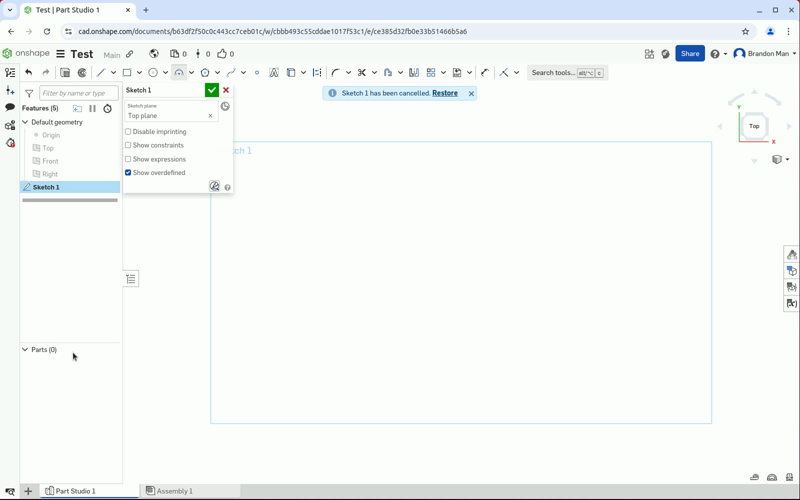
key_down(shift)
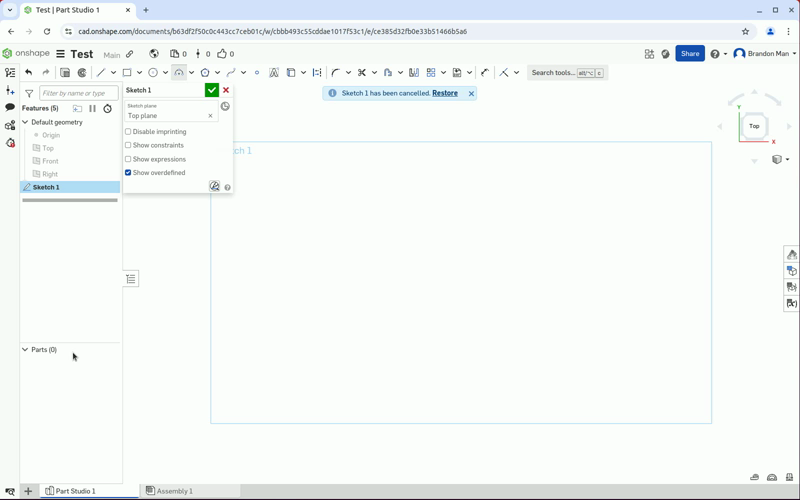
mouse_move(348, 300)
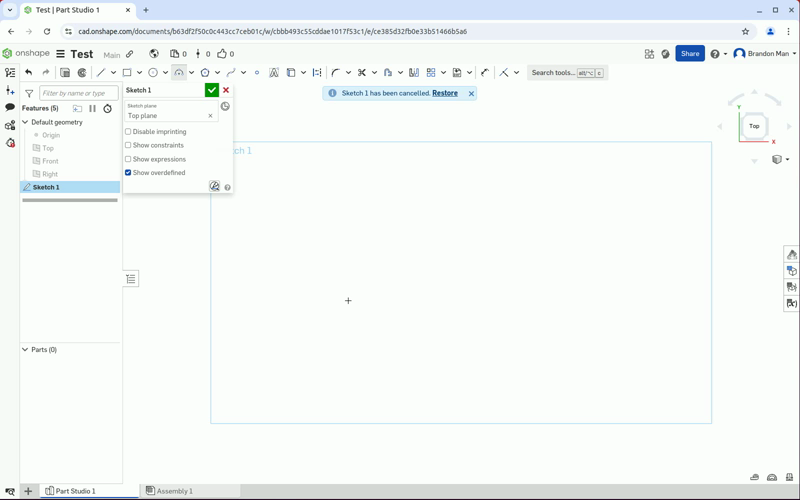
click(348, 300)
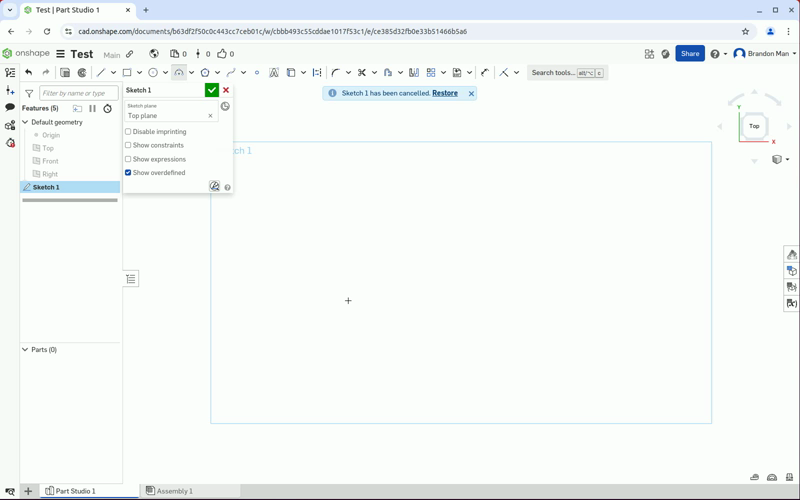
key_up(shift)
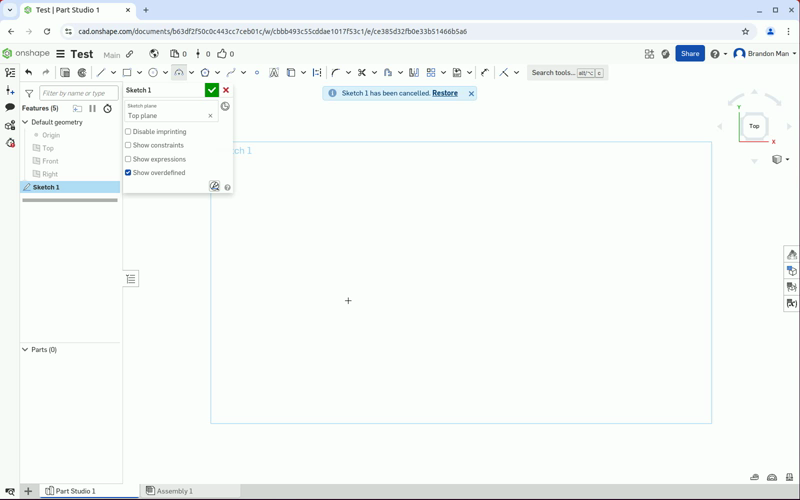
key_down(shift)
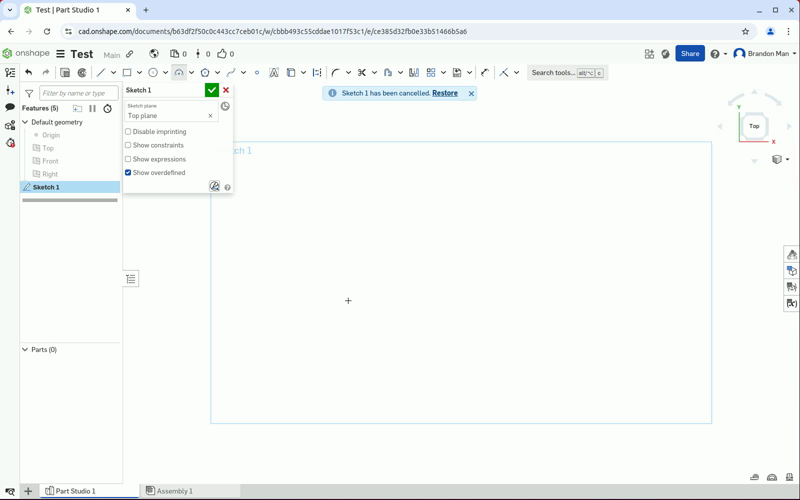
mouse_move(359, 312)
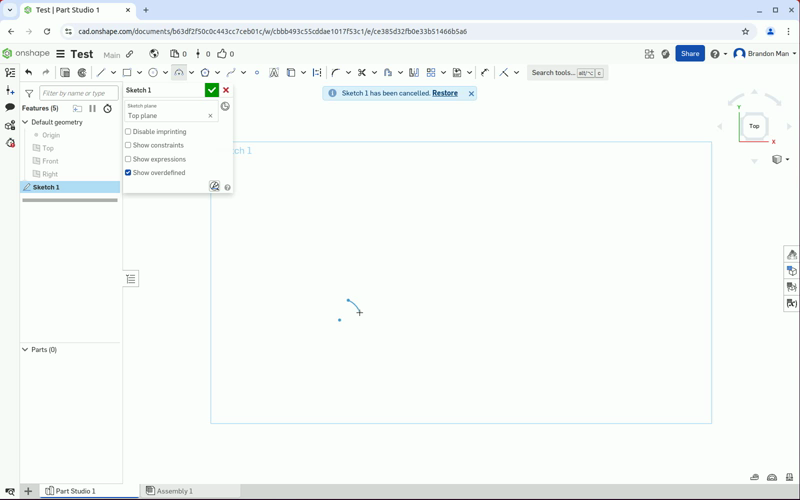
click(359, 312)
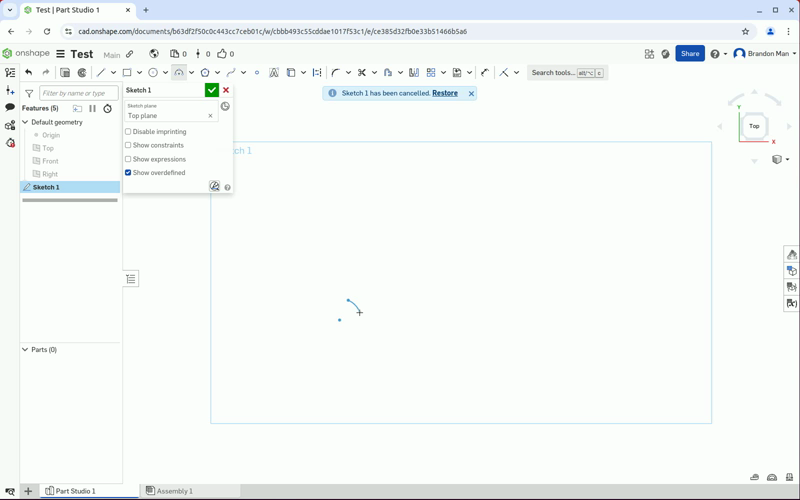
mouse_move(351, 308)
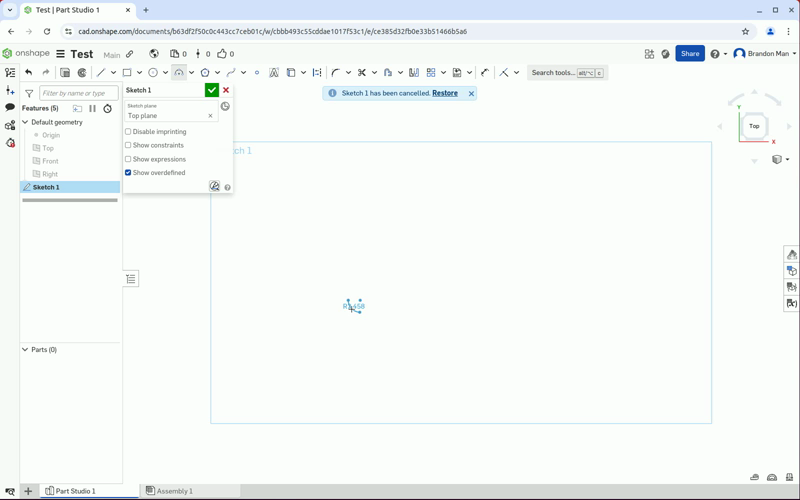
click(351, 308)
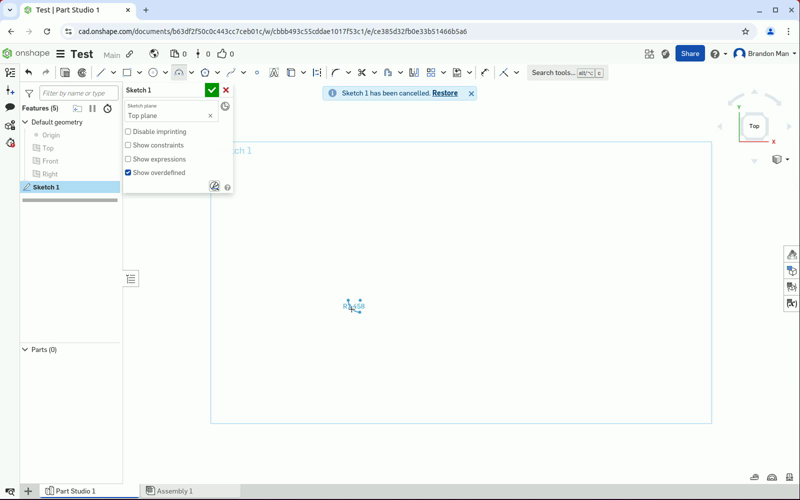
key_up(shift)
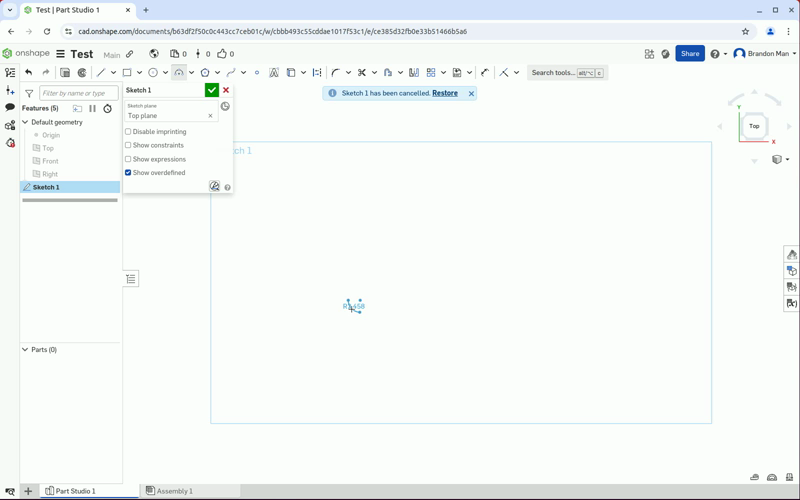
key(esc)
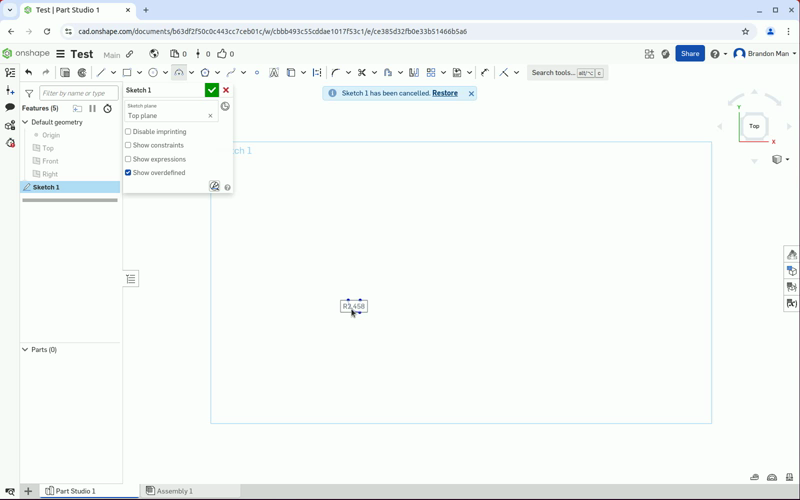
key(l)
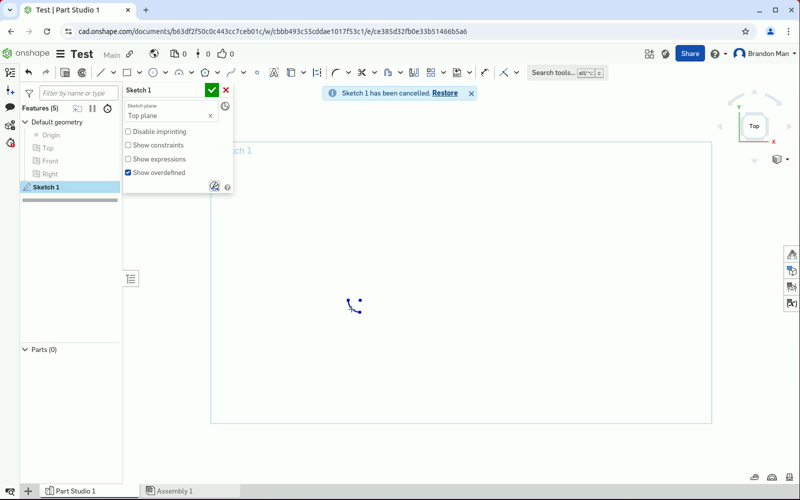
mouse_move(359, 312)
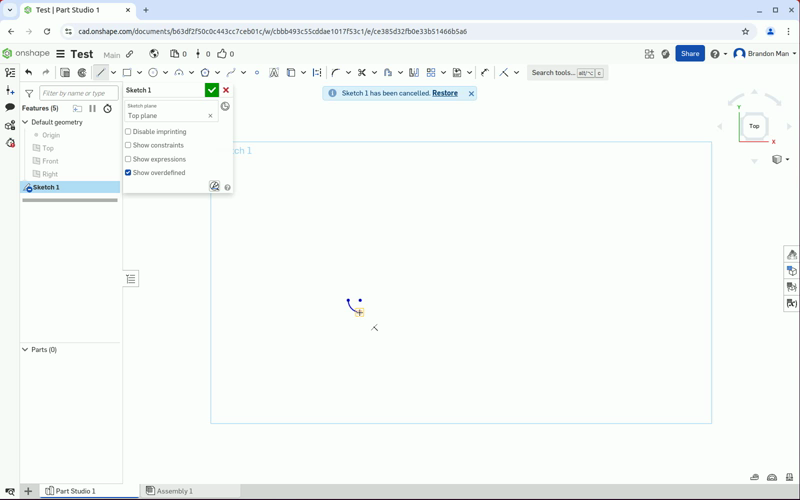
click(359, 312)
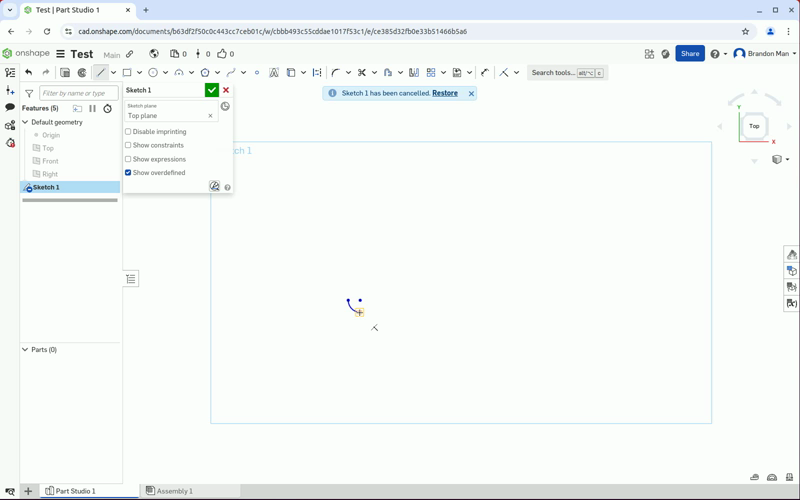
key_down(shift)
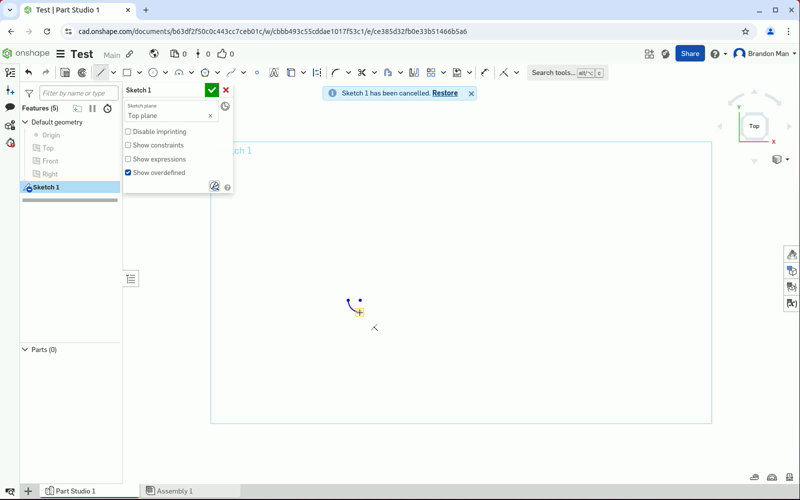
mouse_move(560, 312)
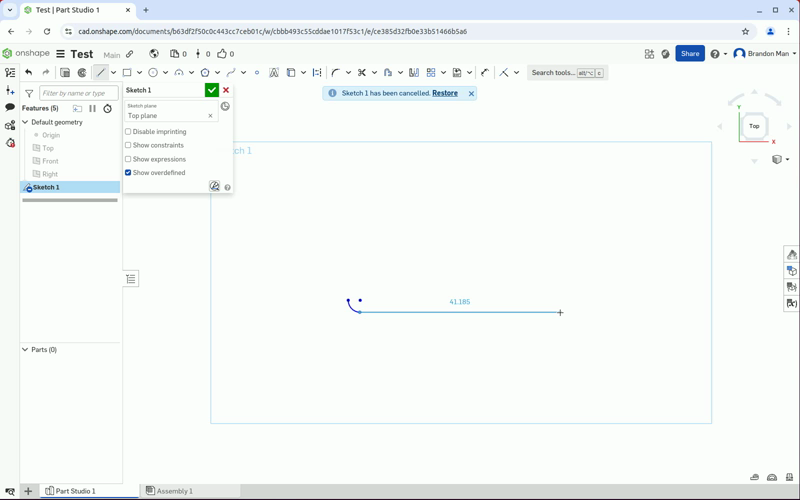
click(560, 312)
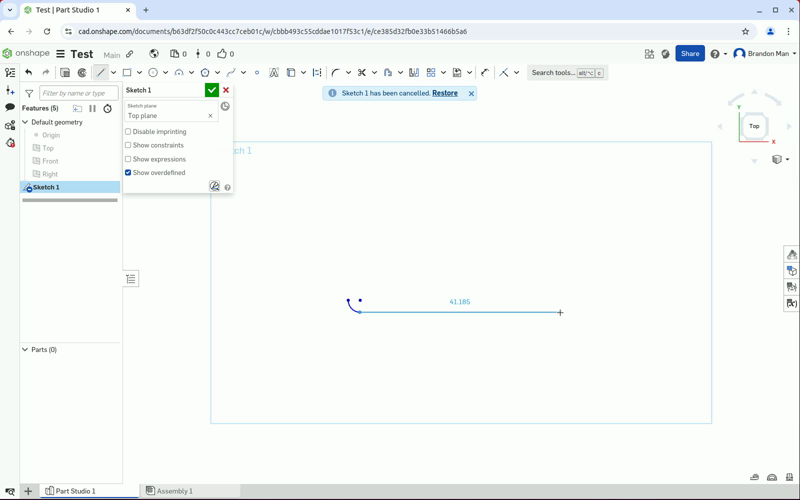
key_up(shift)
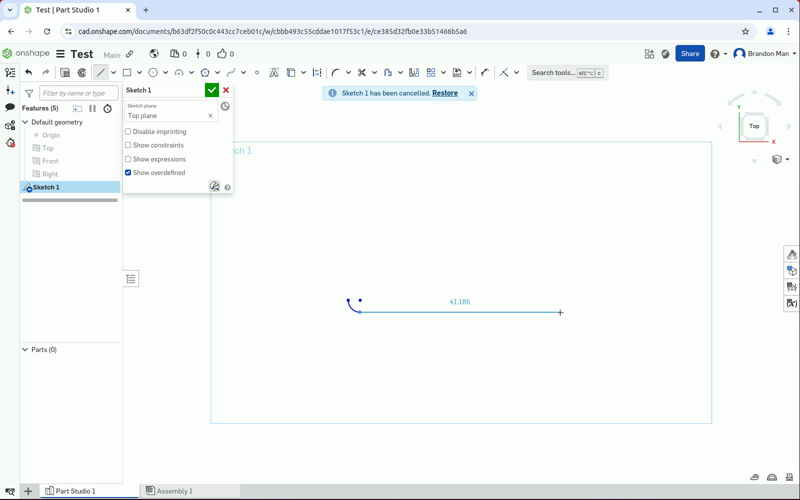
key(esc)
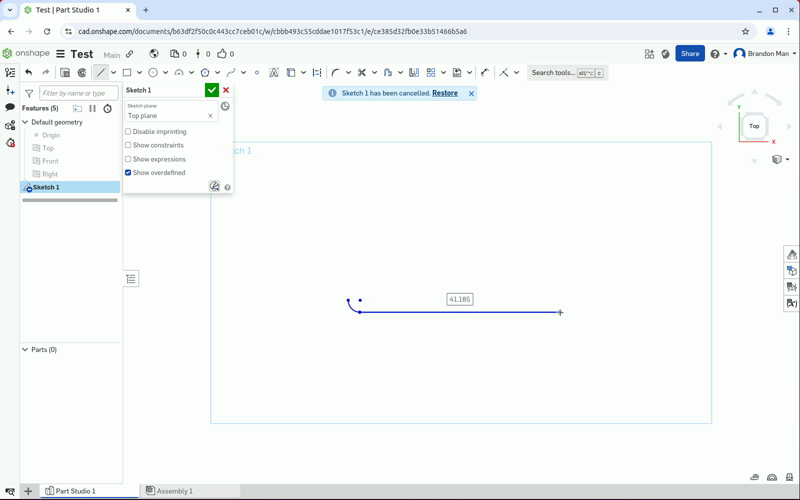
key(a)
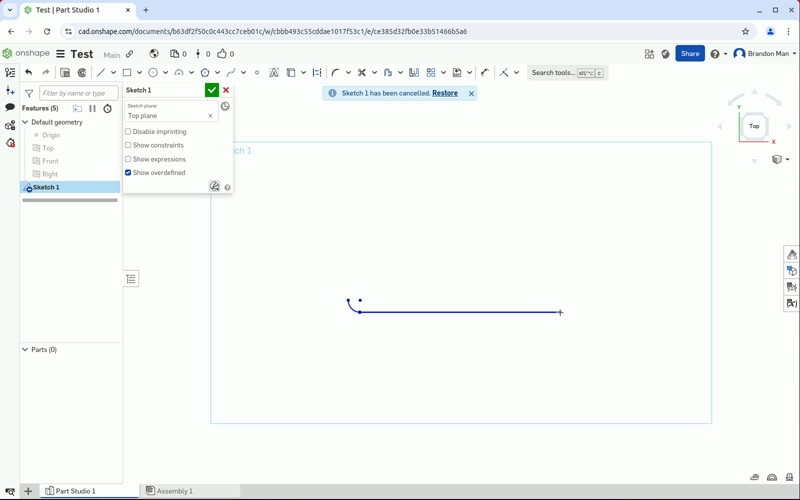
mouse_move(560, 312)
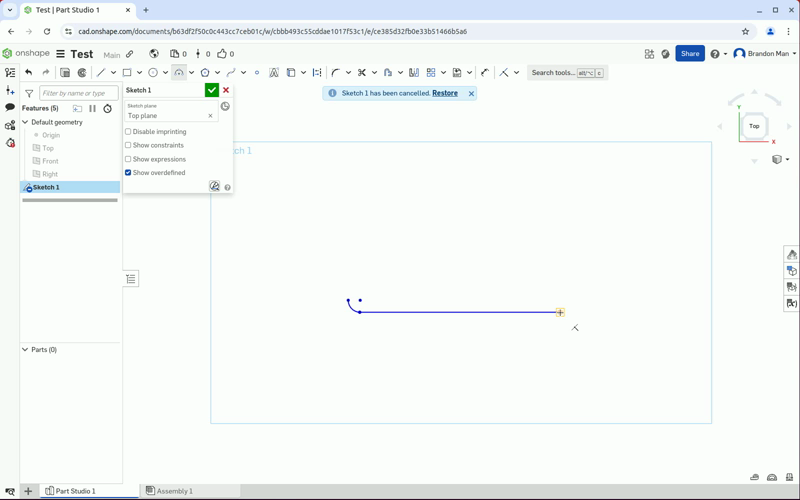
click(560, 312)
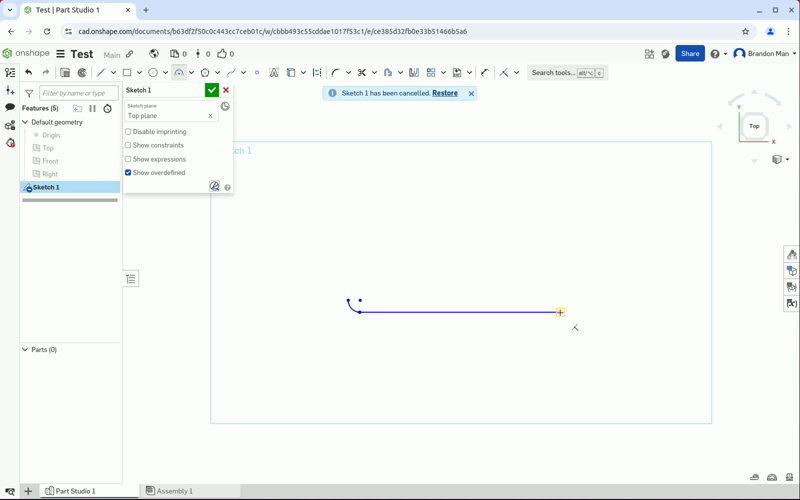
key_down(shift)
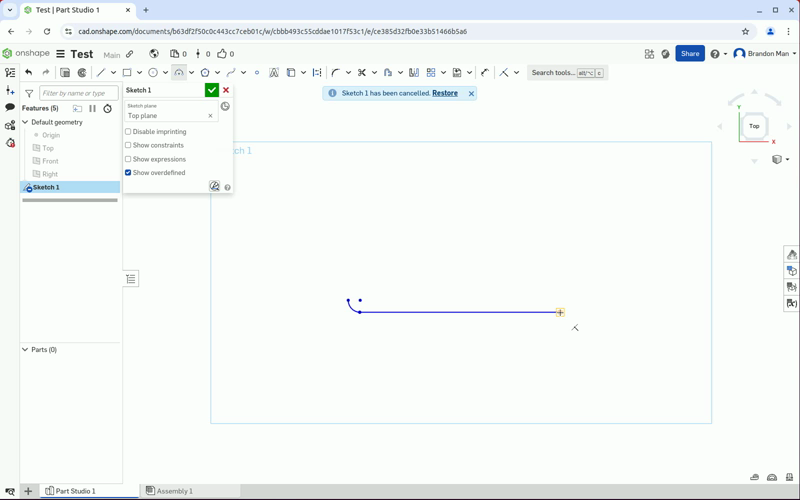
mouse_move(572, 300)
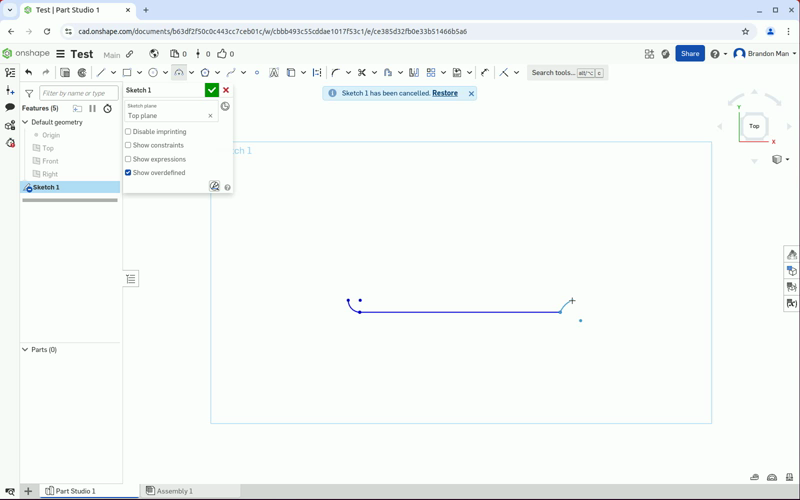
click(572, 300)
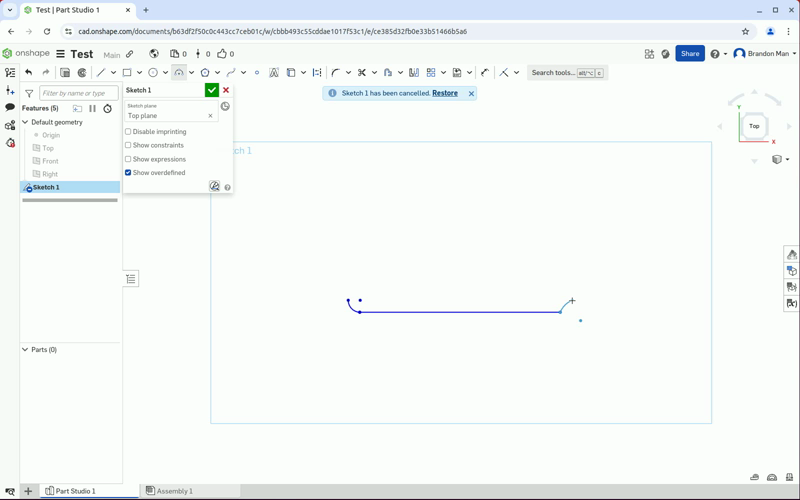
mouse_move(568, 308)
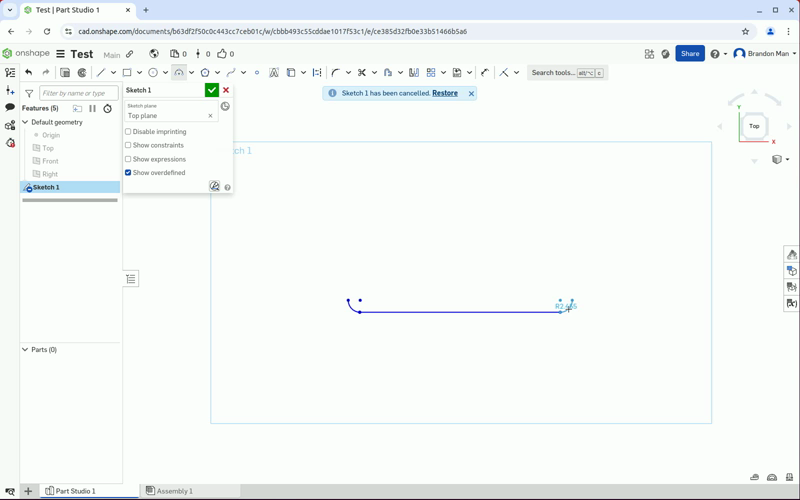
click(568, 308)
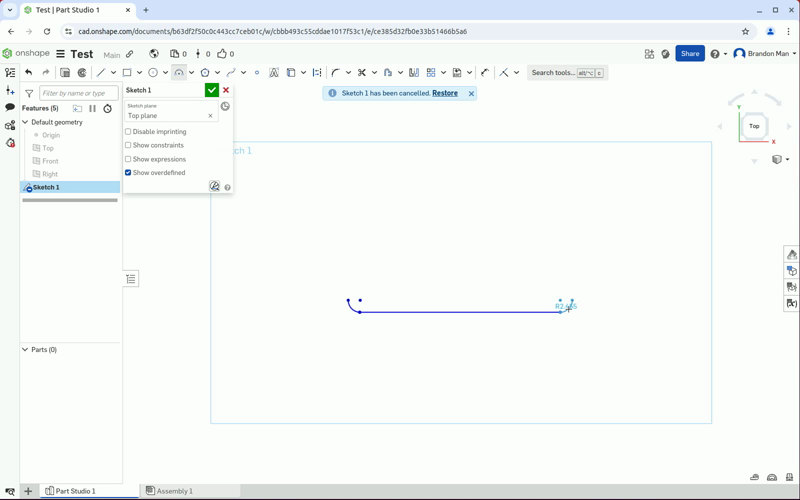
key_up(shift)
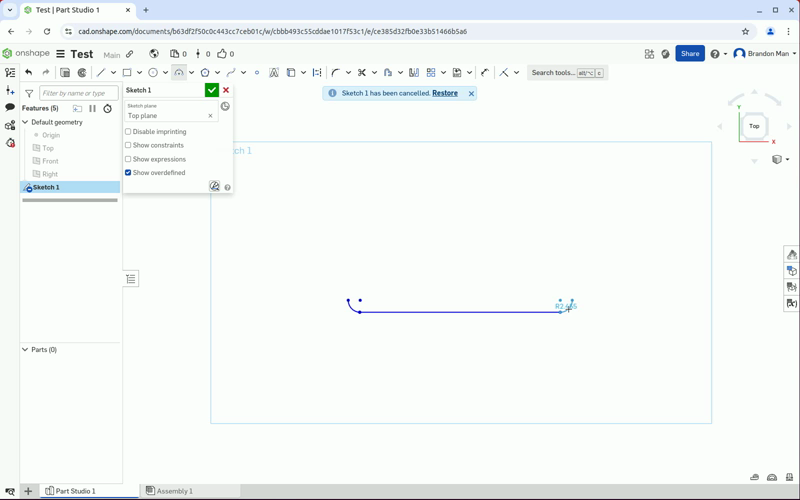
key(esc)
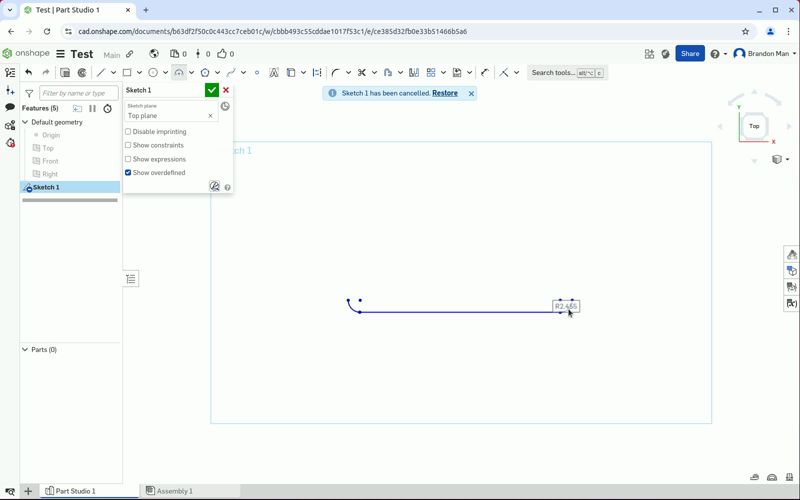
key(l)
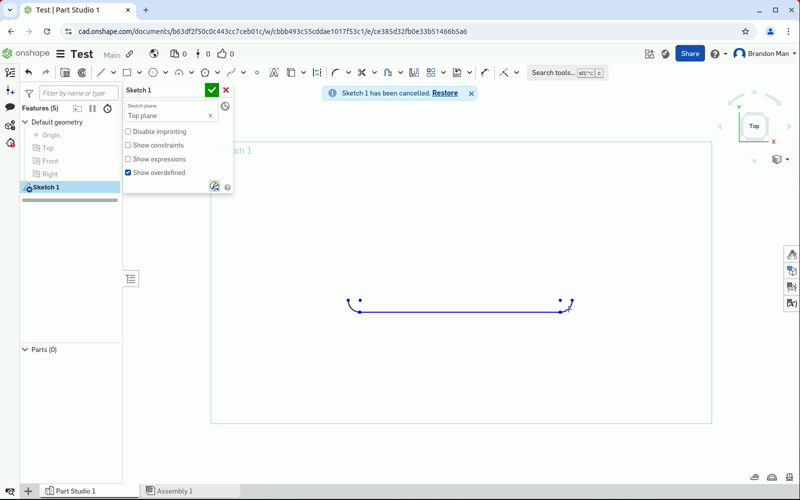
mouse_move(572, 300)
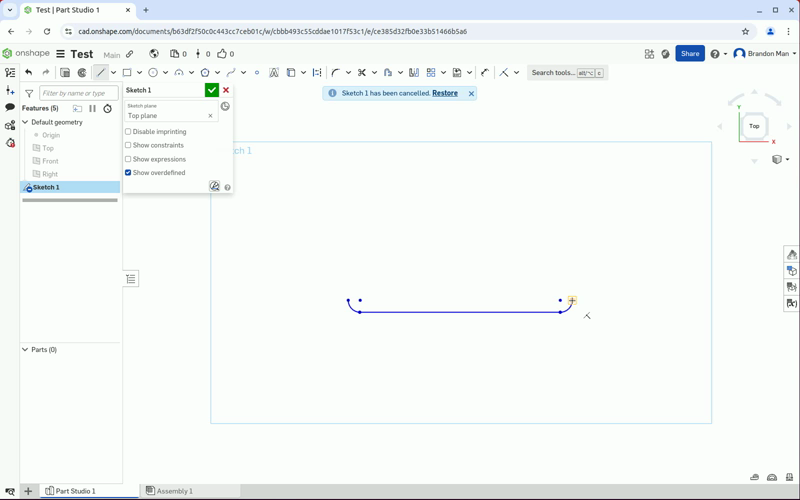
click(572, 300)
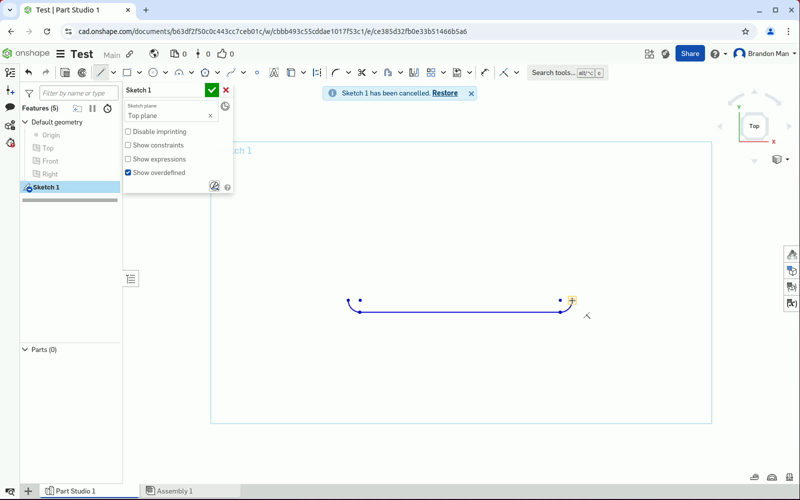
key_down(shift)
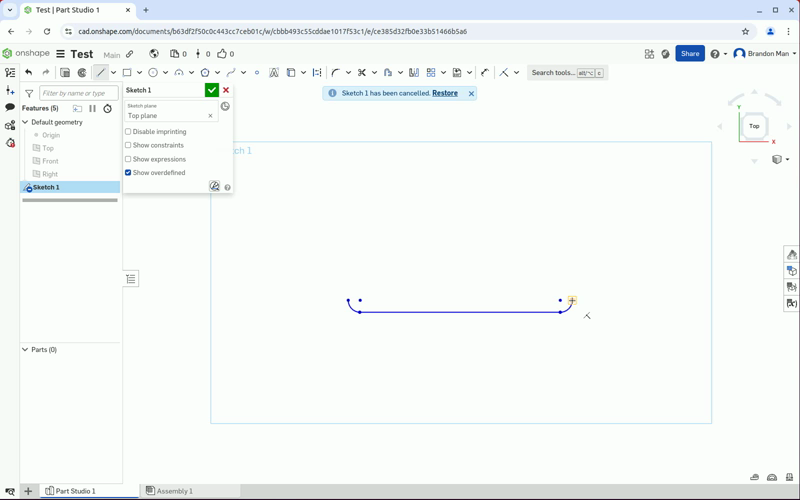
mouse_move(589, 300)
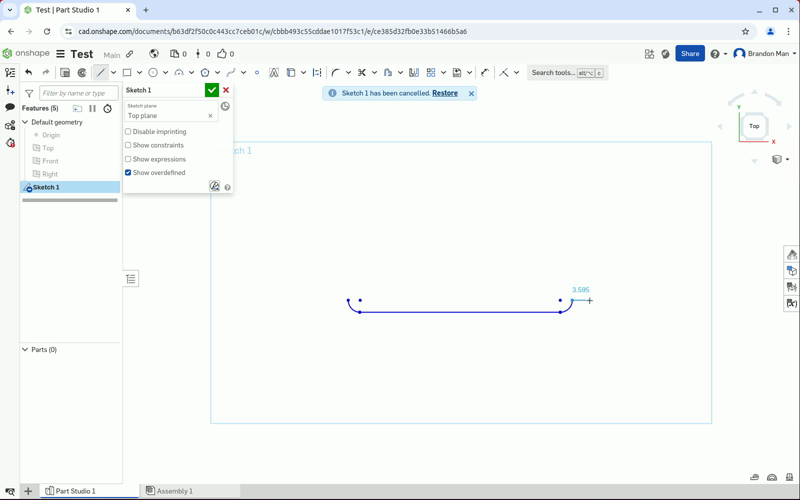
mouse_move(572, 265)
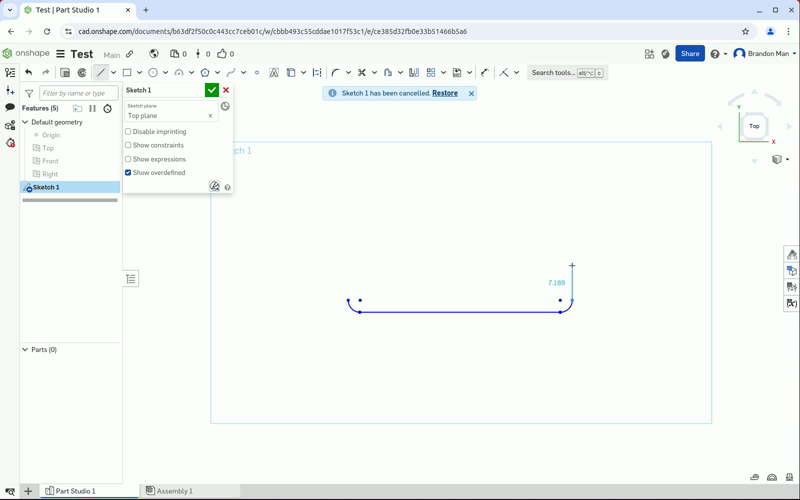
click(572, 265)
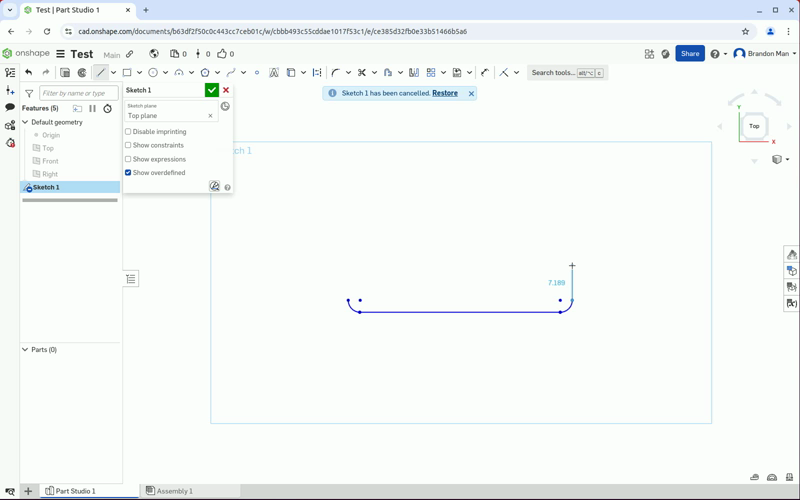
key_up(shift)
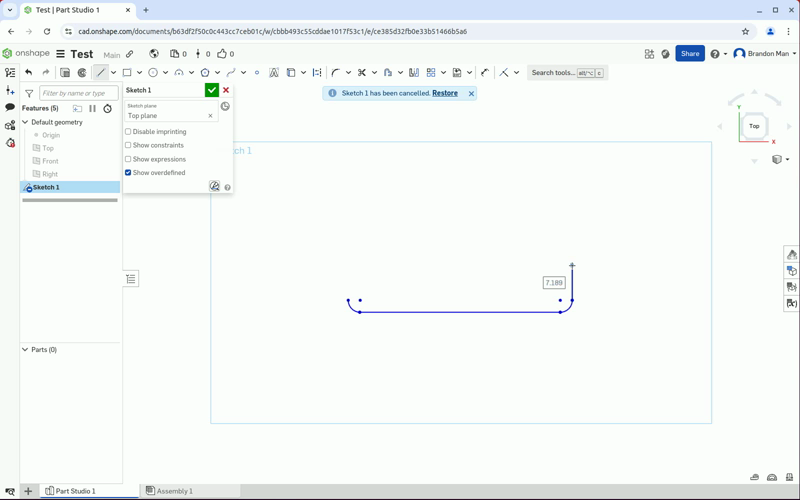
key(esc)
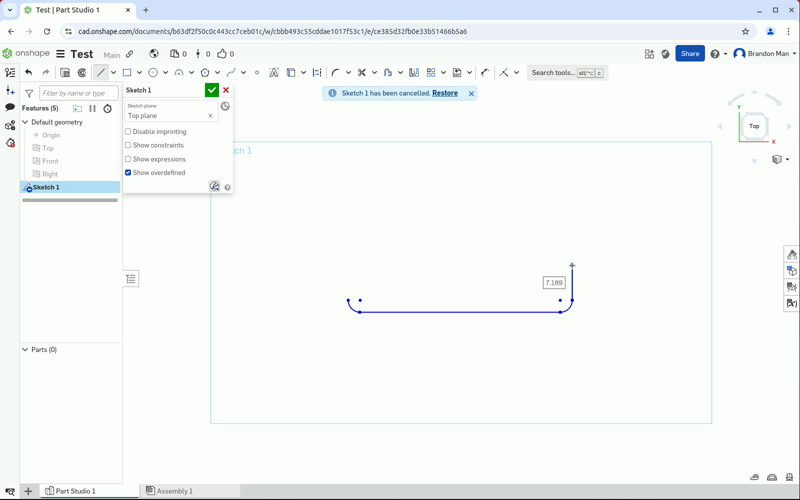
key(a)
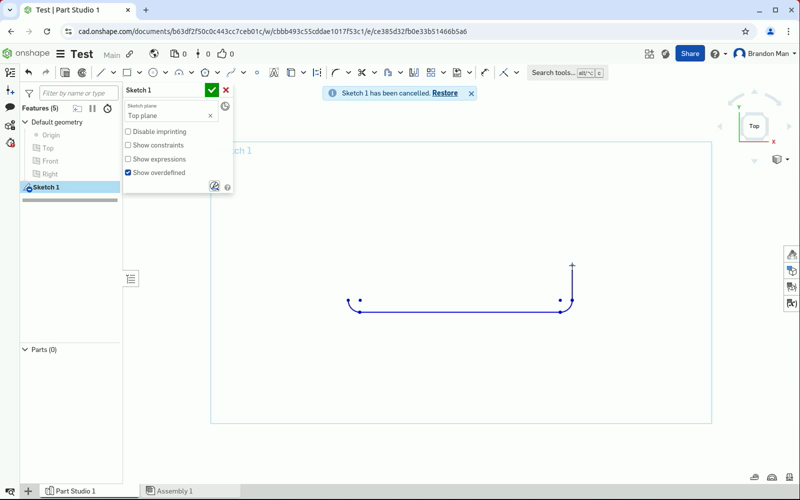
mouse_move(572, 265)
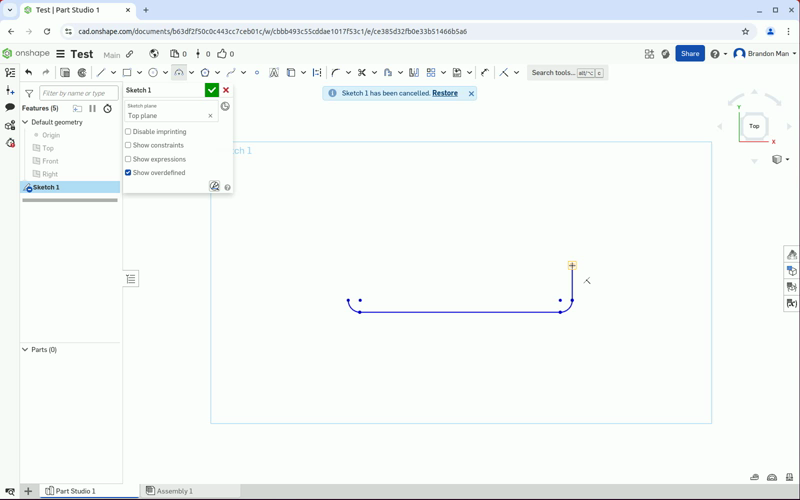
click(572, 265)
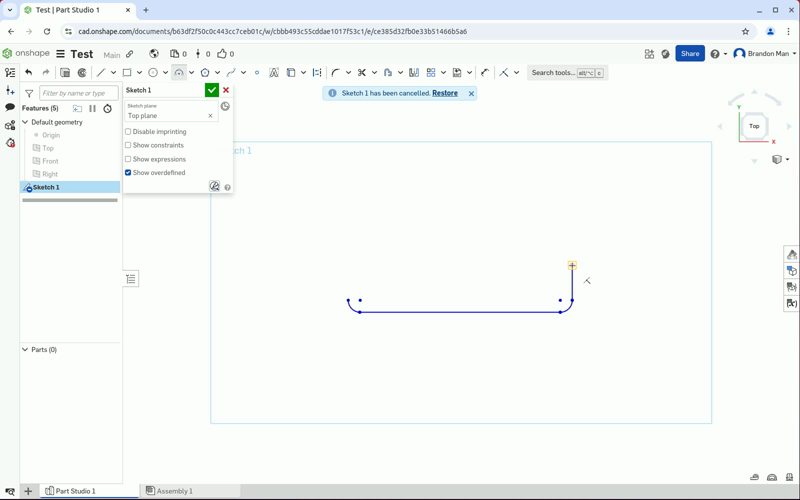
key_down(shift)
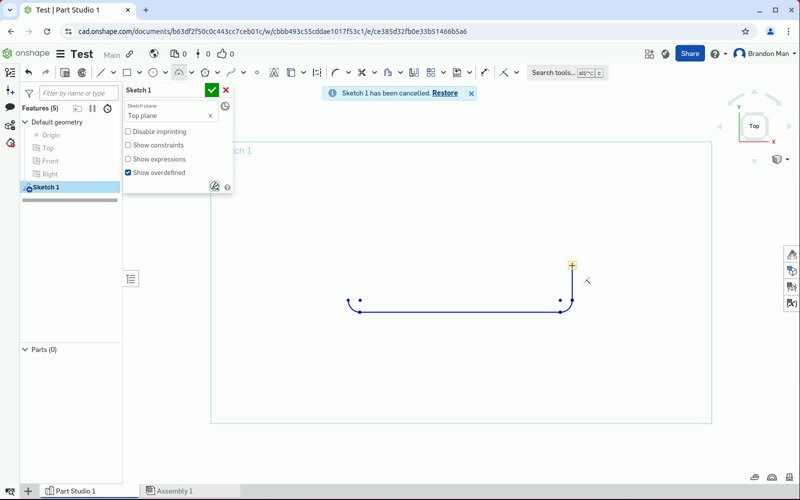
mouse_move(560, 253)
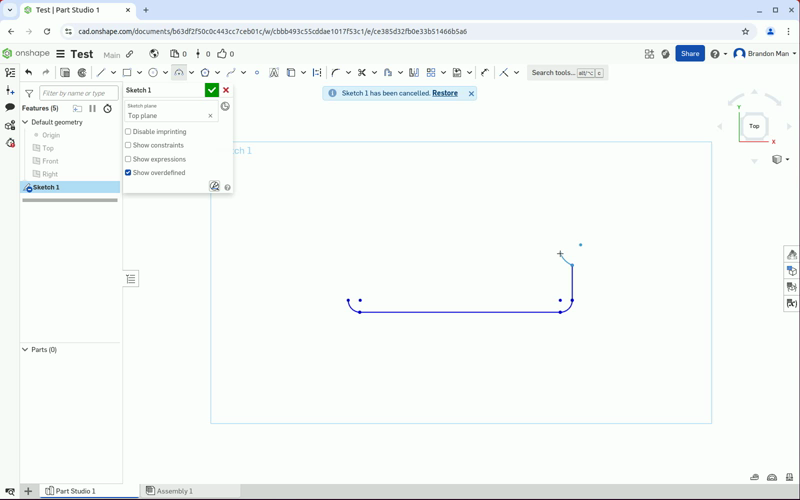
click(560, 253)
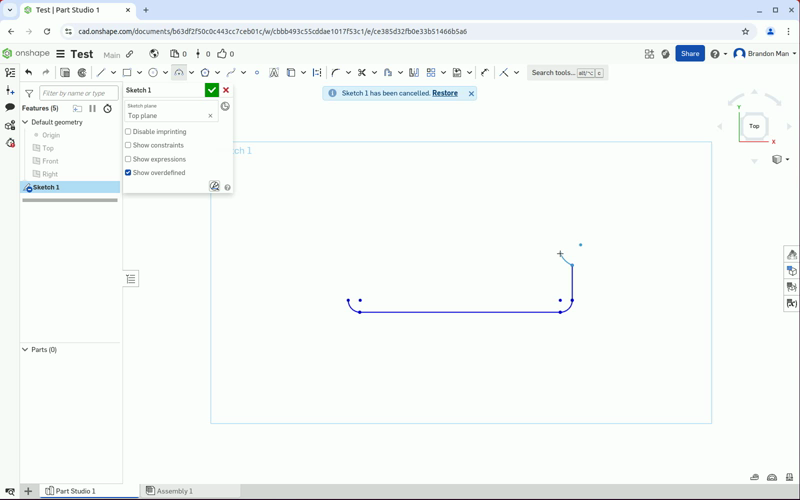
mouse_move(568, 256)
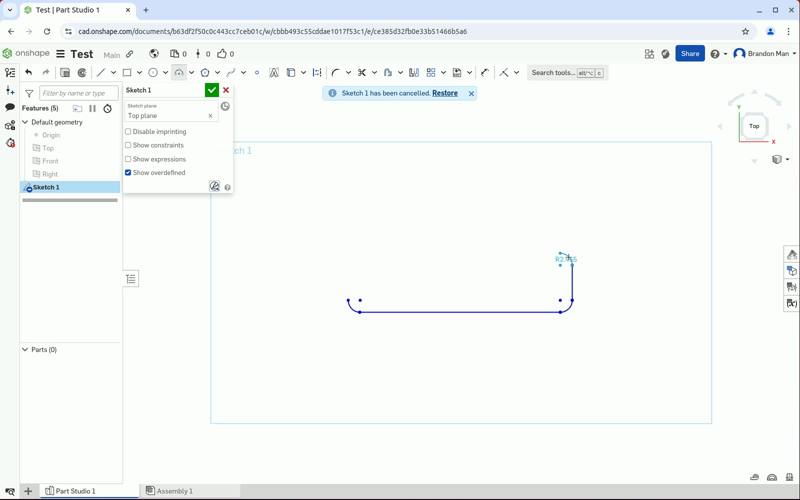
click(568, 256)
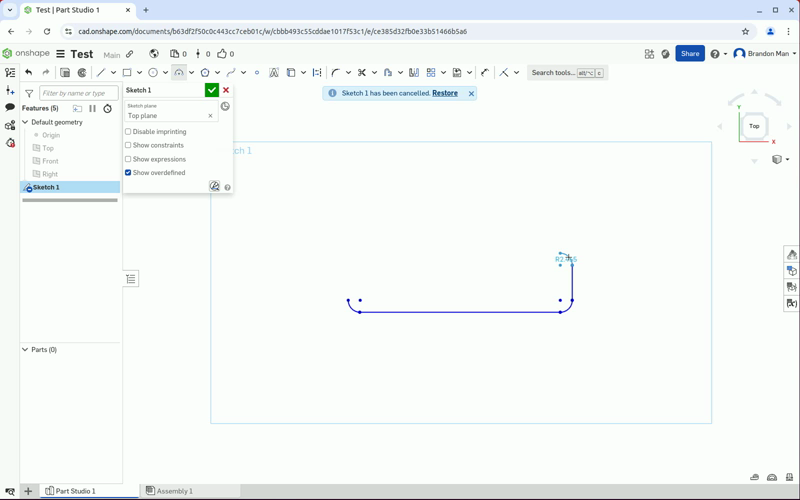
key_up(shift)
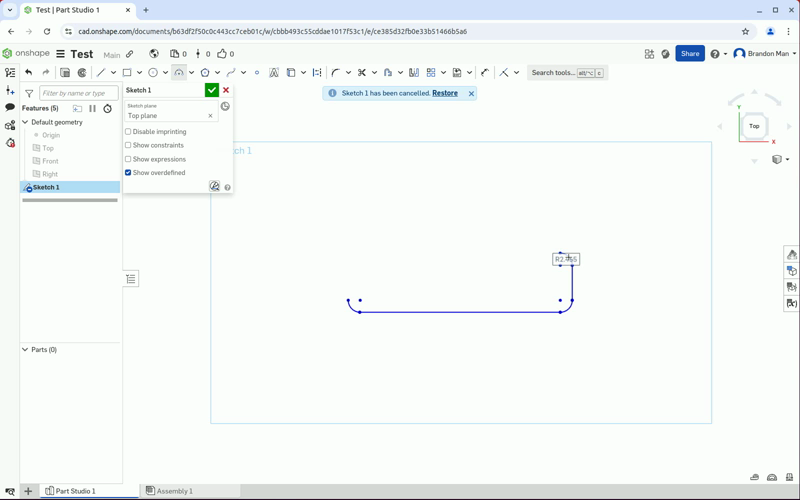
key(esc)
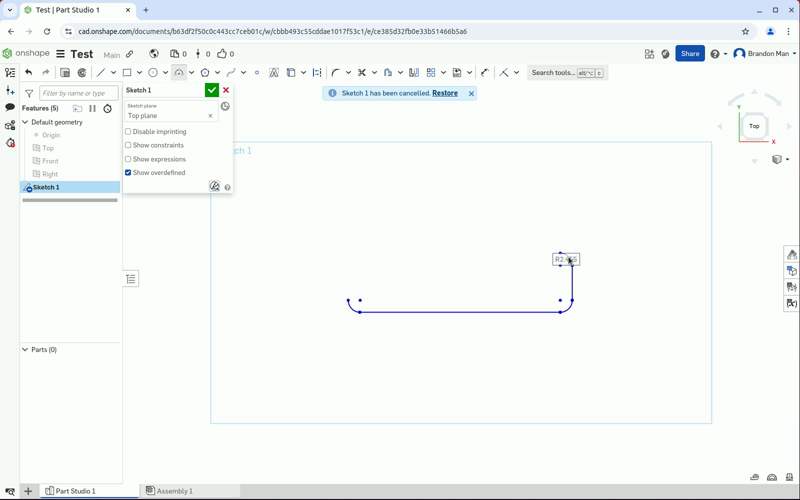
key(l)
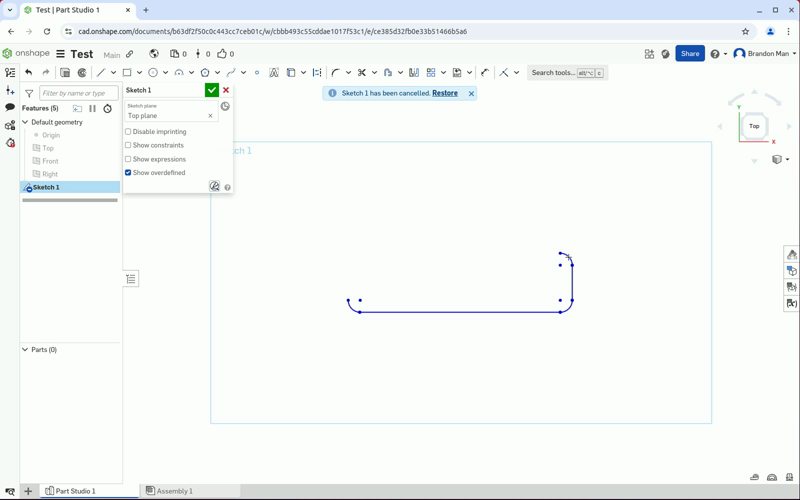
mouse_move(560, 253)
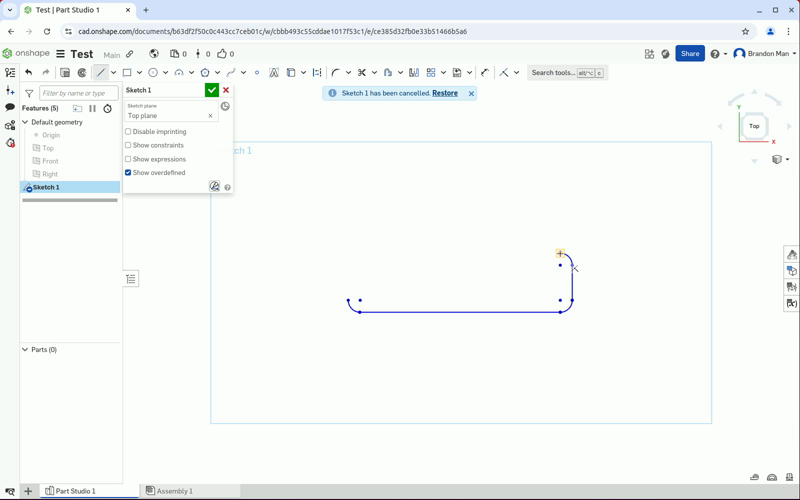
click(560, 253)
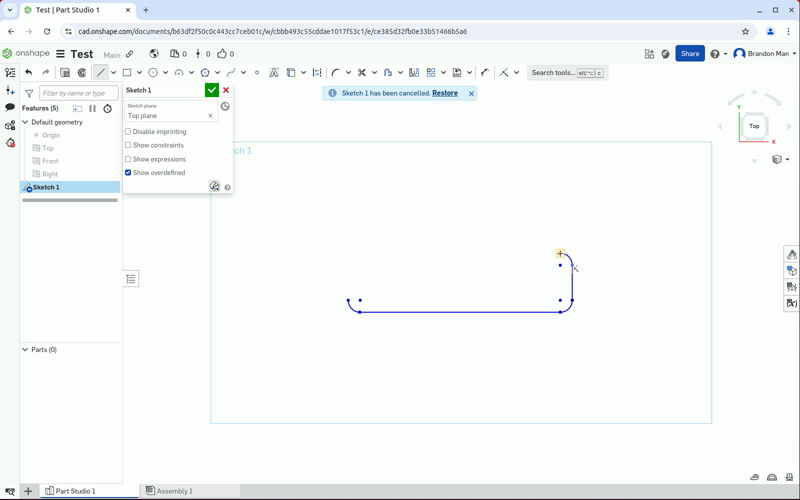
key_down(shift)
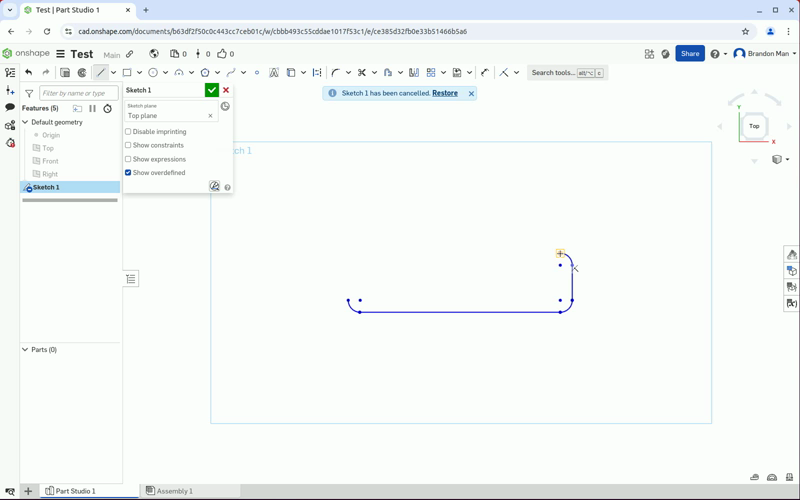
mouse_move(359, 253)
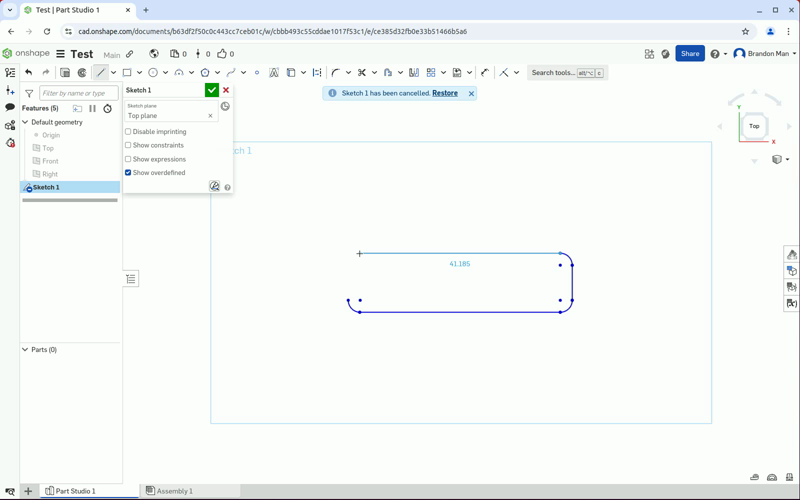
click(359, 253)
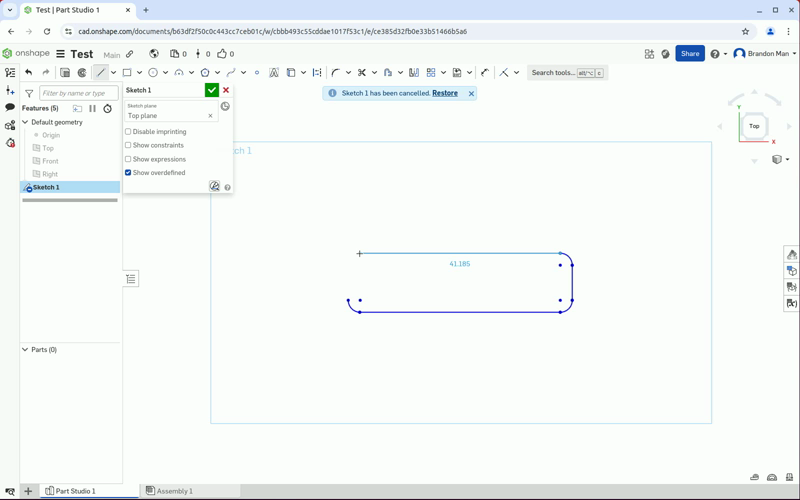
key_up(shift)
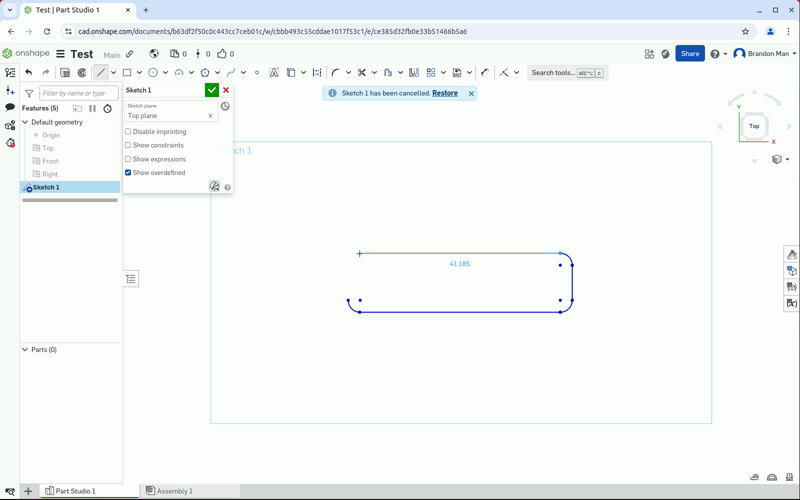
key(esc)
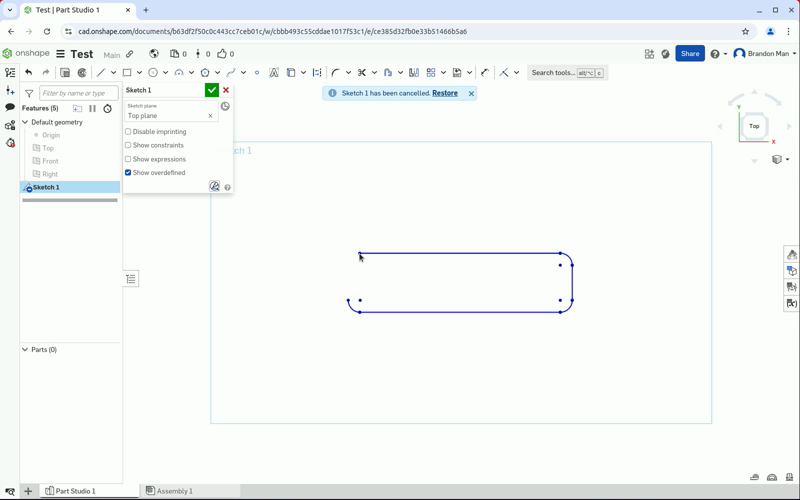
key(a)
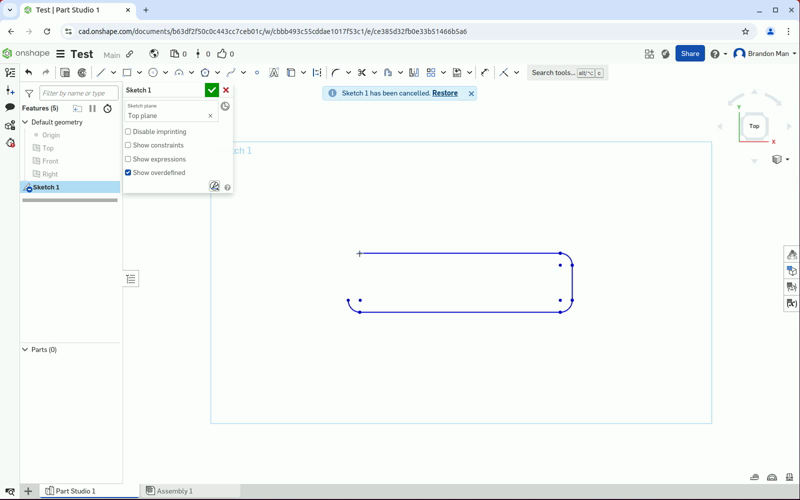
mouse_move(359, 253)
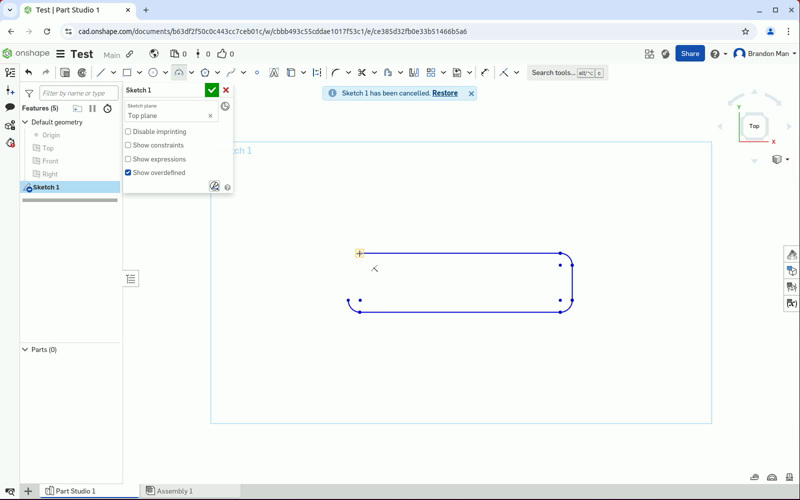
click(359, 253)
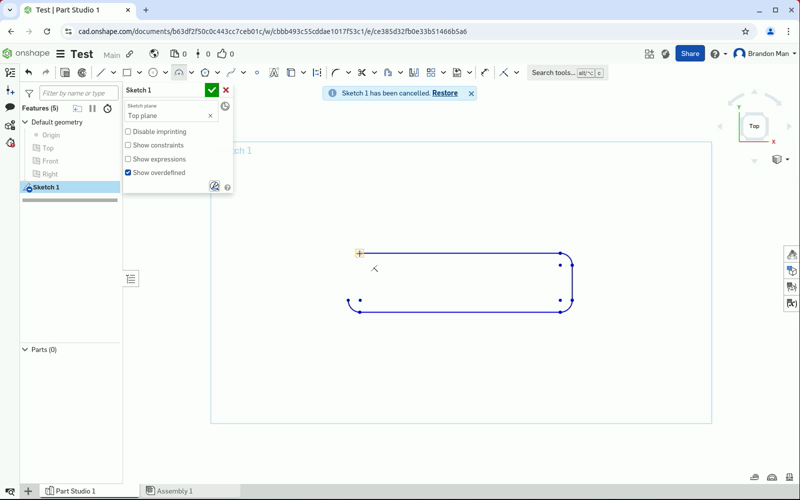
key_down(shift)
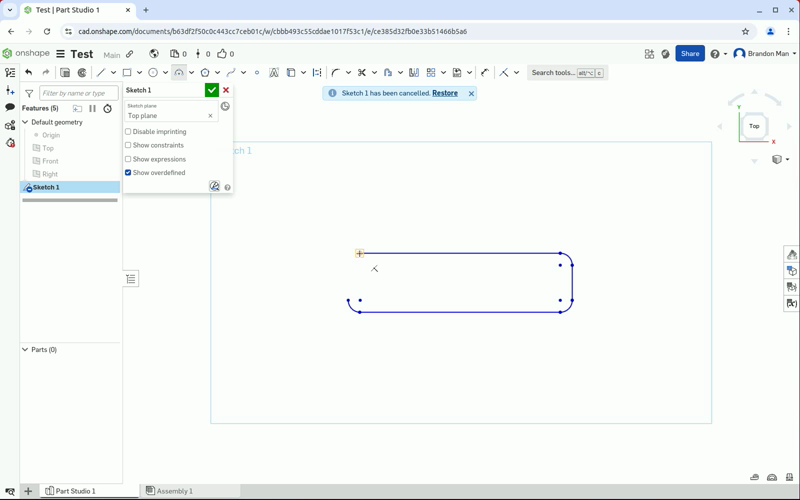
mouse_move(348, 265)
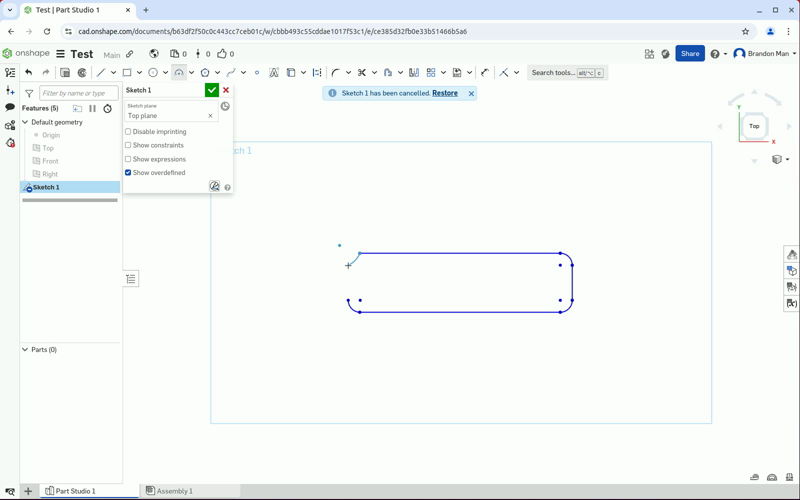
click(348, 265)
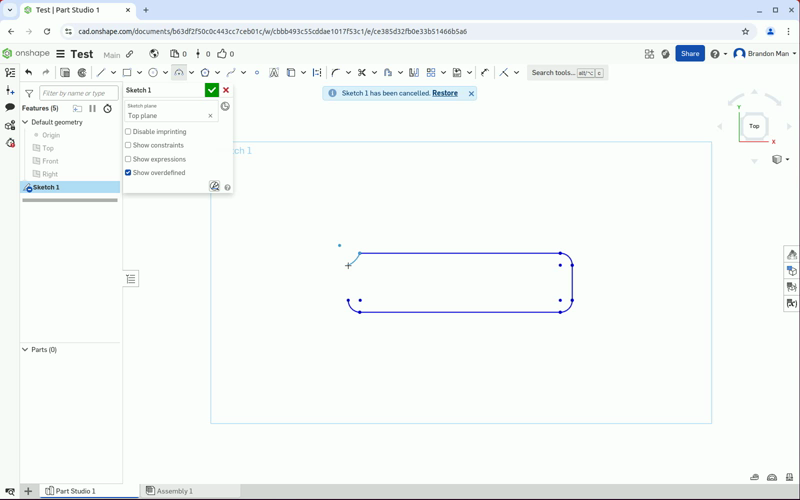
mouse_move(351, 256)
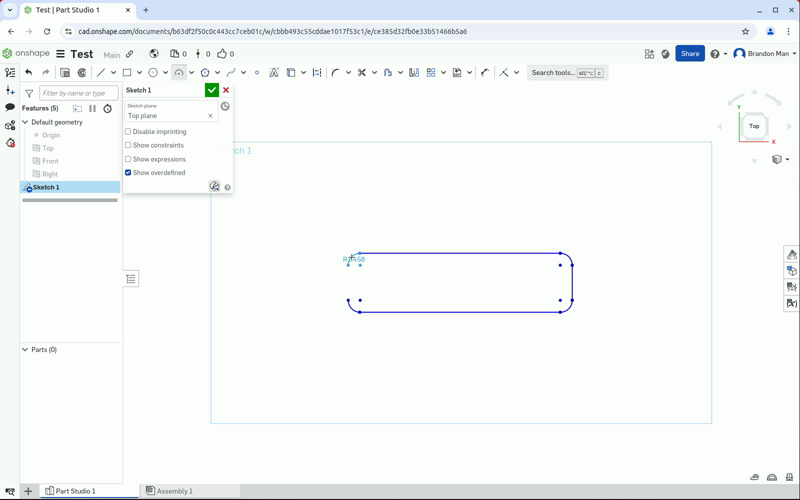
click(351, 256)
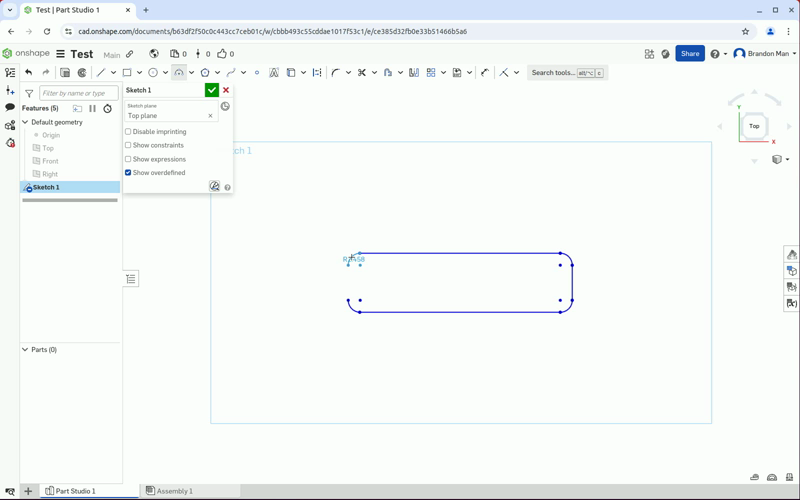
key_up(shift)
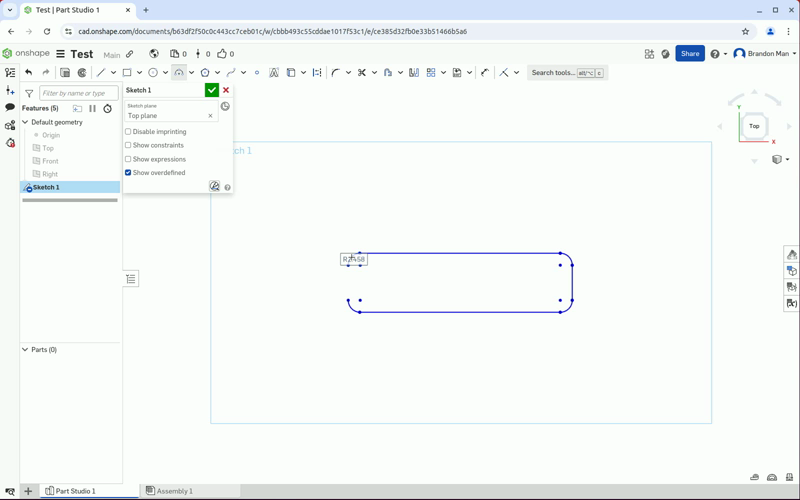
key(esc)
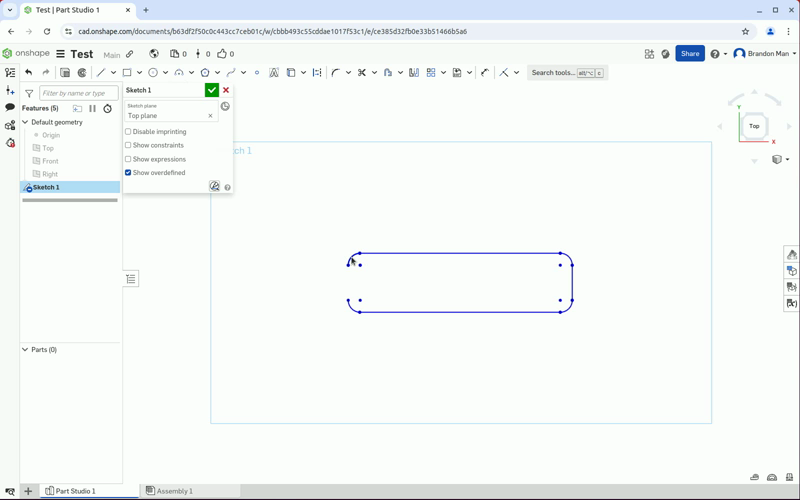
key(l)
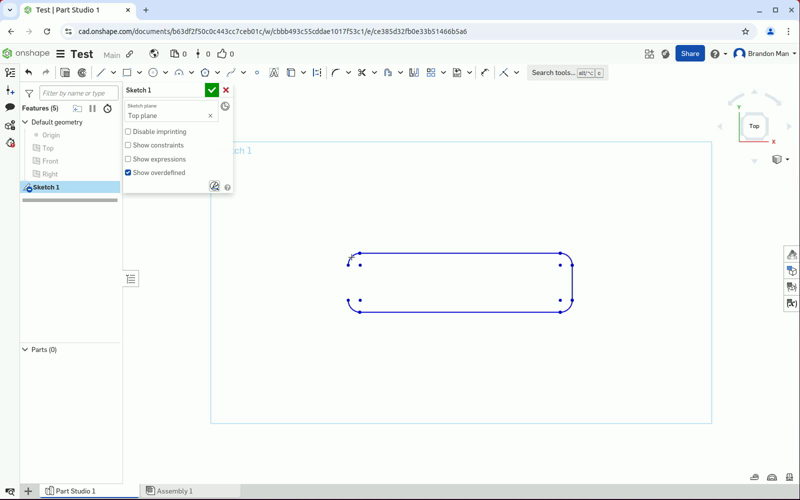
mouse_move(348, 265)
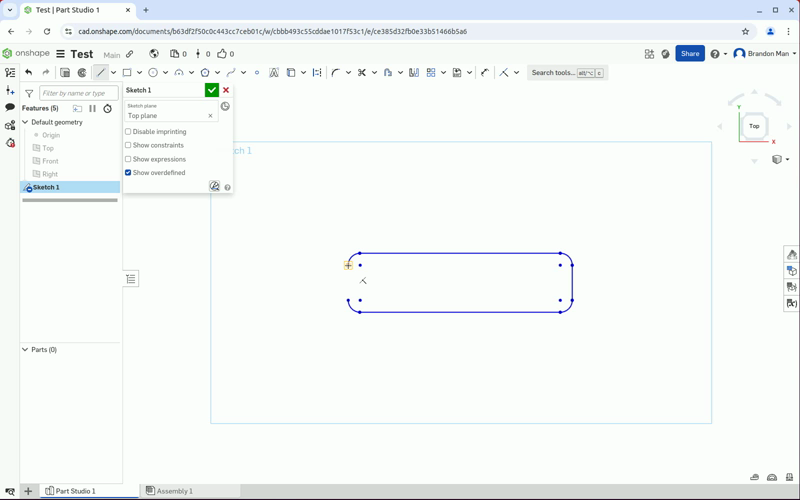
click(348, 265)
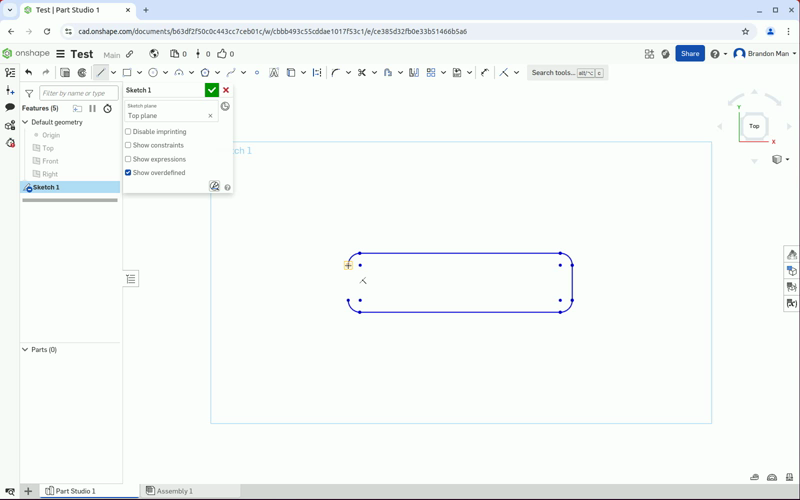
mouse_move(378, 265)
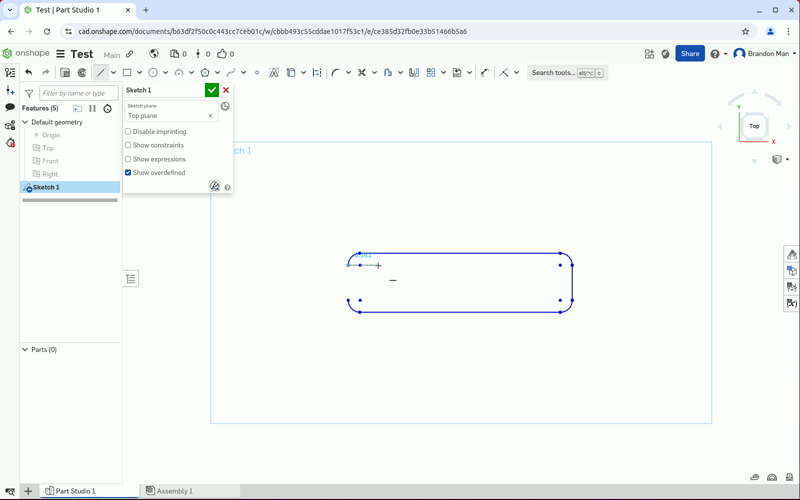
key_down(shift)
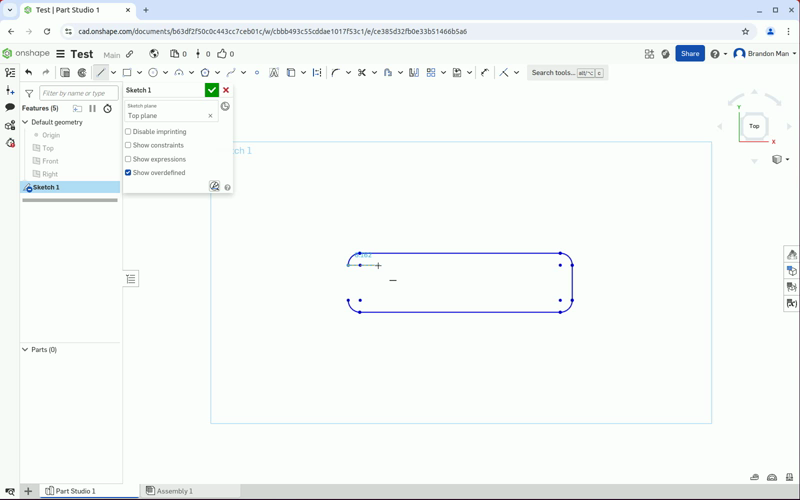
mouse_move(348, 300)
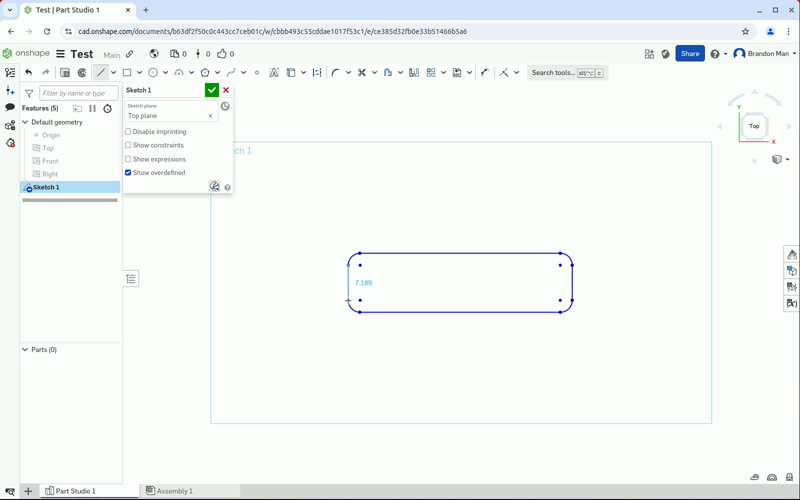
key_up(shift)
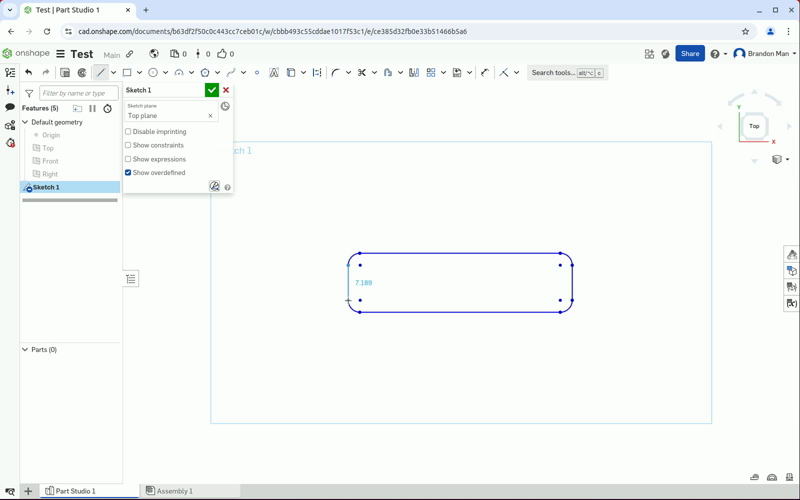
click(348, 300)
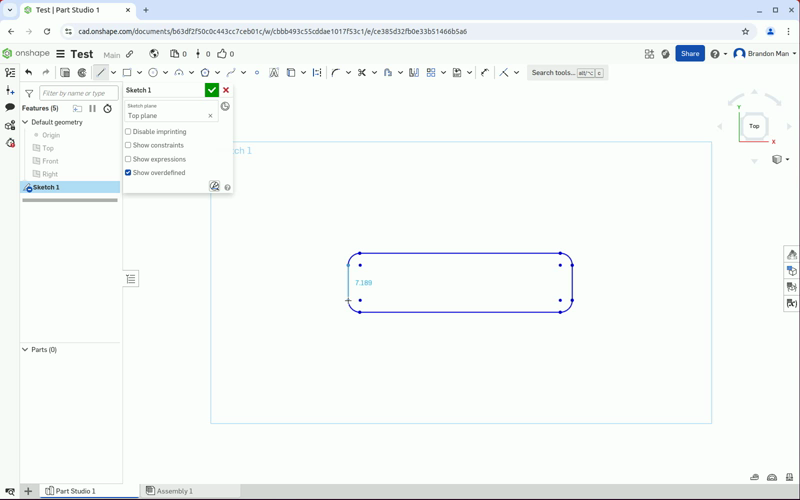
key(esc)
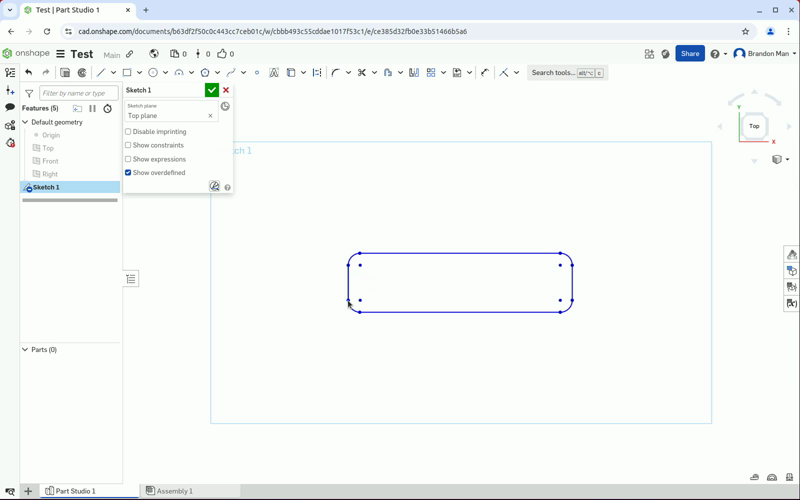
key(c)
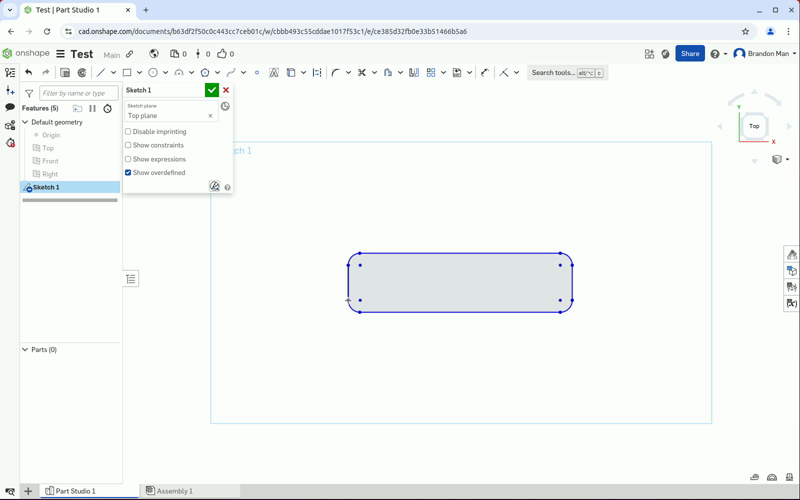
key_down(shift)
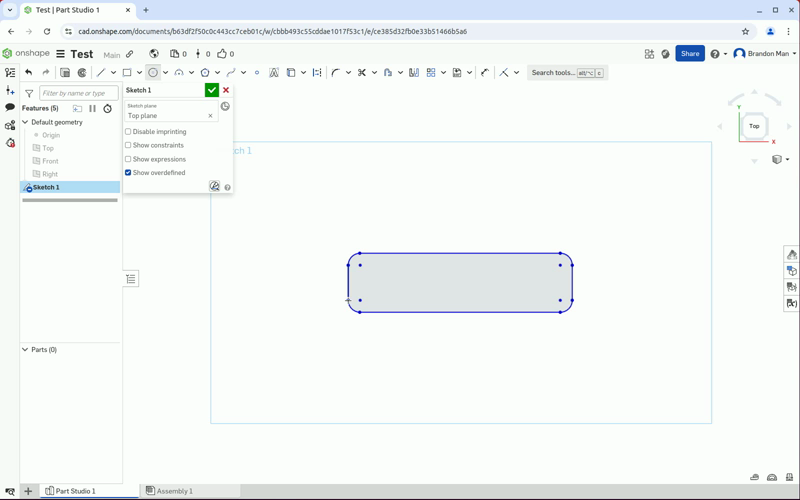
mouse_move(369, 284)
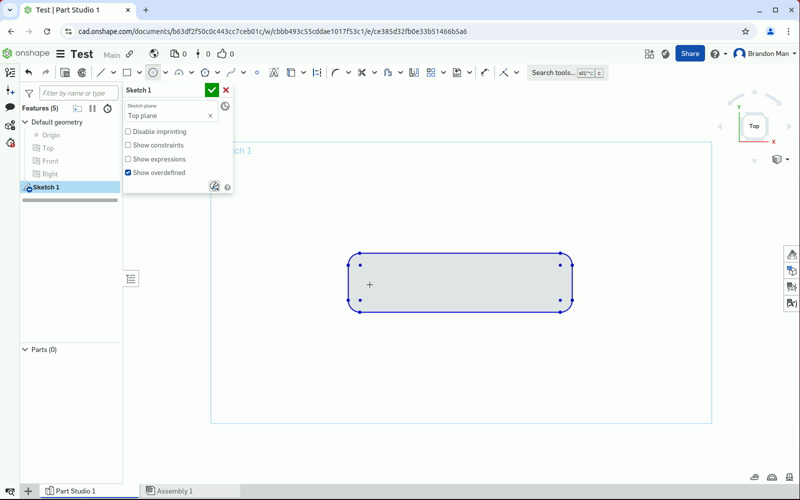
click(369, 284)
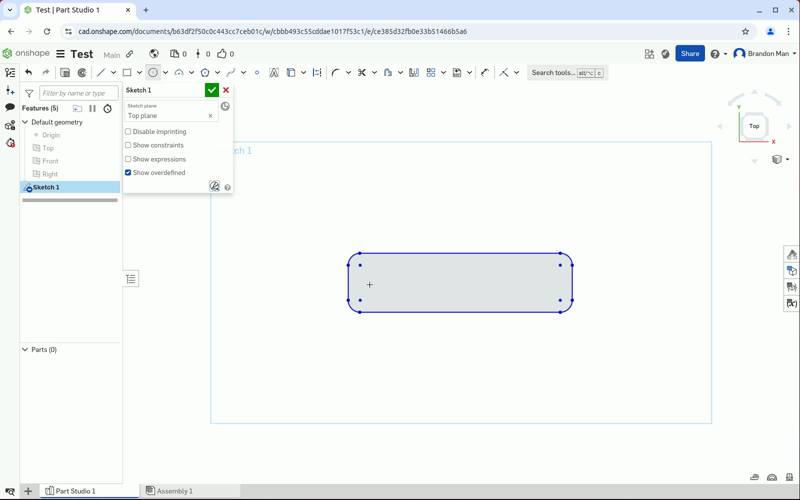
key_up(shift)
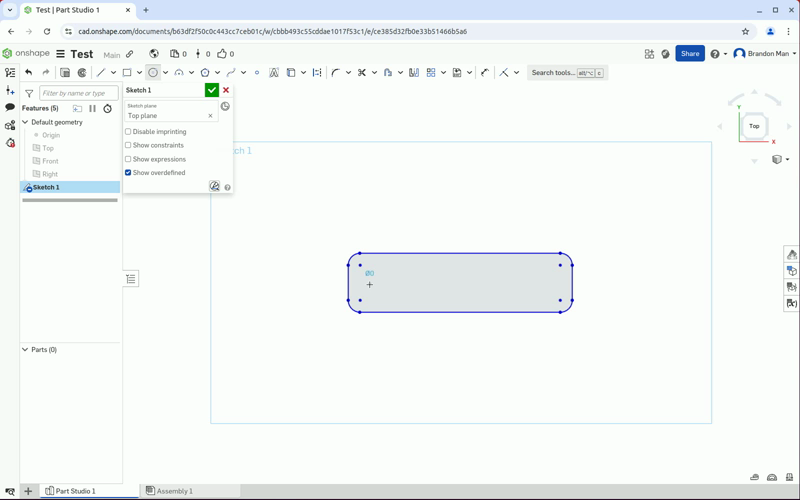
mouse_move(378, 284)
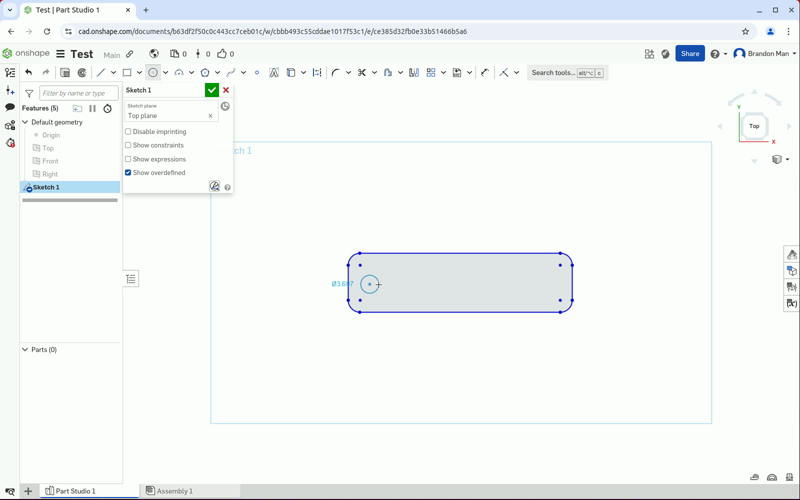
click(378, 284)
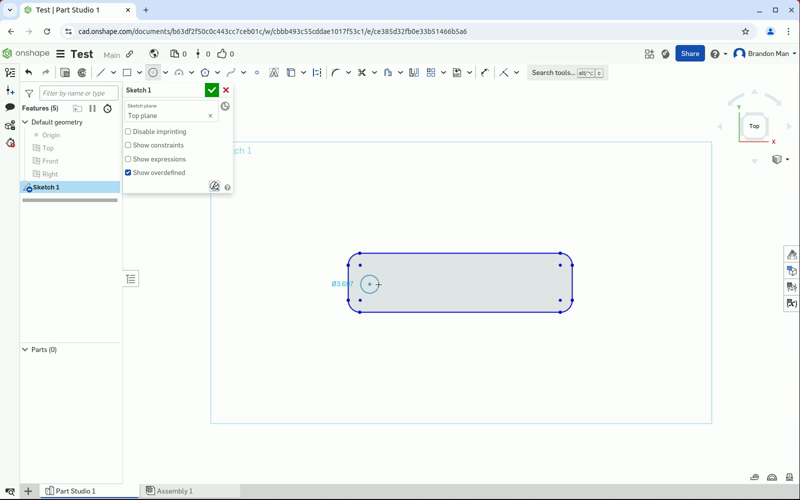
key(esc)
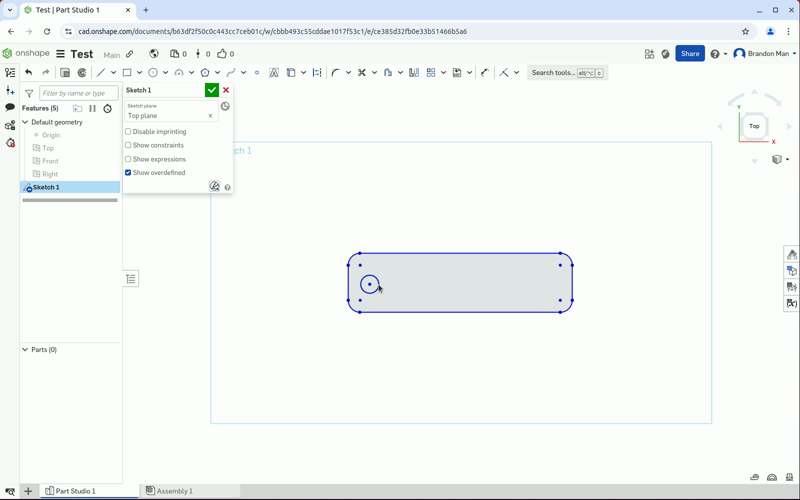
key(c)
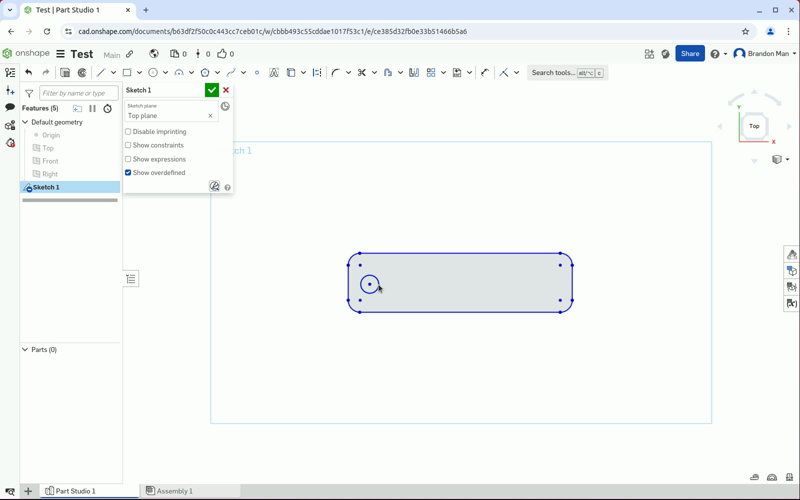
key_down(shift)
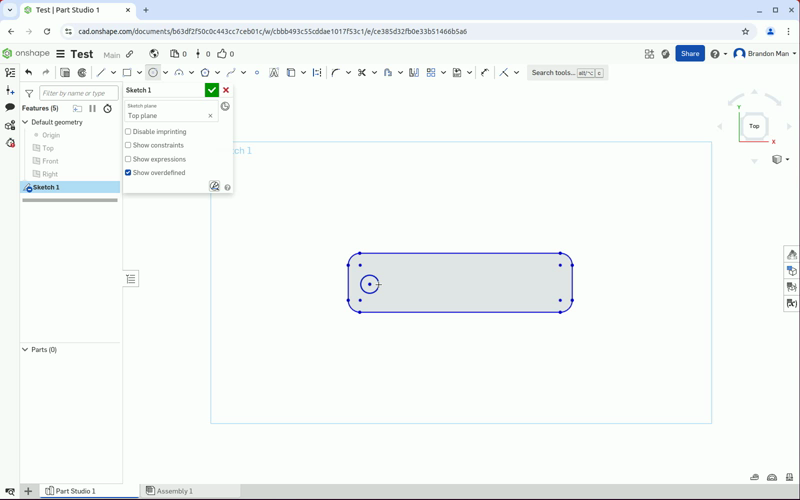
mouse_move(550, 284)
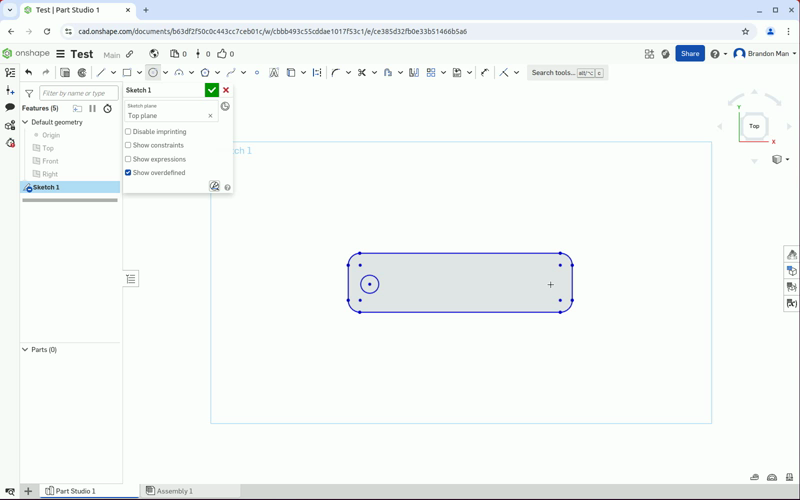
click(550, 284)
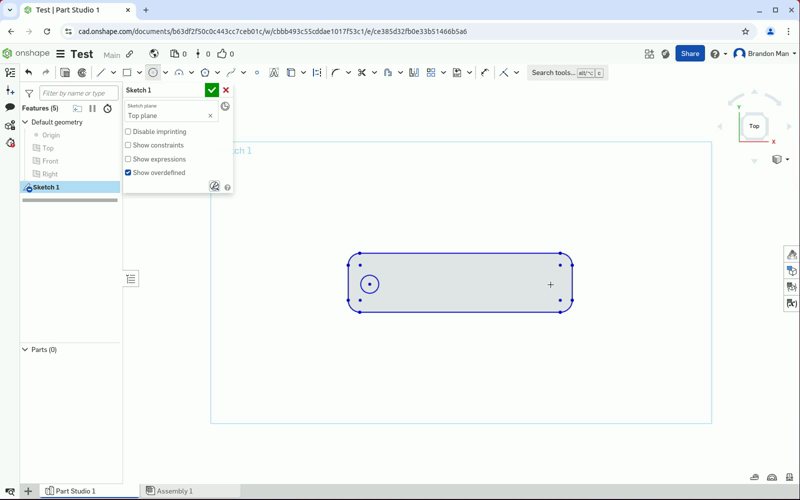
key_up(shift)
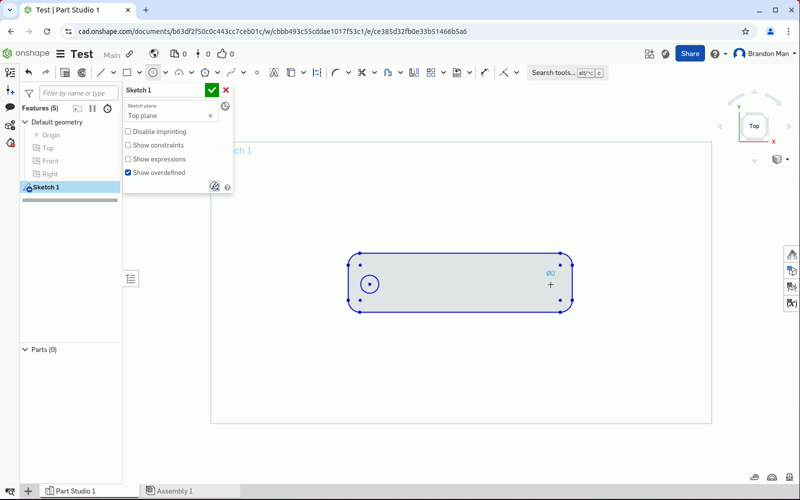
mouse_move(560, 284)
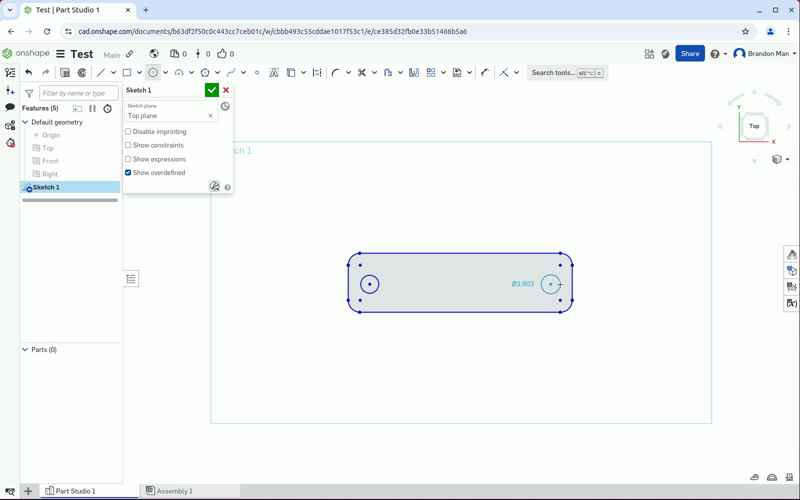
click(560, 284)
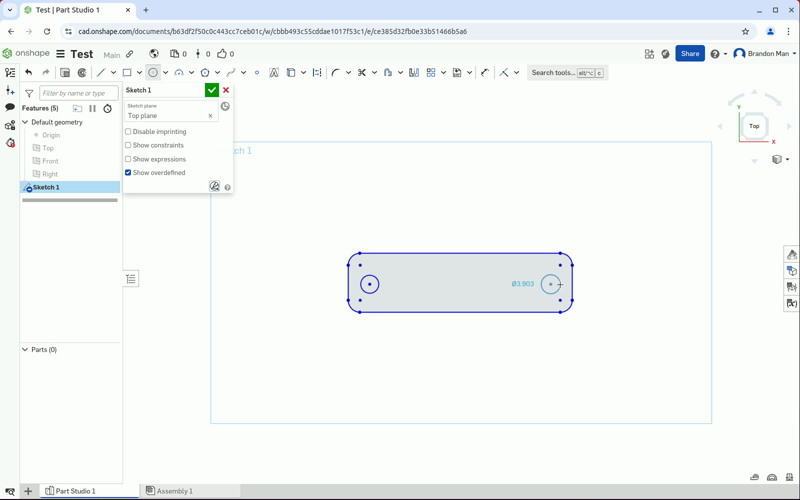
key(esc)
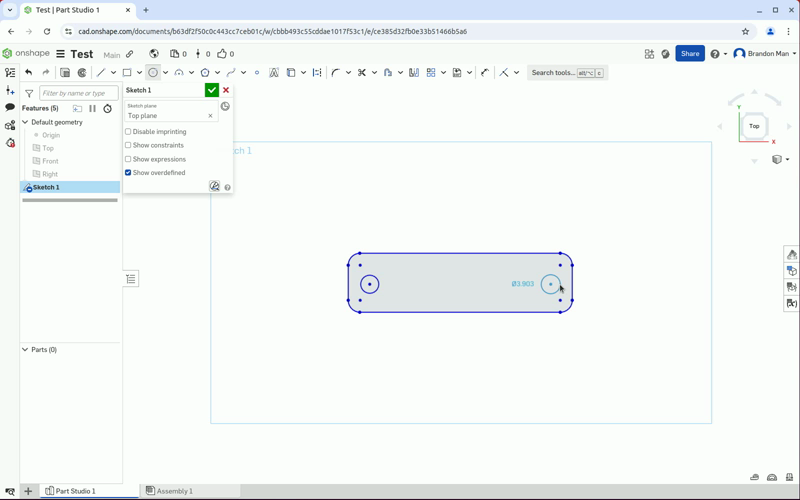
mouse_move(435, 300)
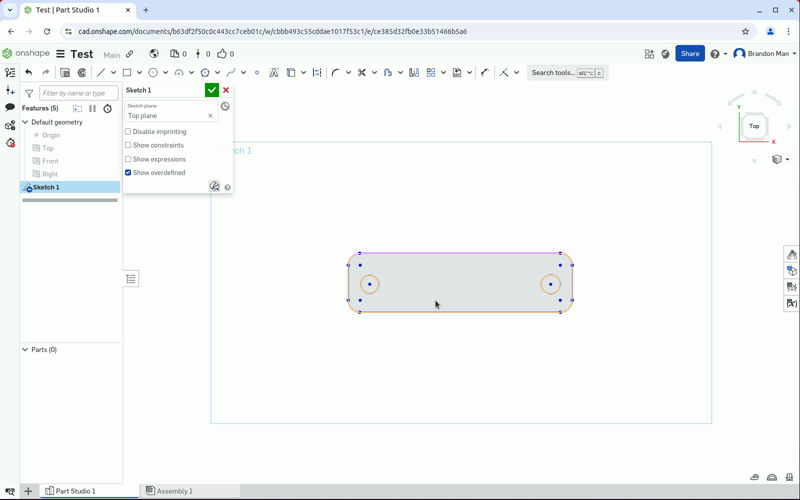
click(435, 300)
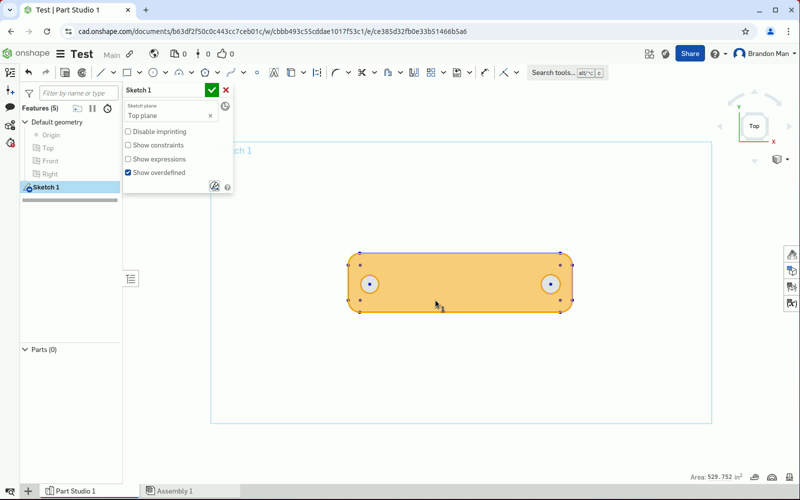
mouse_move(73, 352)
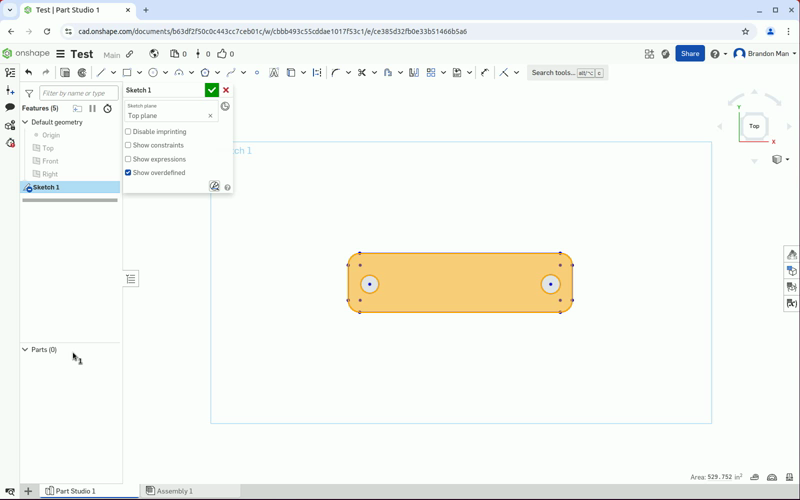
key(shift+y)
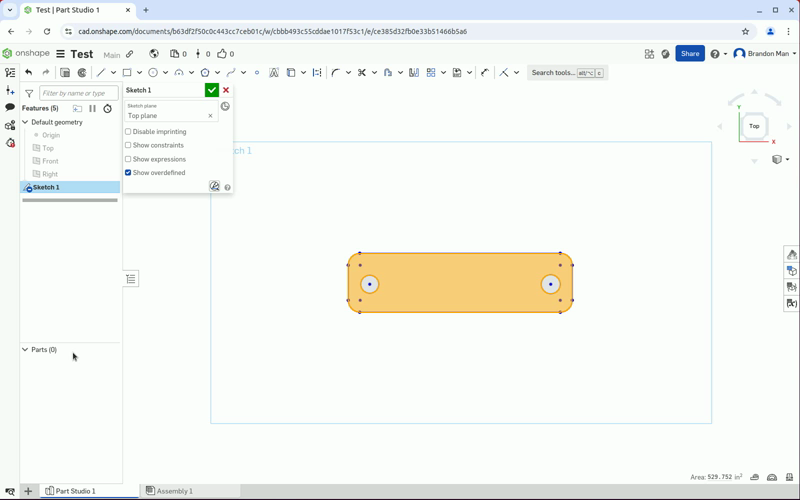
key(shift+e)
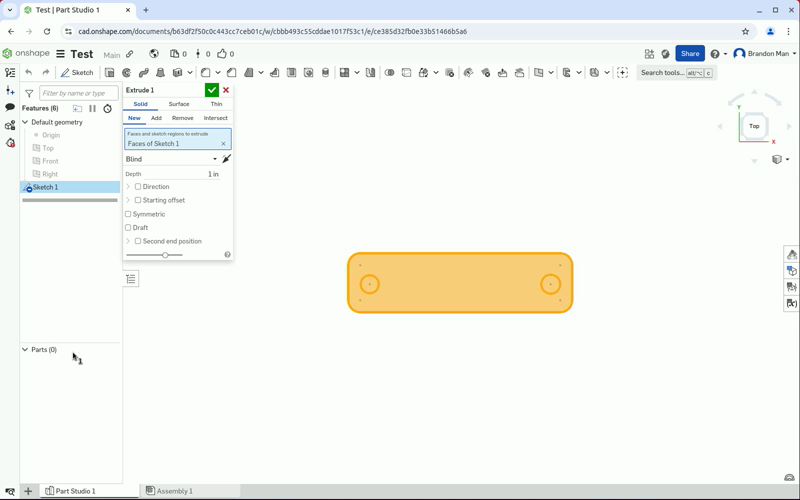
mouse_move(143, 106)
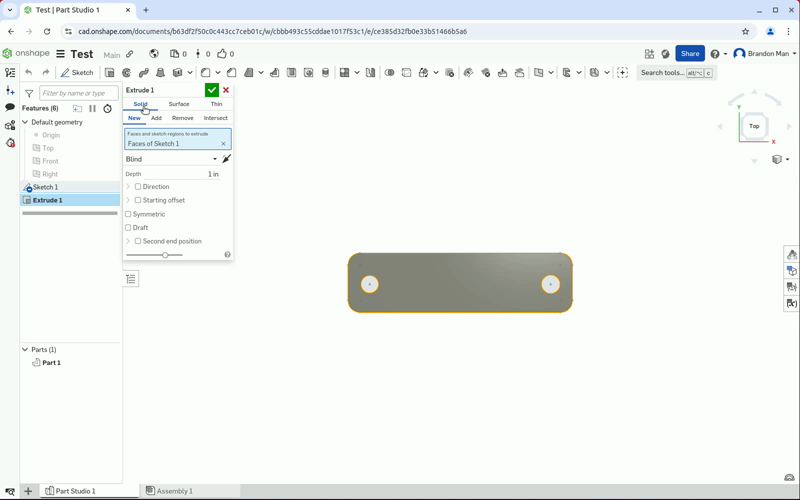
click(143, 106)
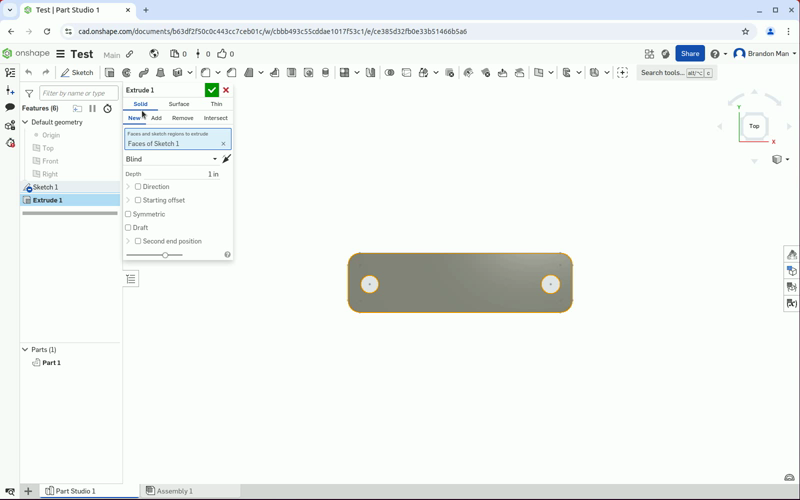
mouse_move(137, 120)
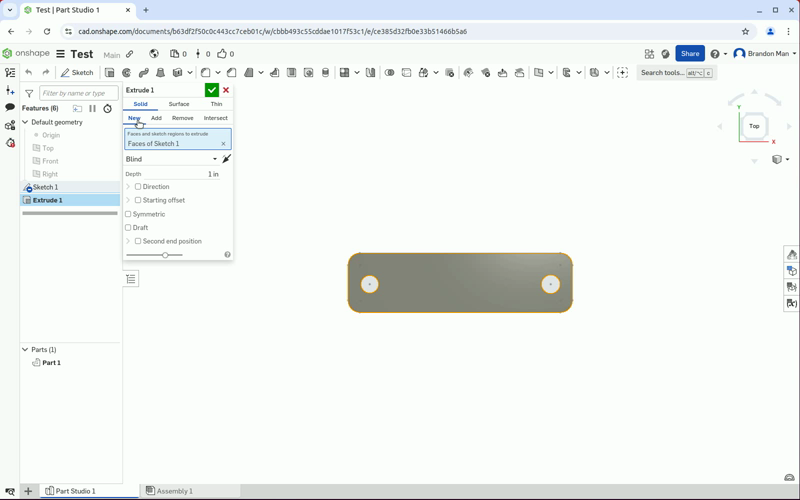
click(137, 120)
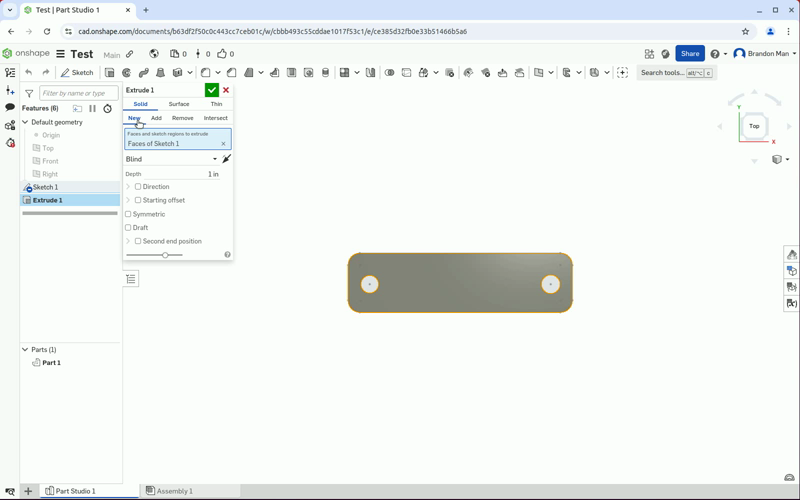
key(tab, 4)
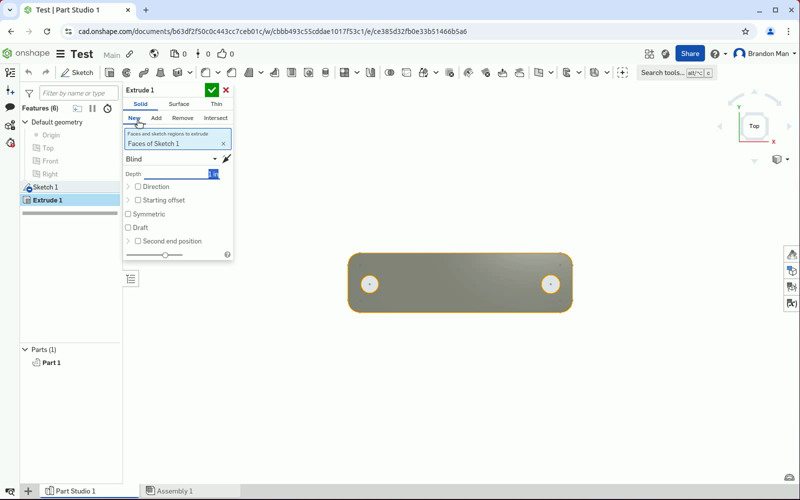
text(13.962)
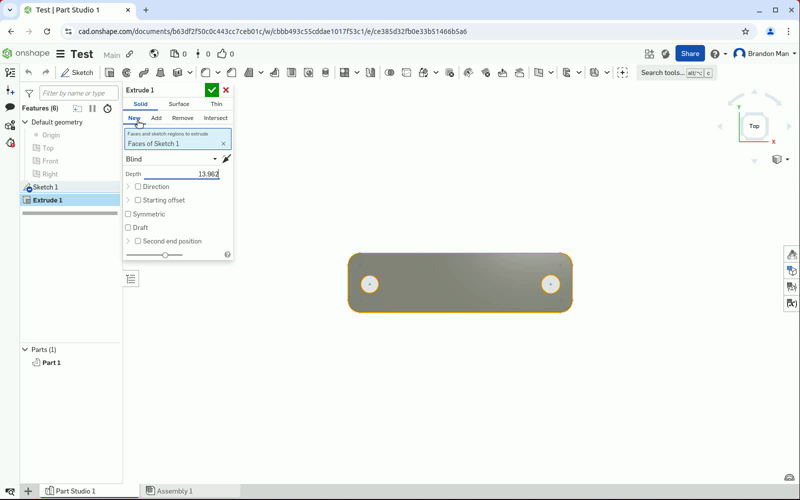
key(tab, 3)
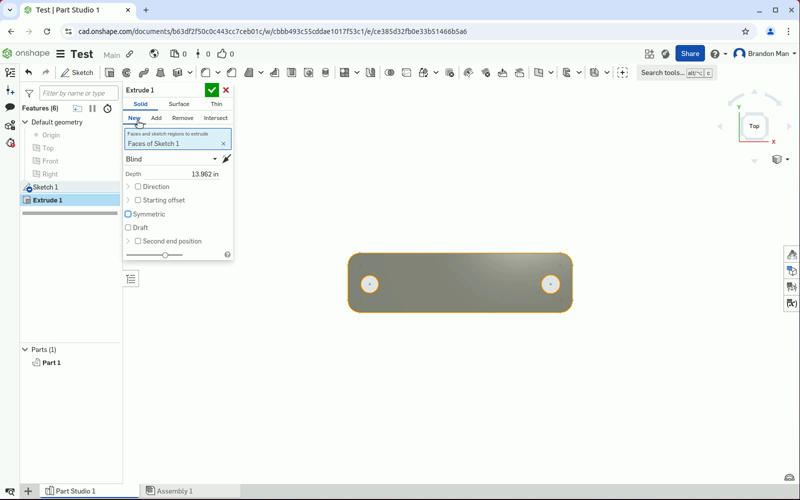
key(space)
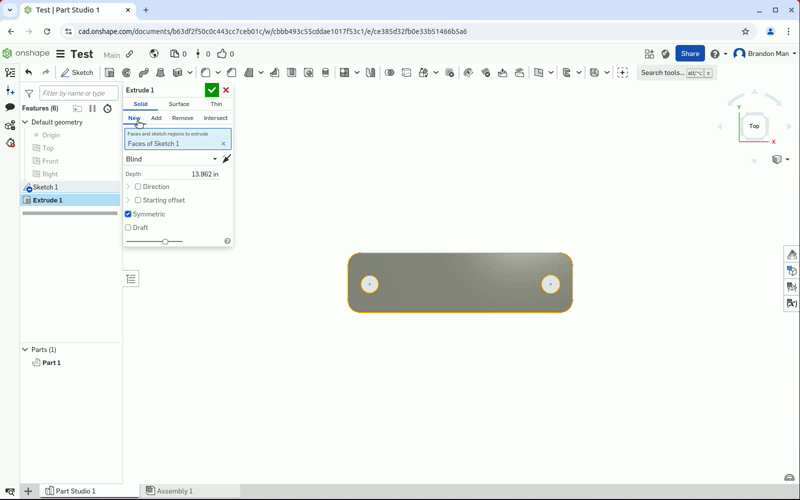
key(enter)
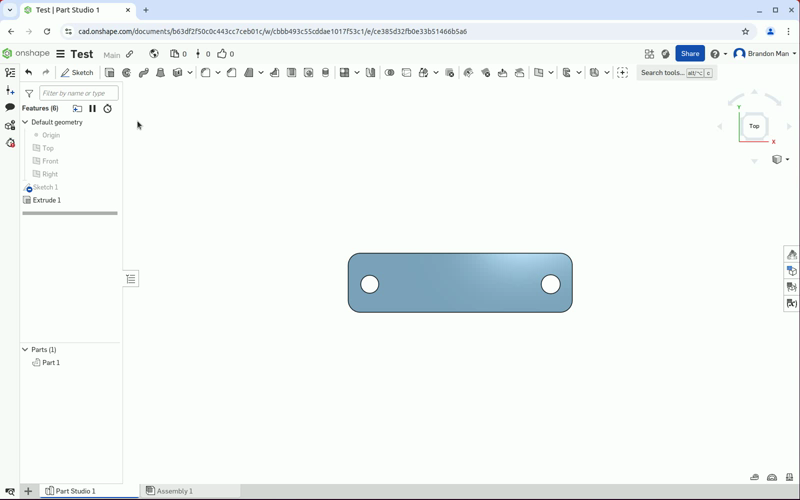
key(shift+h)
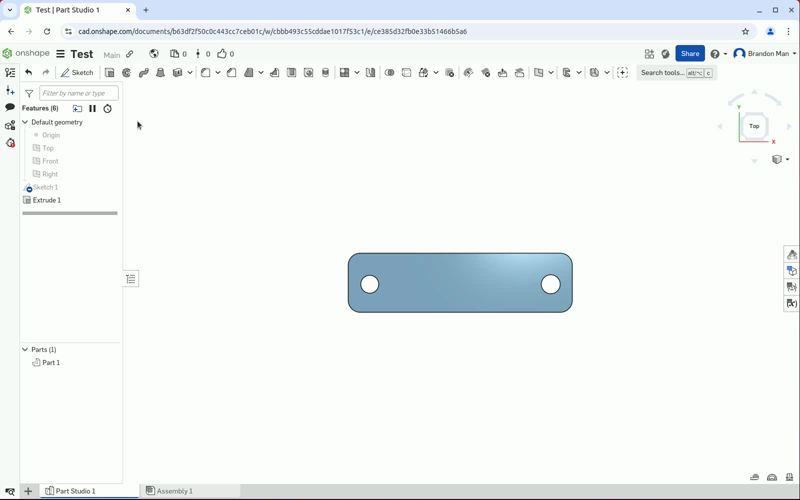
key(shift+h)
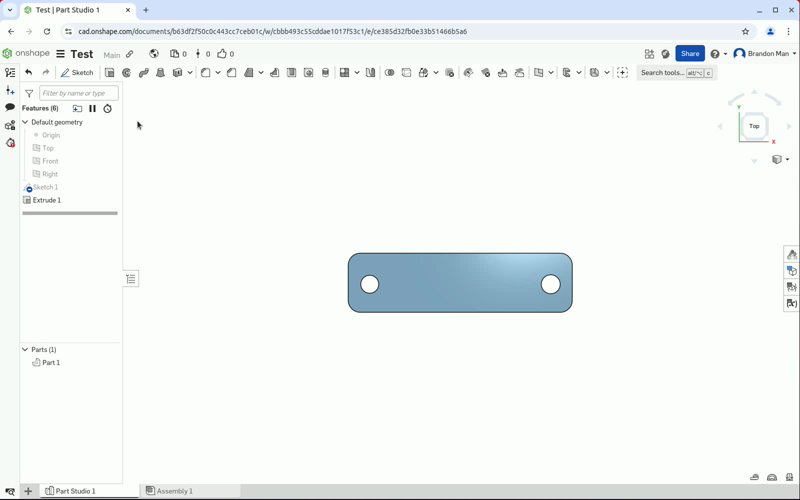
mouse_move(73, 189)
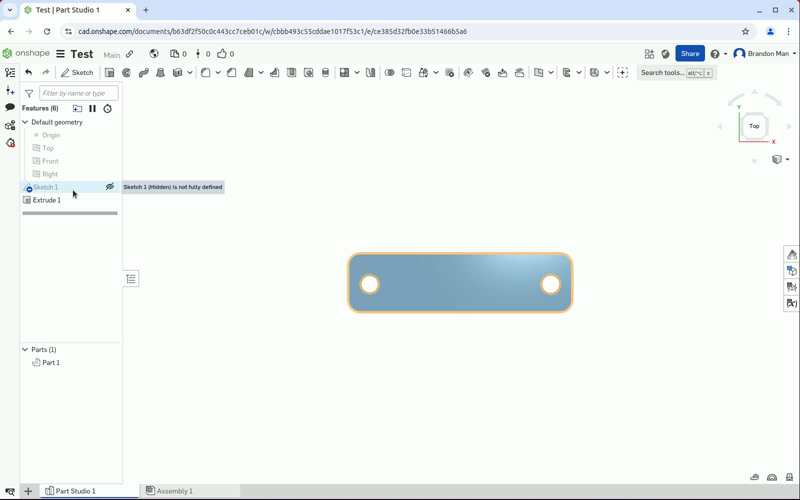
click(73, 189)
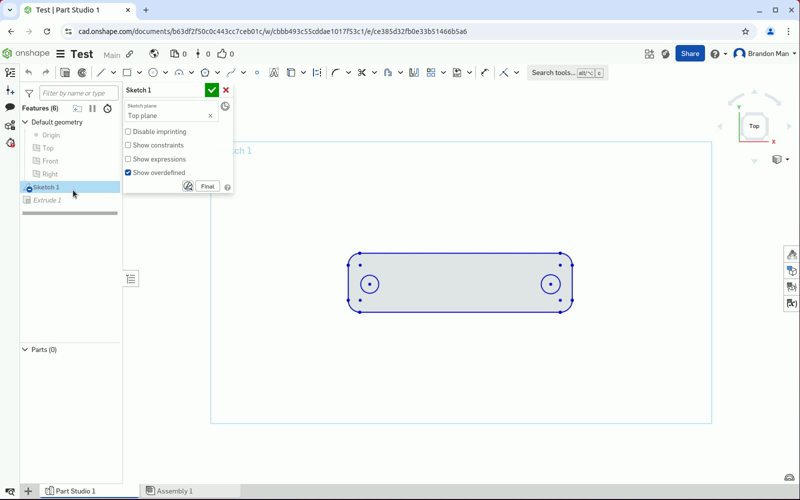
mouse_move(229, 92)
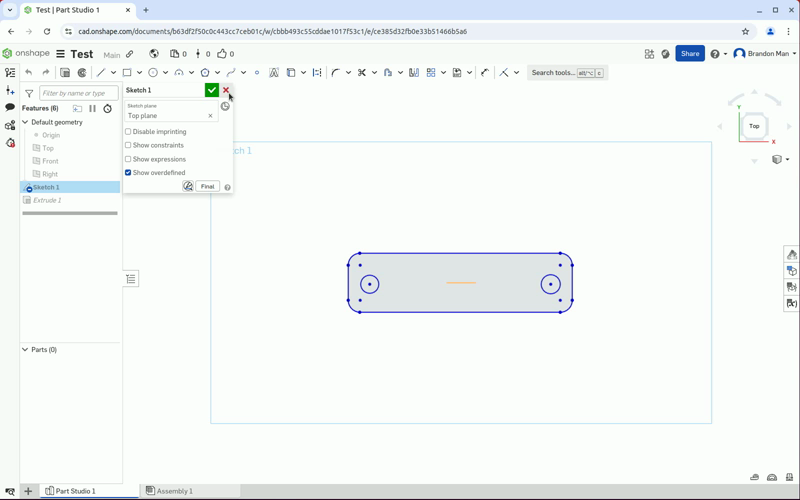
click(229, 92)
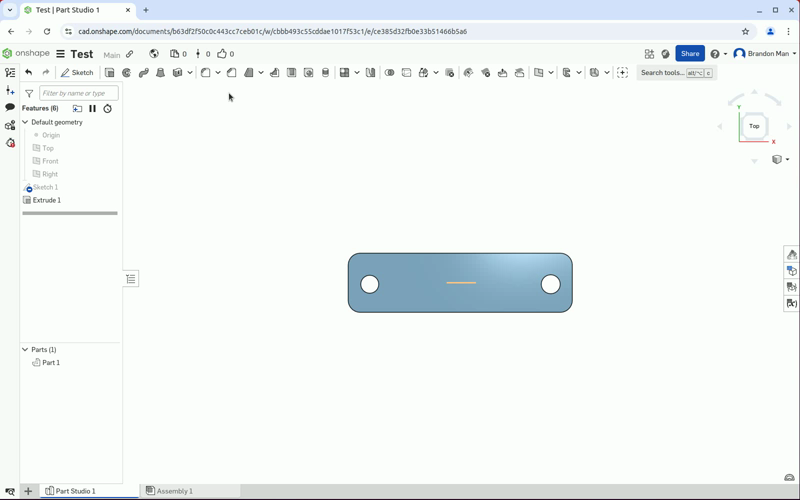
mouse_move(541, 75)
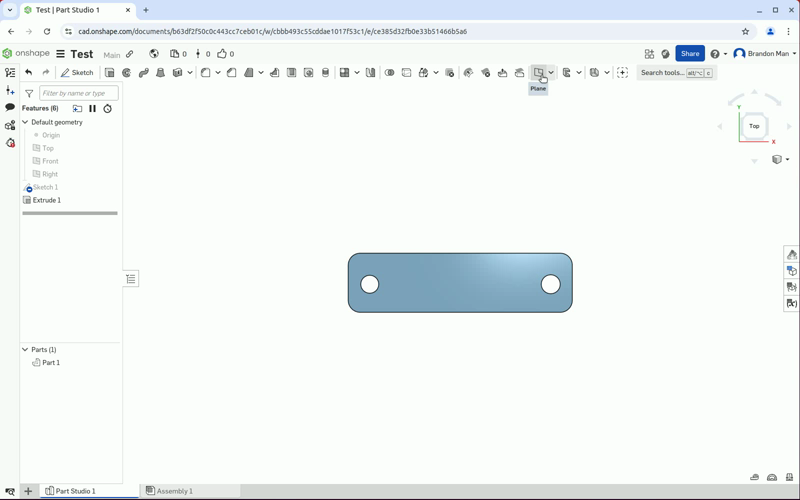
click(541, 75)
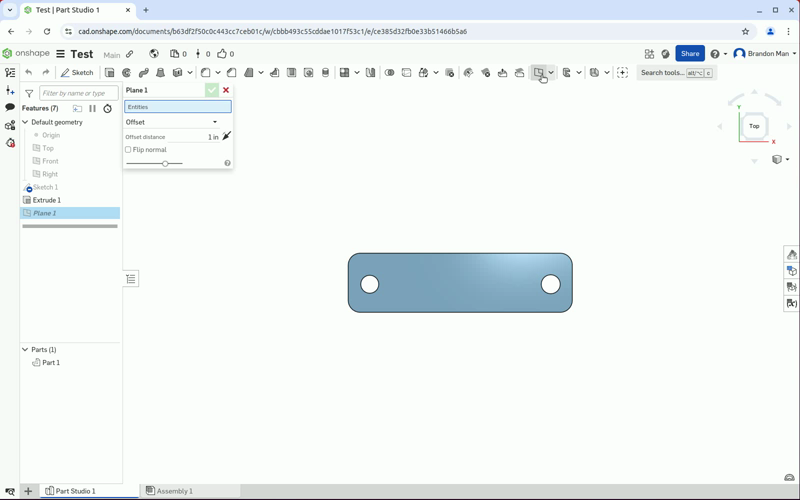
mouse_move(73, 150)
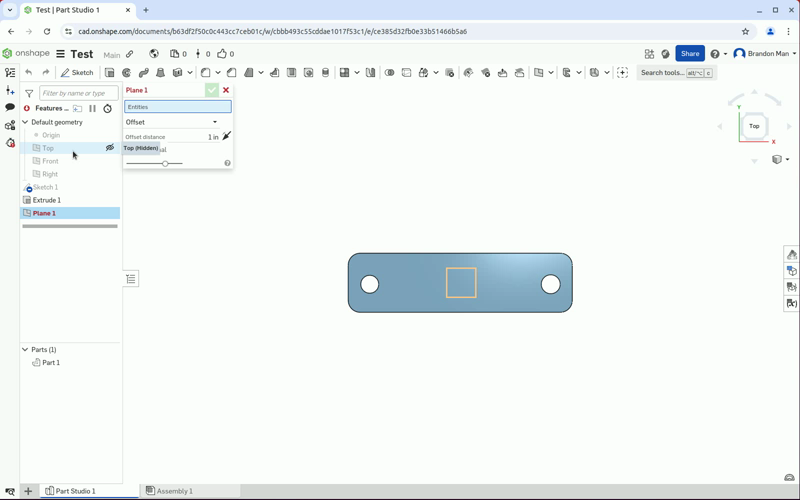
click(73, 150)
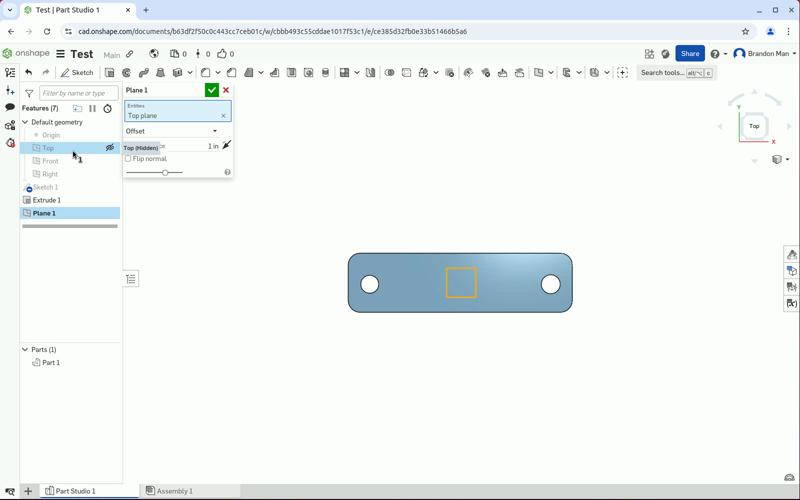
key(tab, 2)
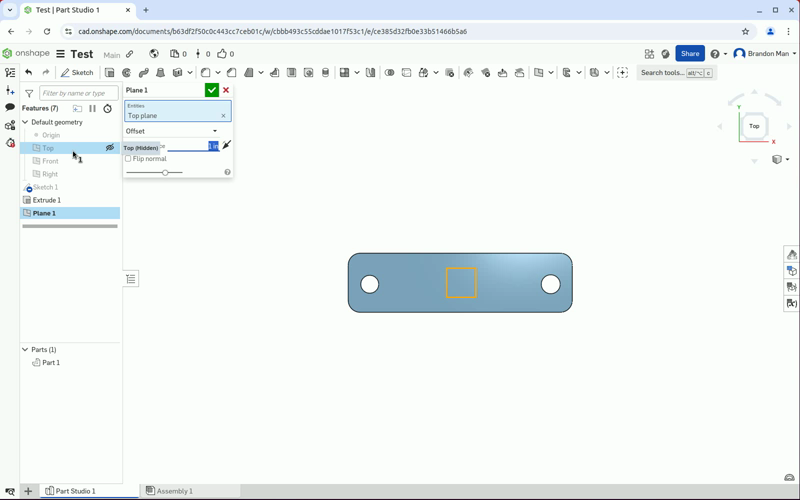
text(6.994)
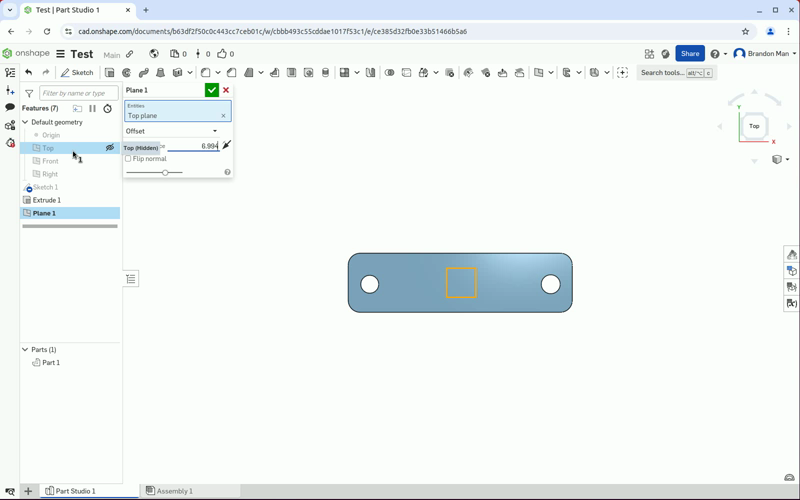
key(enter, 2)
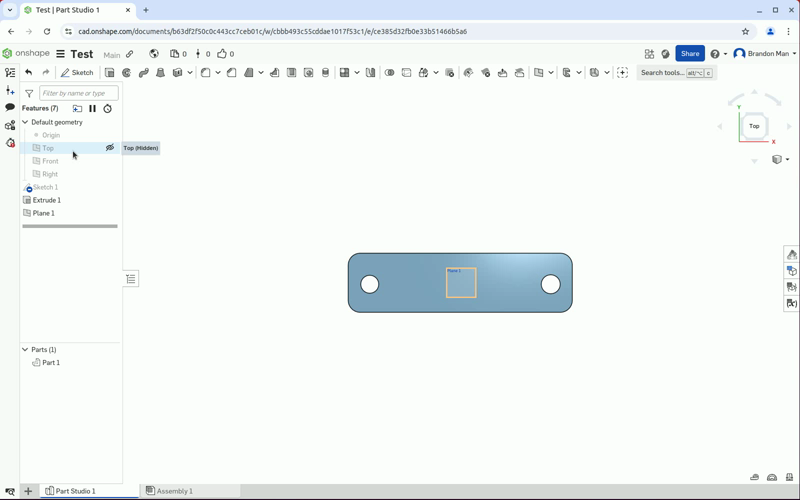
key(shift+s)
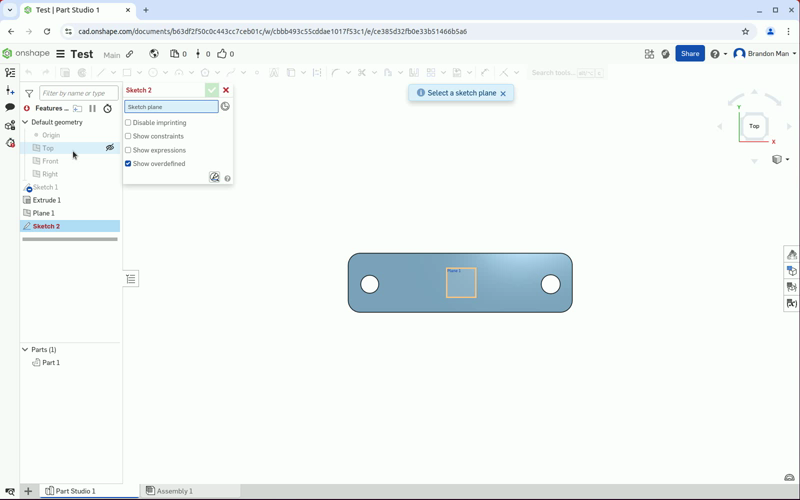
mouse_move(73, 215)
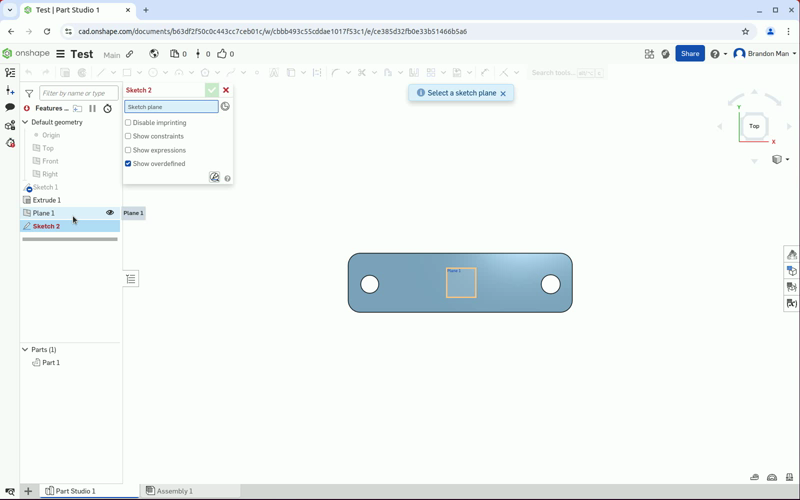
click(73, 215)
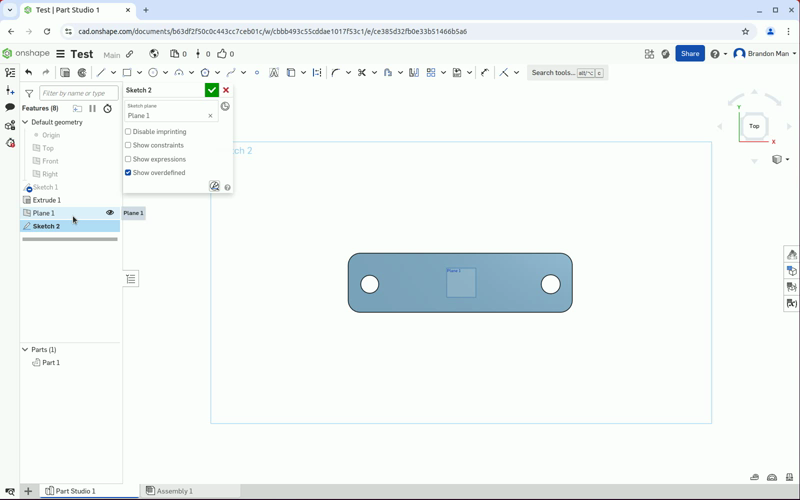
mouse_move(73, 352)
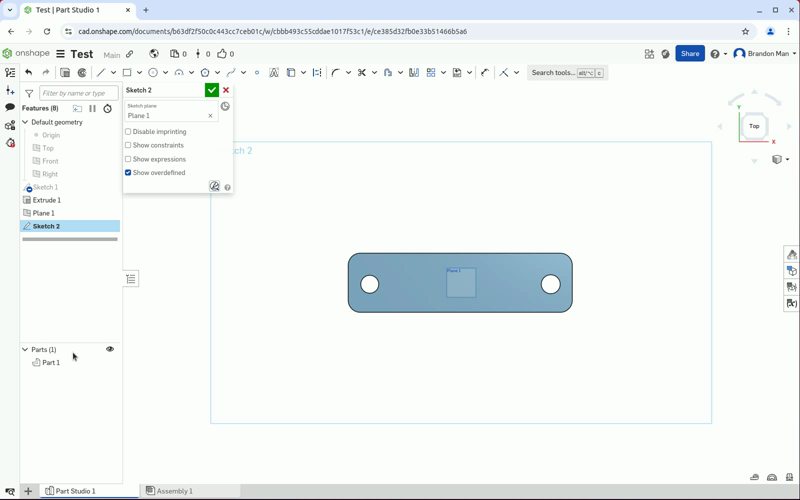
key(y)
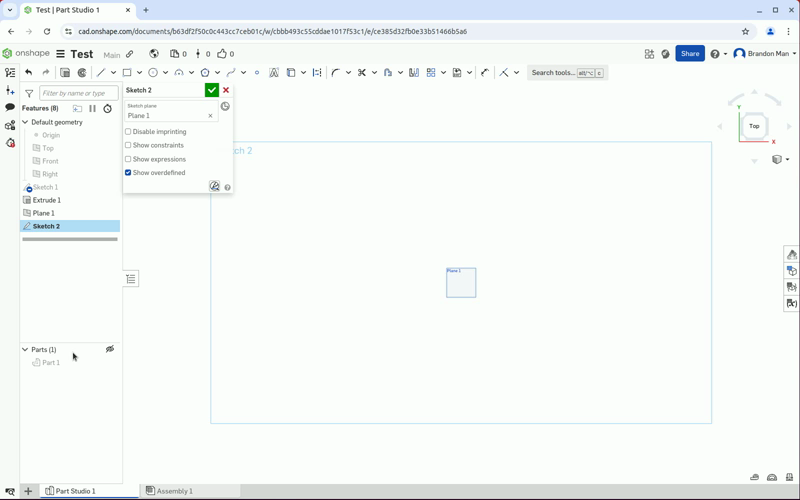
key(a)
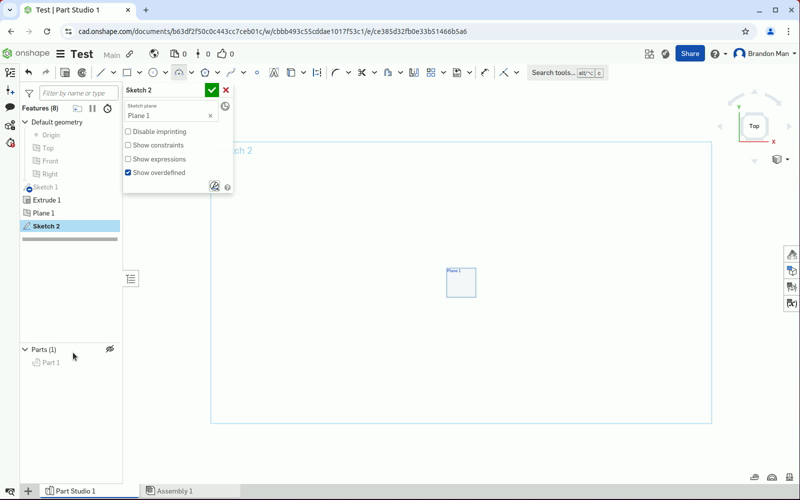
key_down(shift)
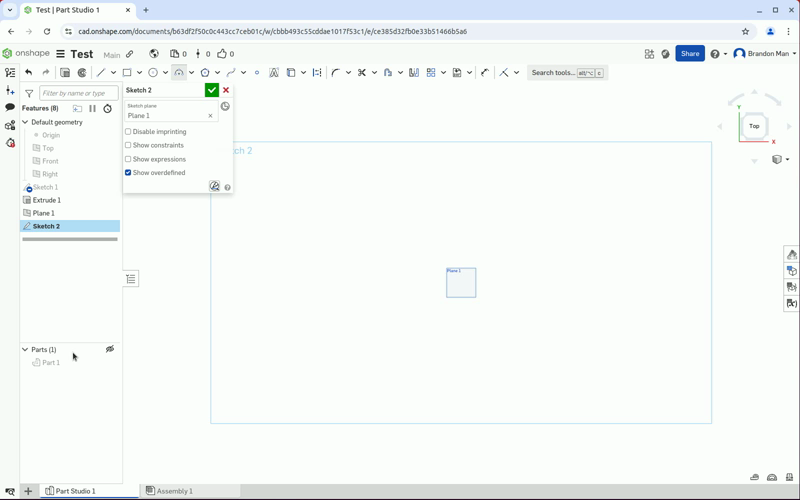
mouse_move(384, 288)
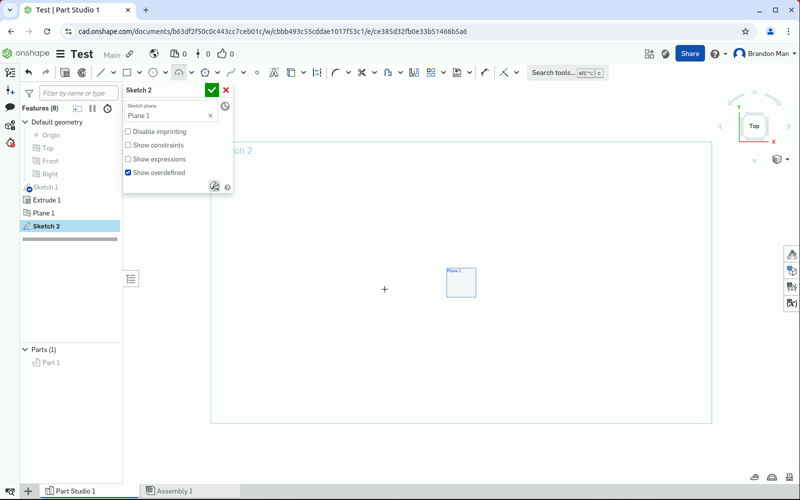
click(384, 288)
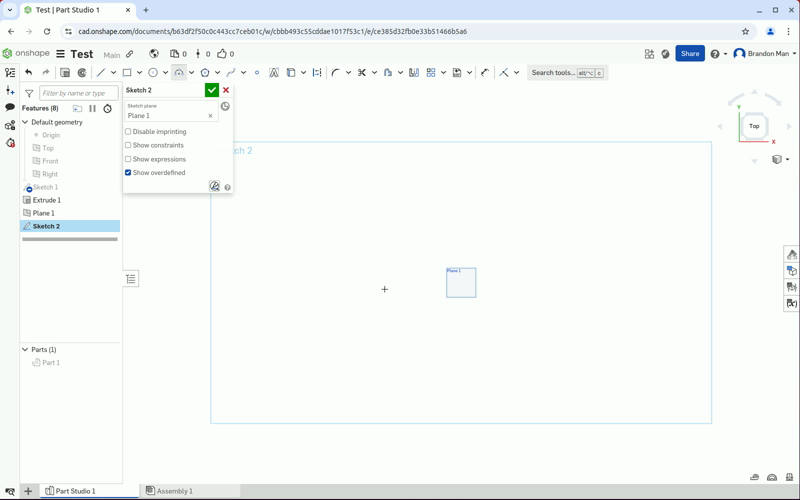
key_up(shift)
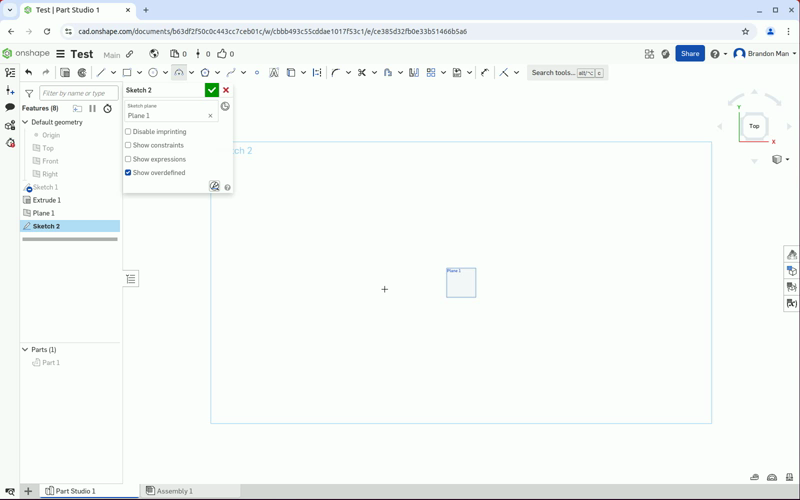
key_down(shift)
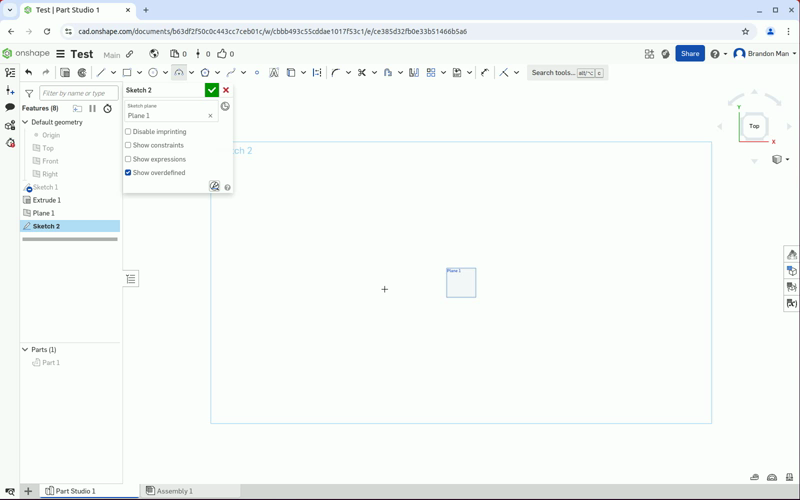
mouse_move(394, 306)
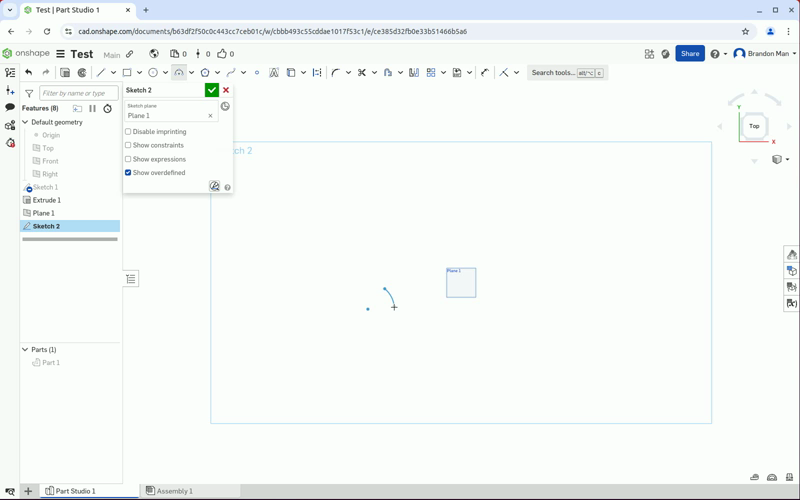
click(394, 306)
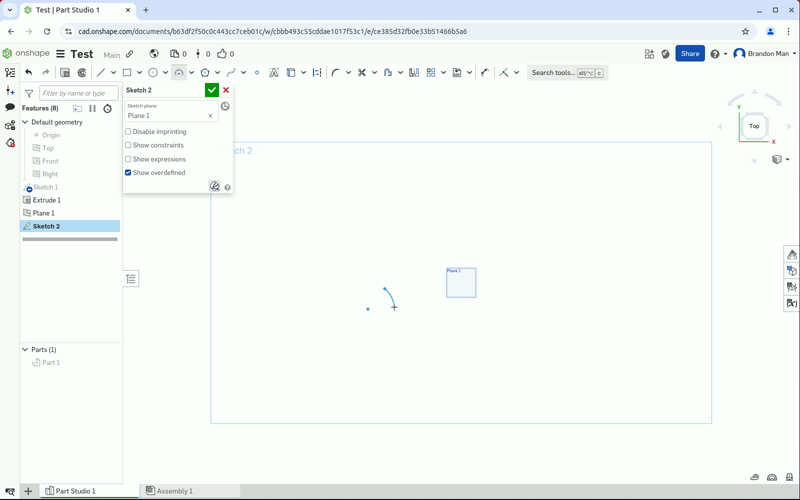
mouse_move(383, 300)
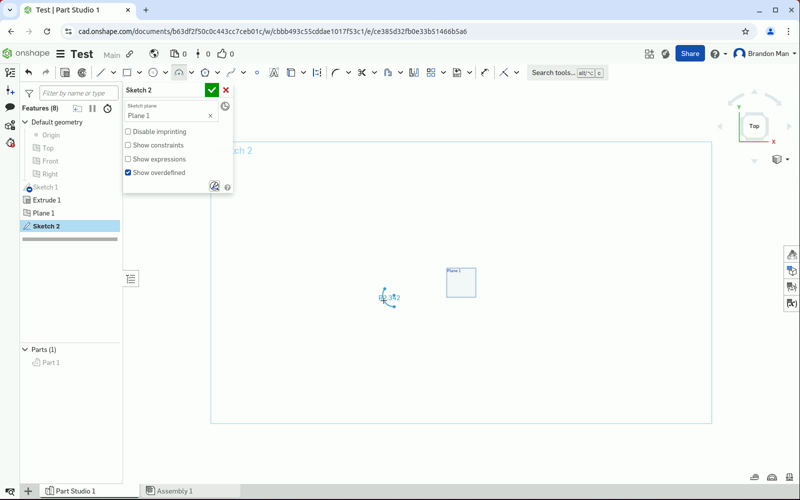
click(383, 300)
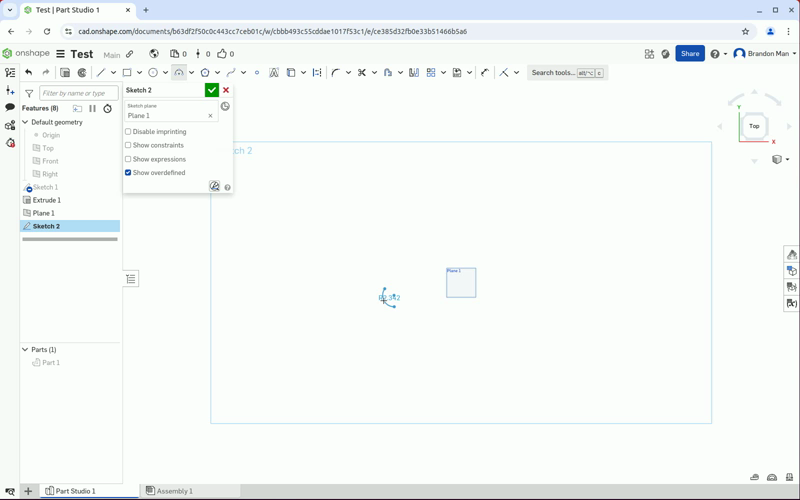
key_up(shift)
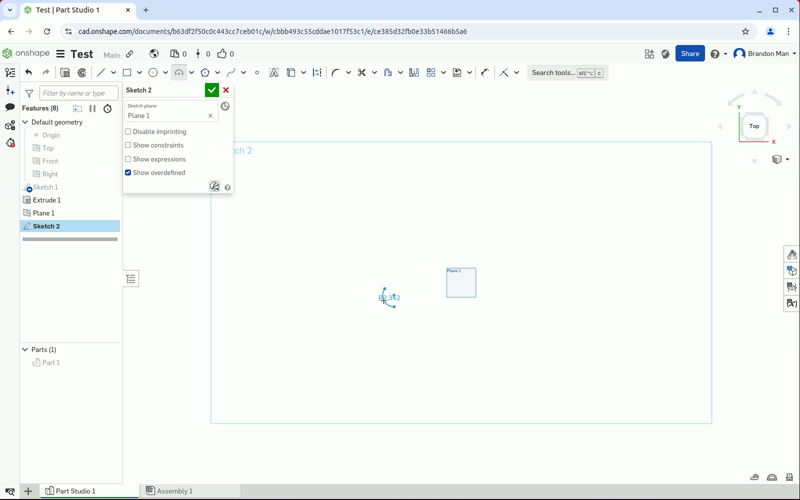
key(esc)
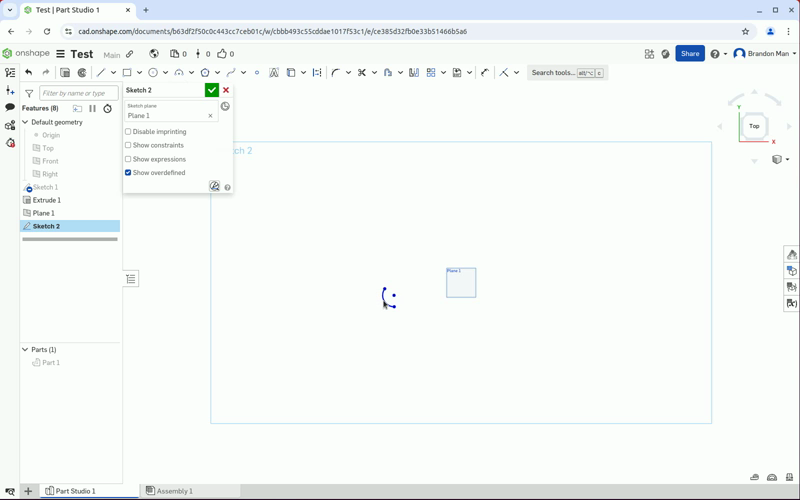
key(l)
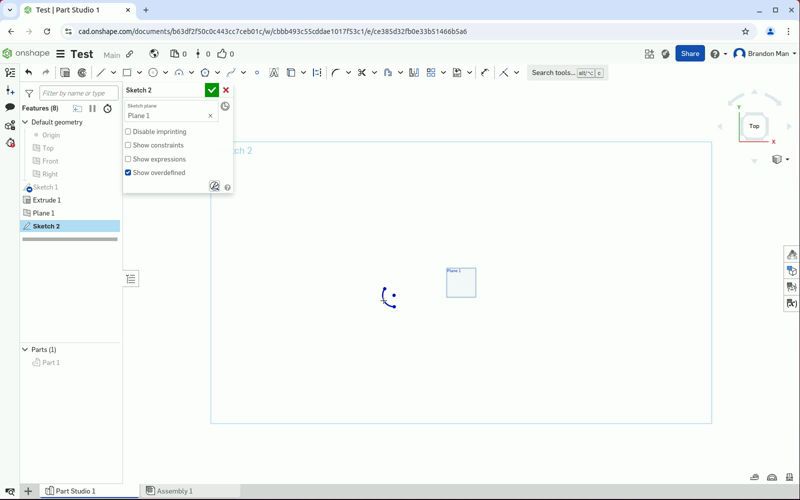
mouse_move(394, 306)
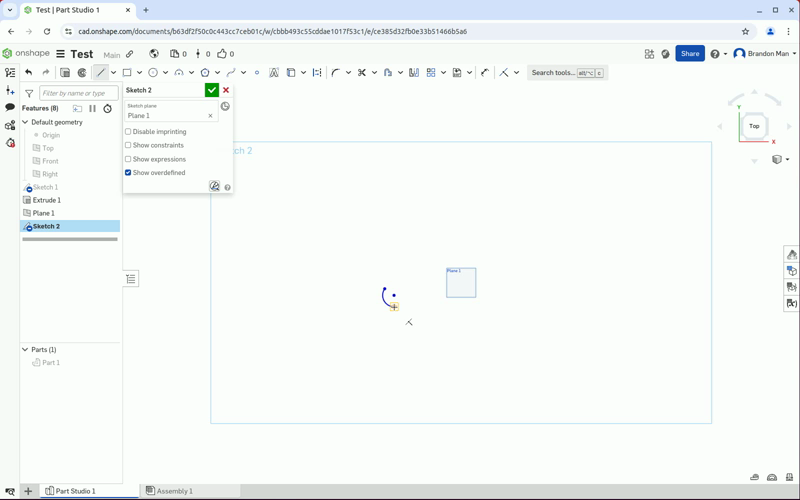
click(394, 306)
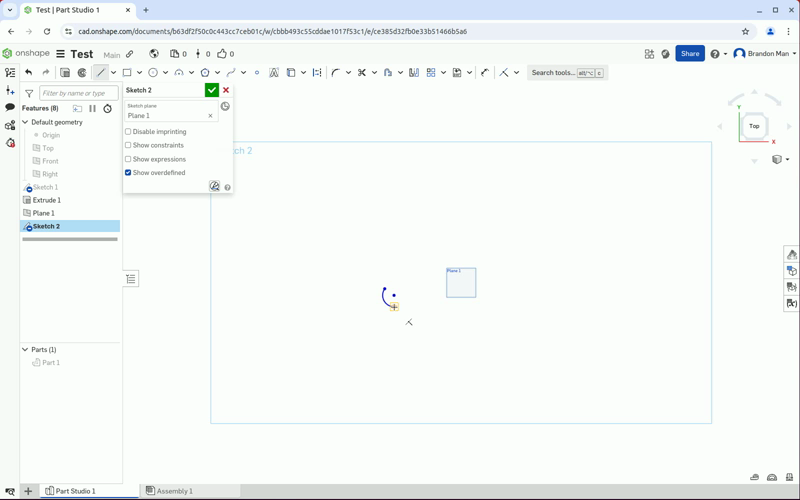
key_down(shift)
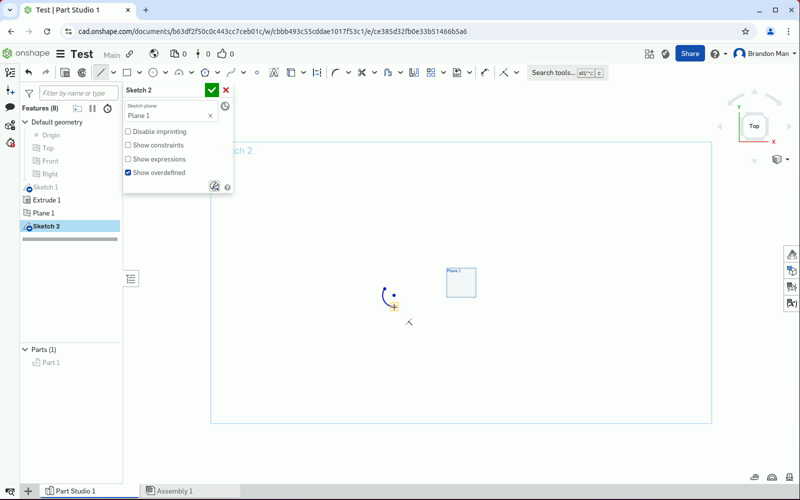
mouse_move(526, 306)
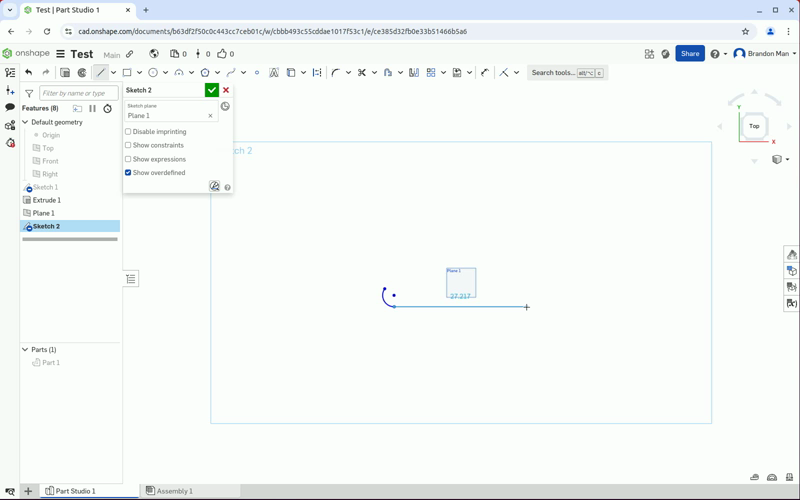
click(526, 306)
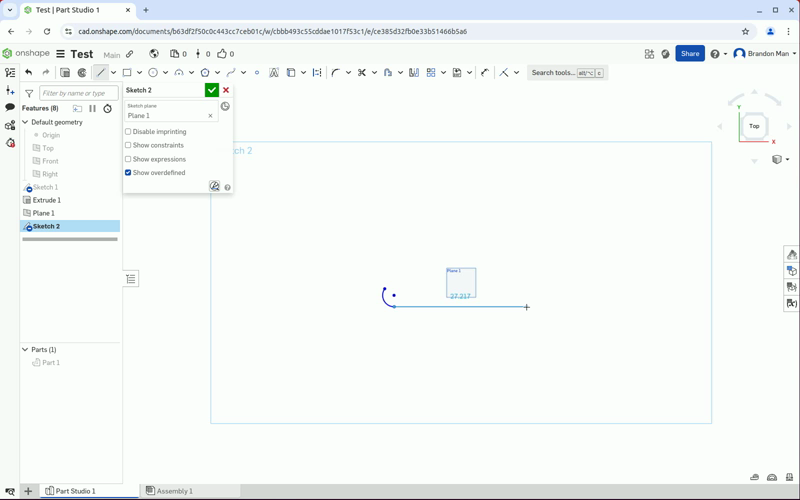
key_up(shift)
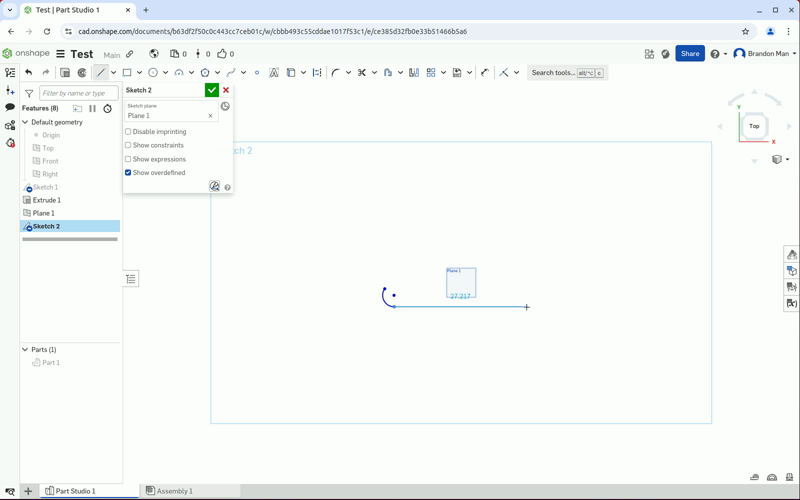
key(esc)
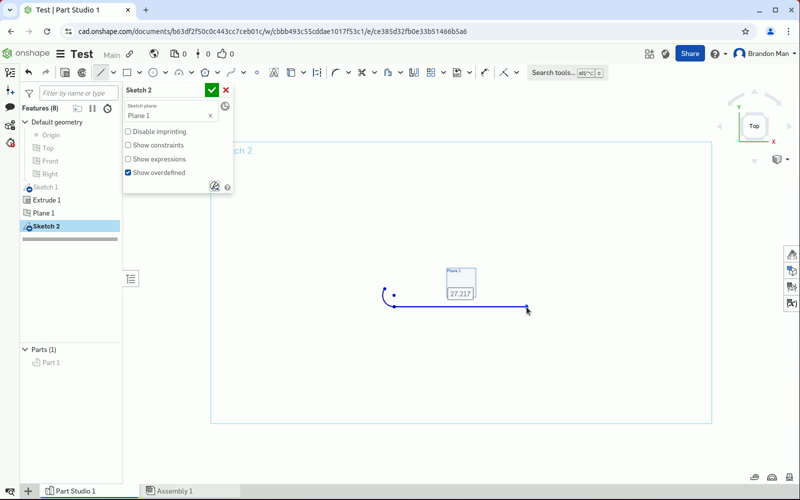
key(a)
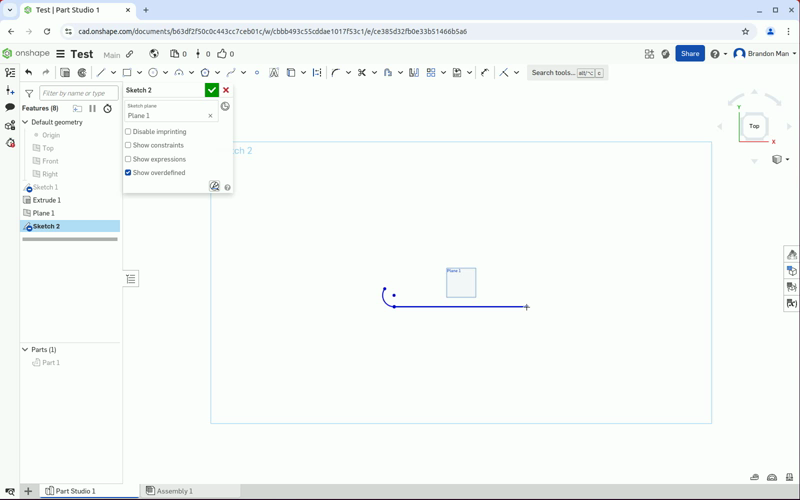
mouse_move(526, 306)
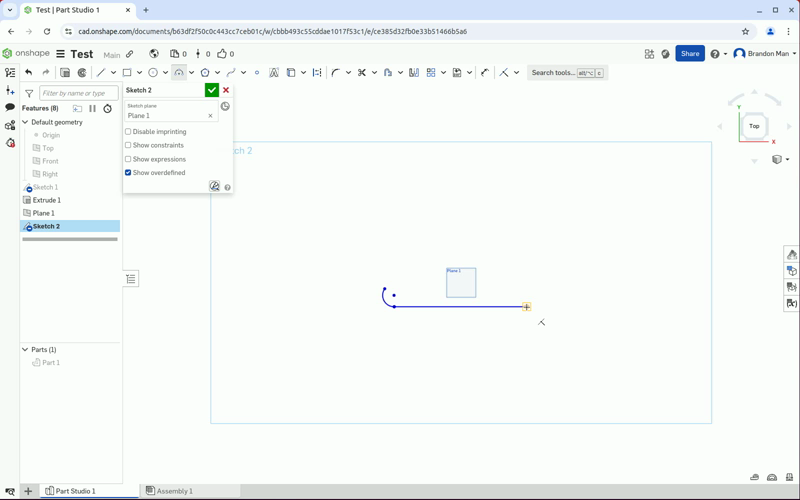
click(526, 306)
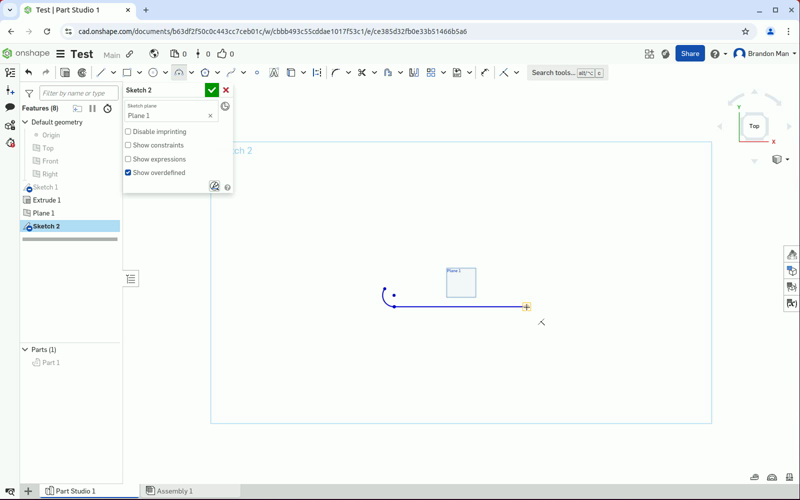
key_down(shift)
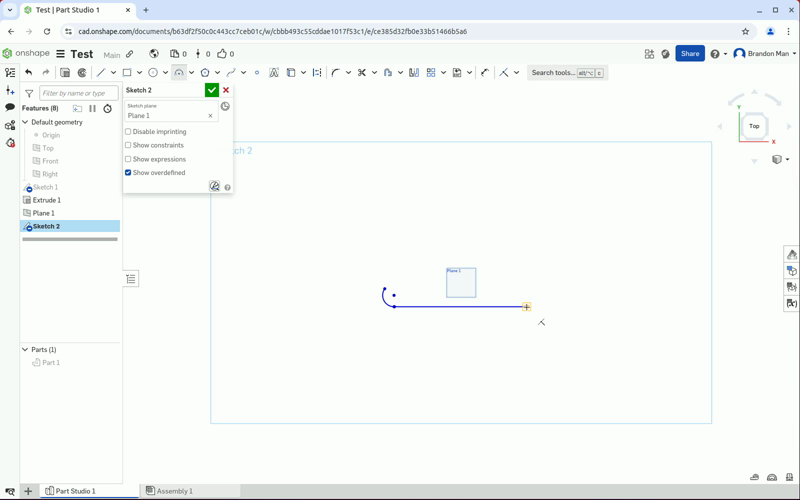
mouse_move(536, 288)
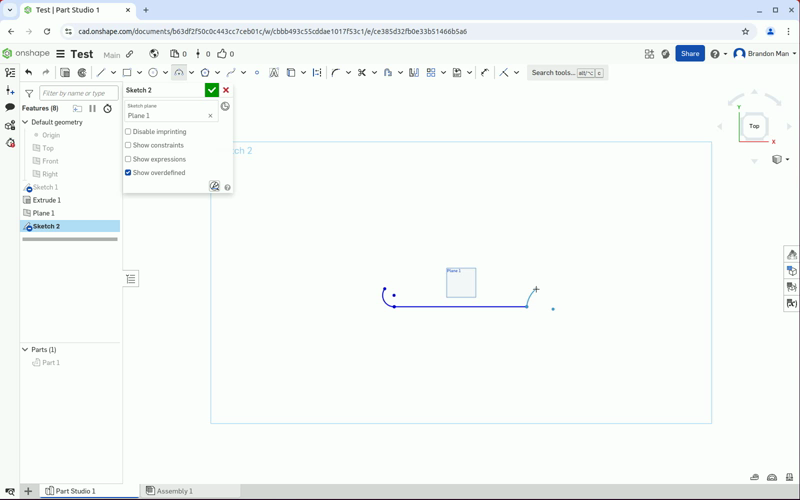
click(536, 288)
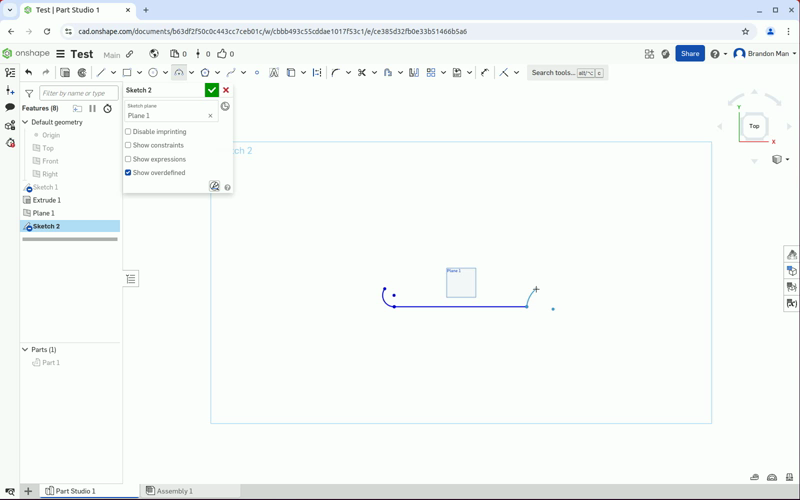
mouse_move(537, 300)
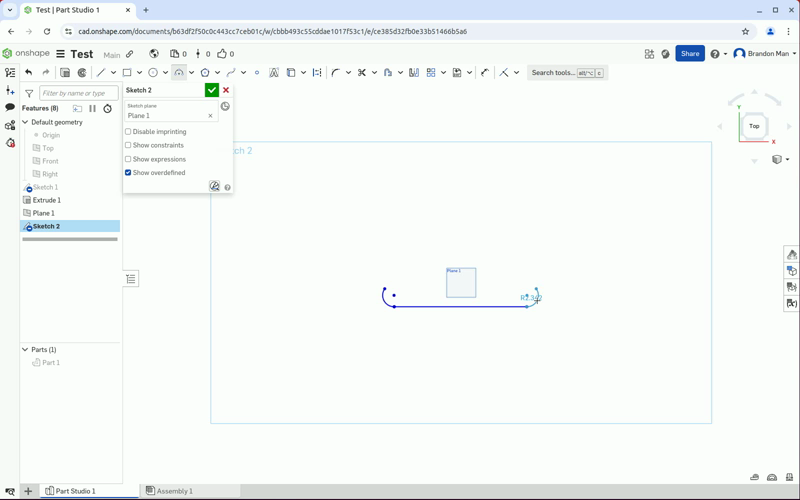
click(537, 300)
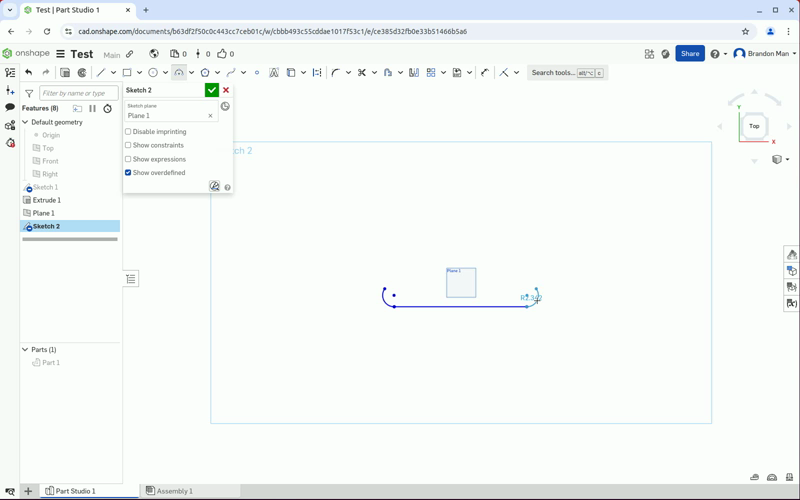
key_up(shift)
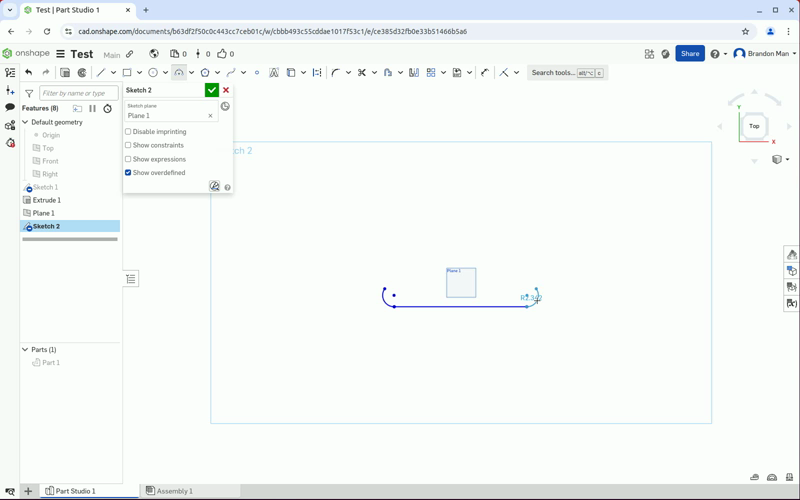
key(esc)
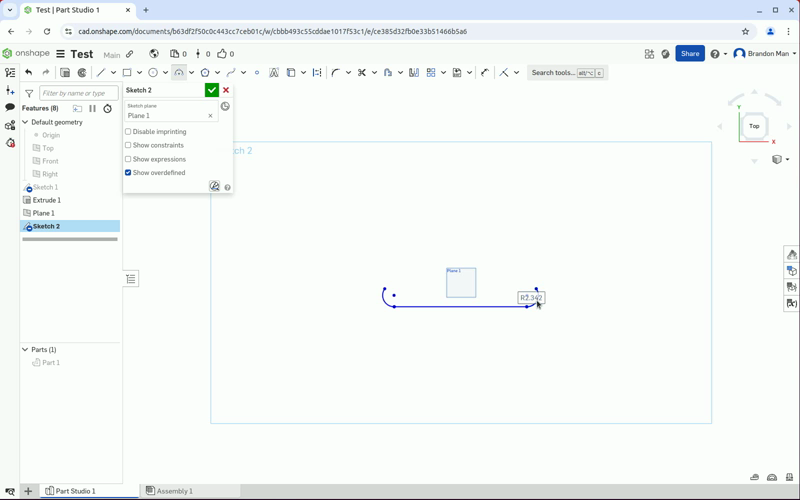
key(l)
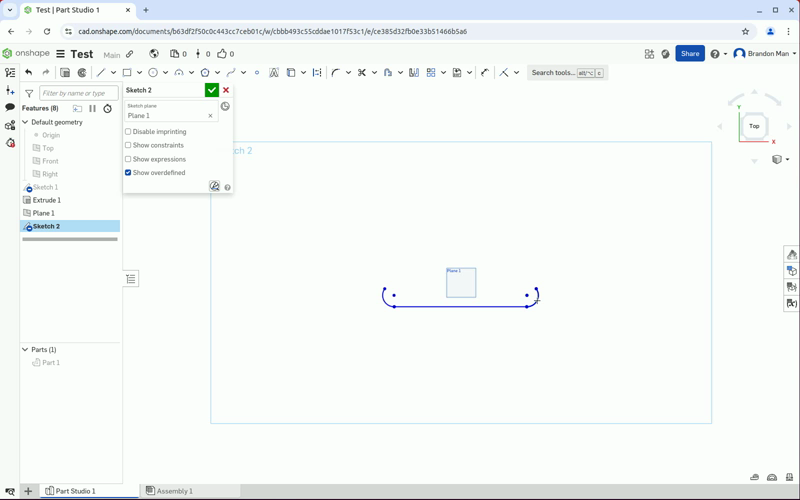
mouse_move(536, 288)
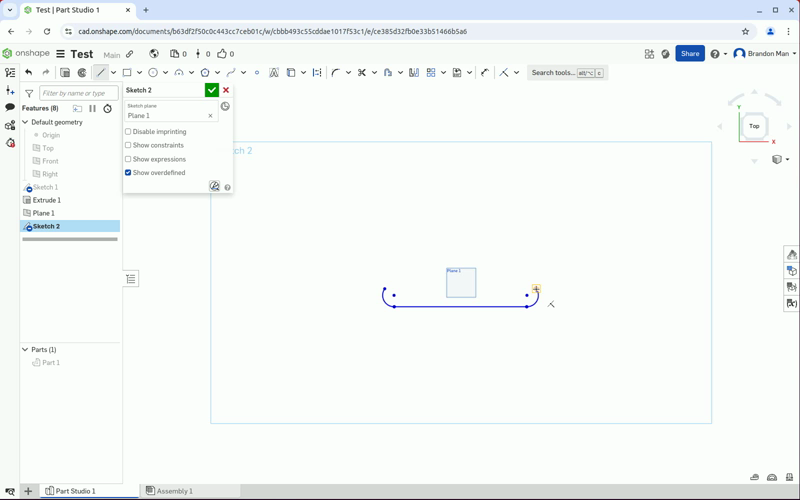
click(536, 288)
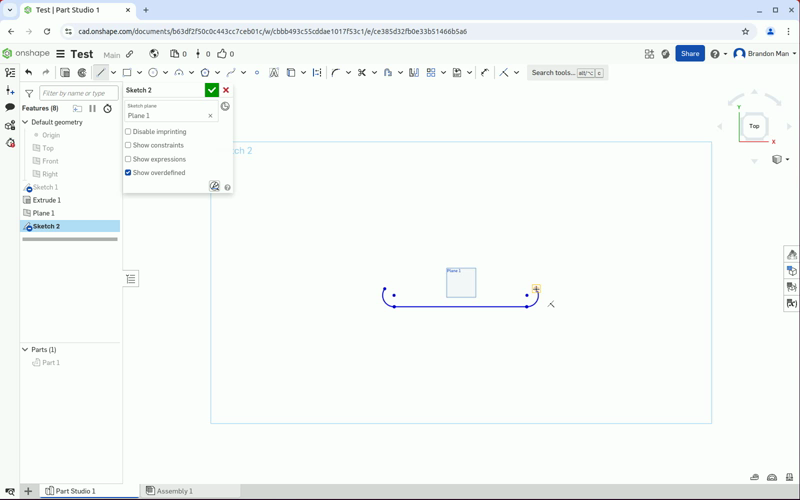
key_down(shift)
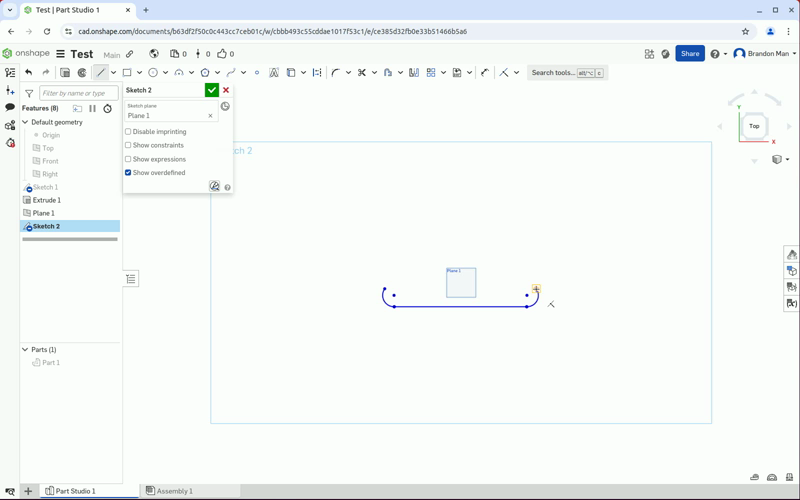
mouse_move(566, 288)
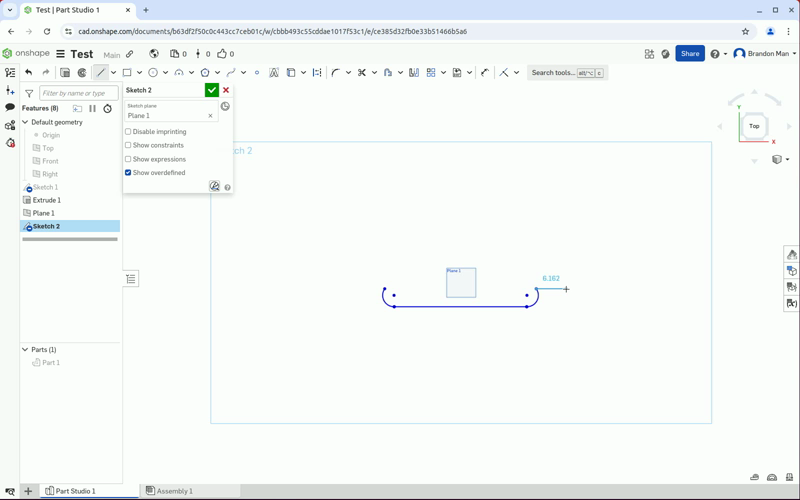
mouse_move(523, 264)
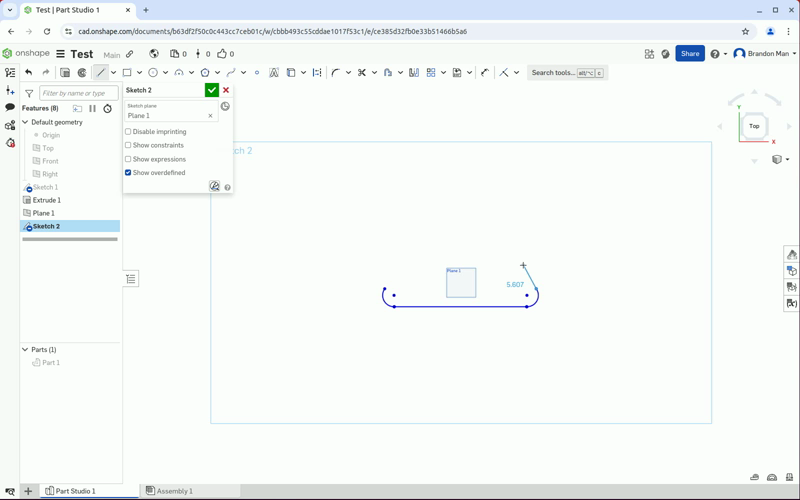
click(523, 264)
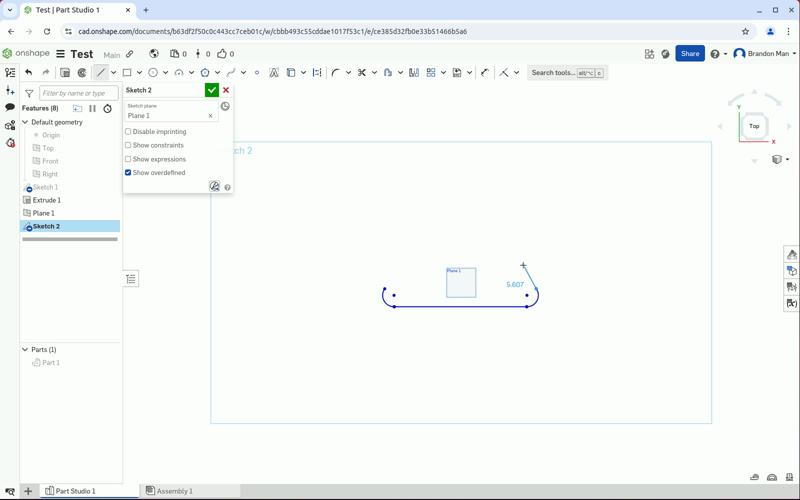
key_up(shift)
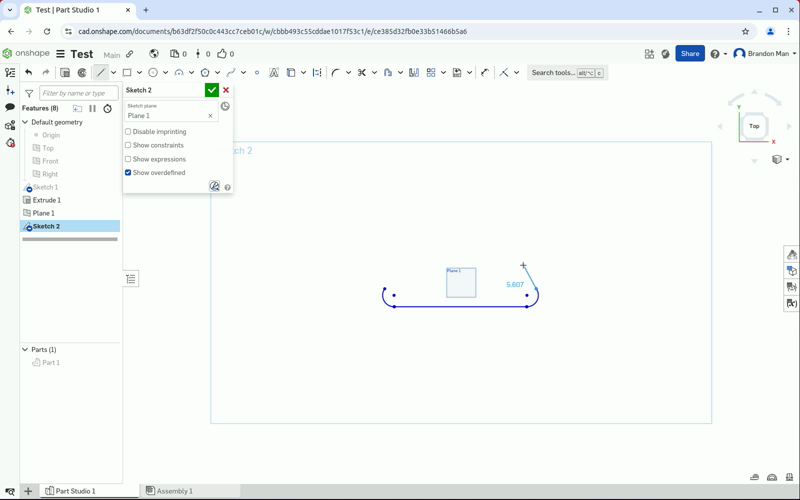
key(esc)
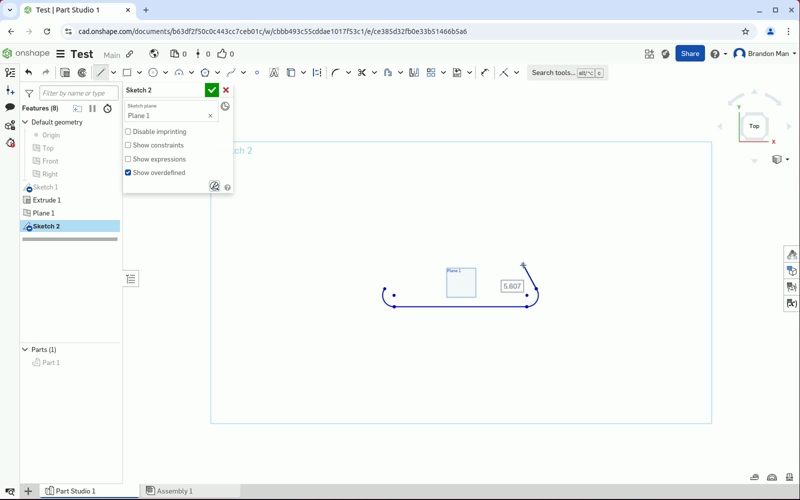
key(a)
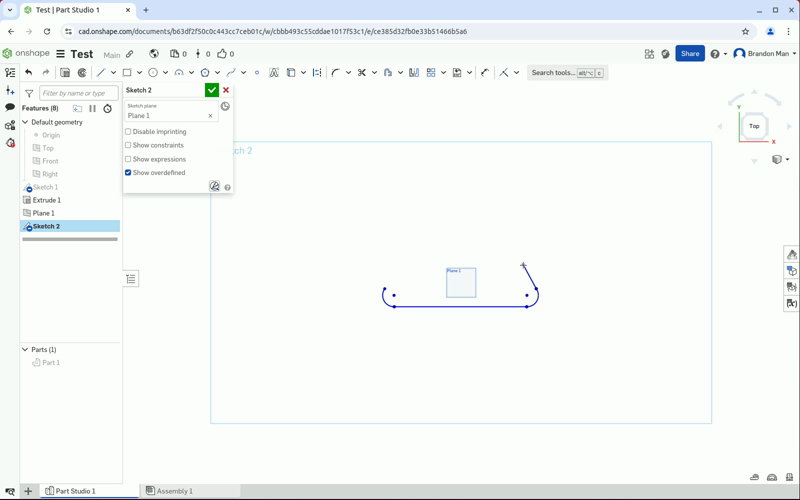
mouse_move(523, 264)
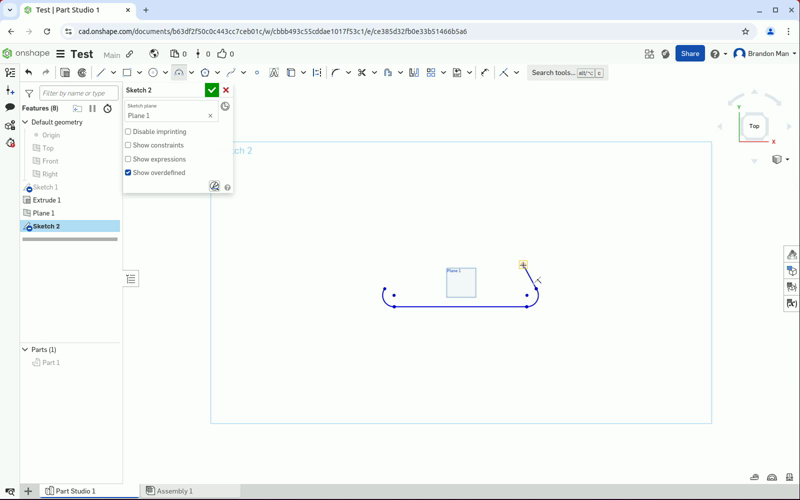
click(523, 264)
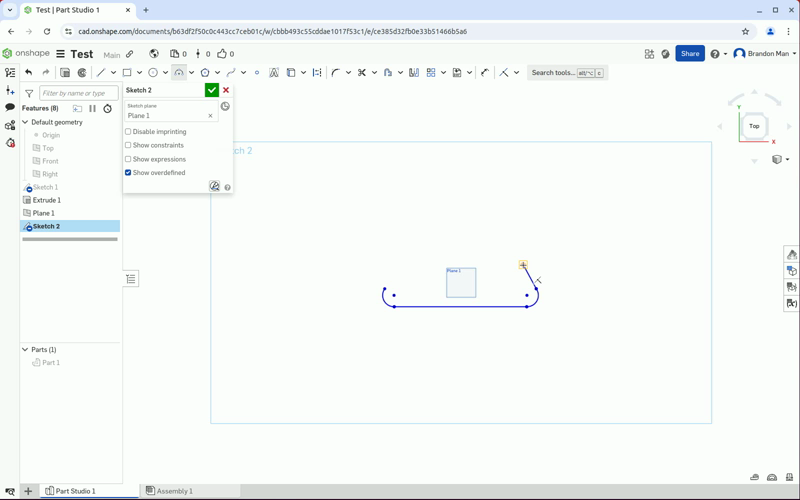
key_down(shift)
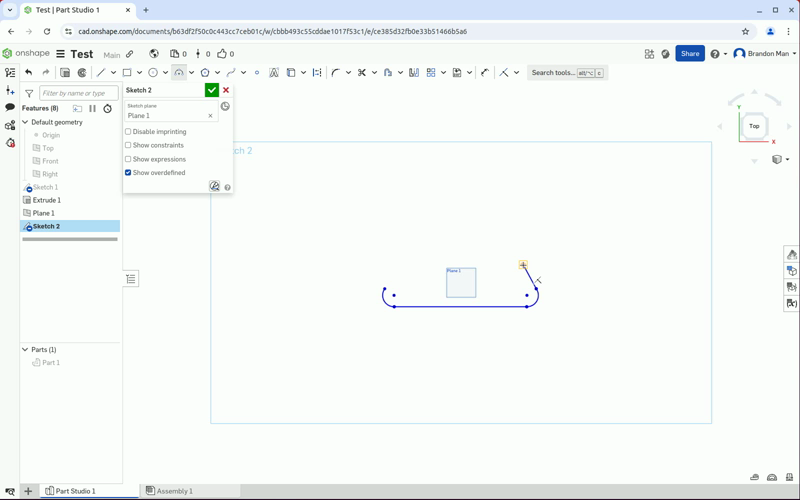
mouse_move(511, 258)
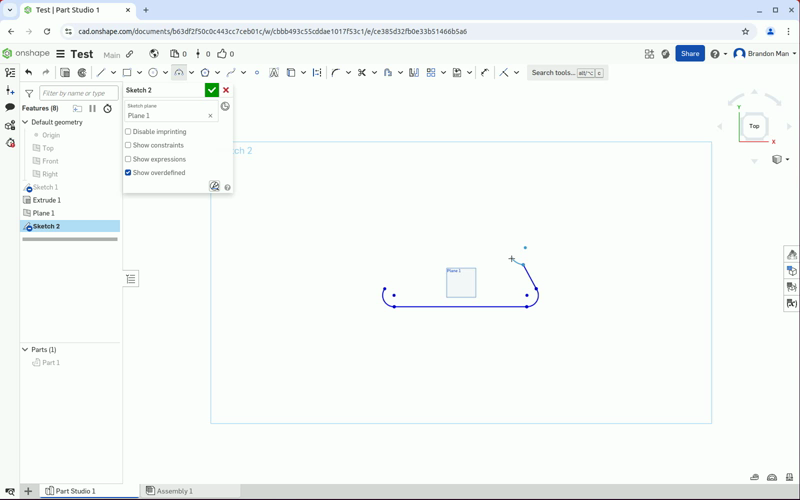
click(511, 258)
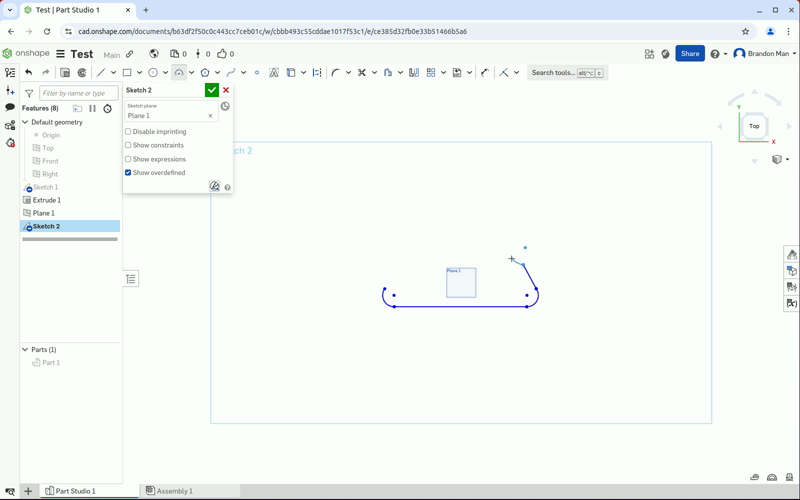
mouse_move(518, 259)
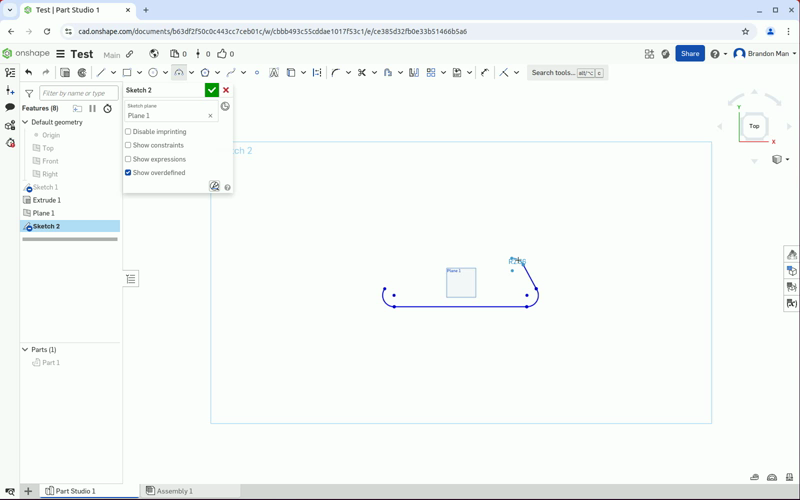
click(518, 259)
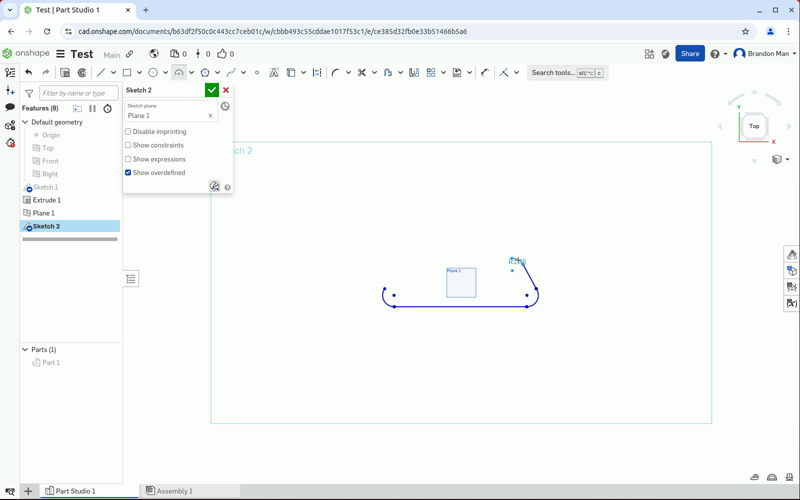
key_up(shift)
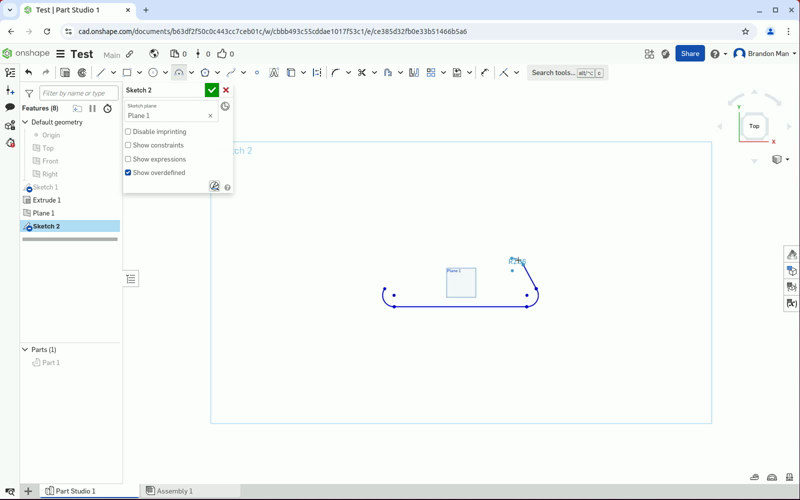
key(esc)
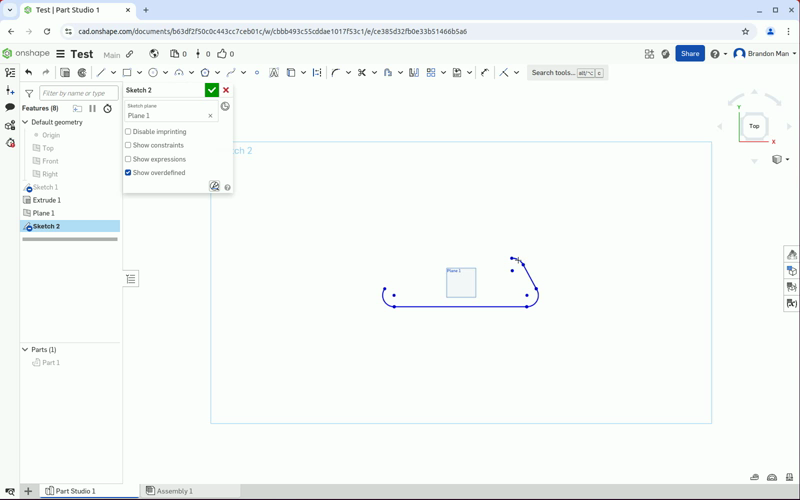
key(l)
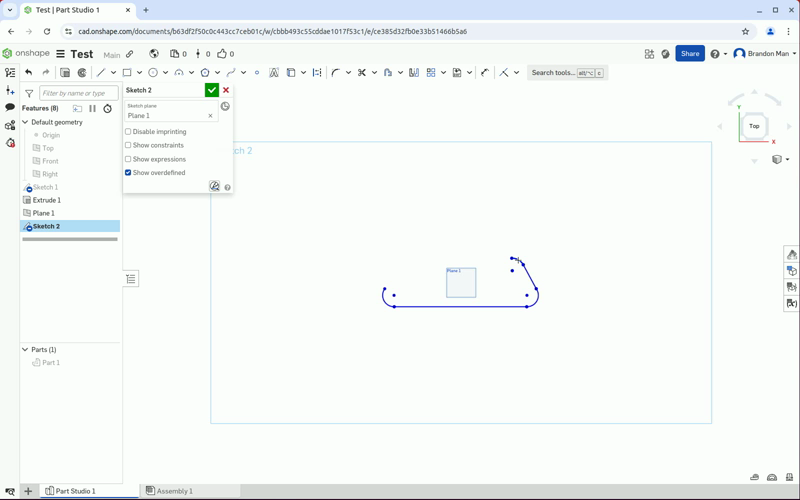
mouse_move(511, 258)
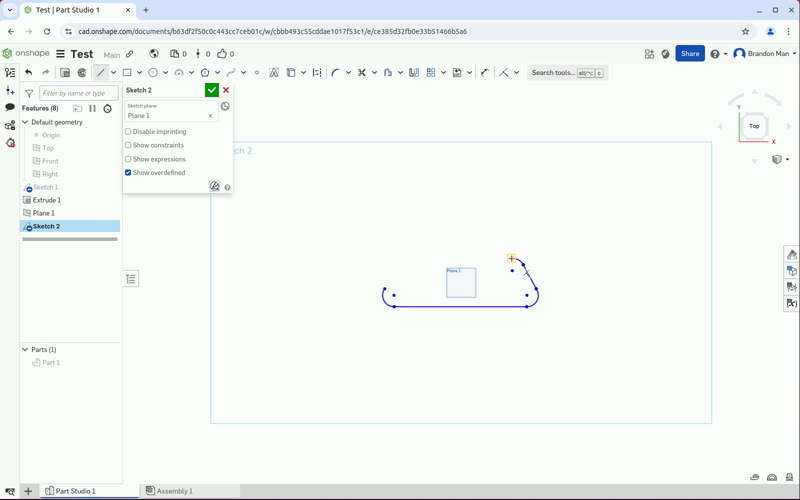
click(511, 258)
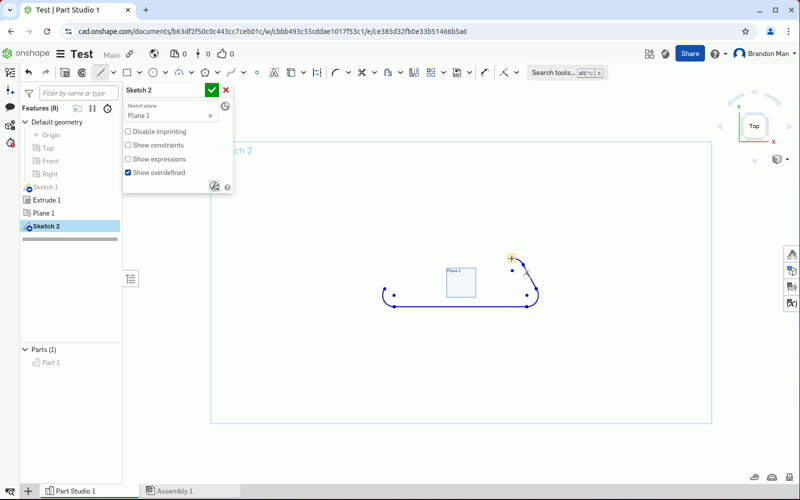
key_down(shift)
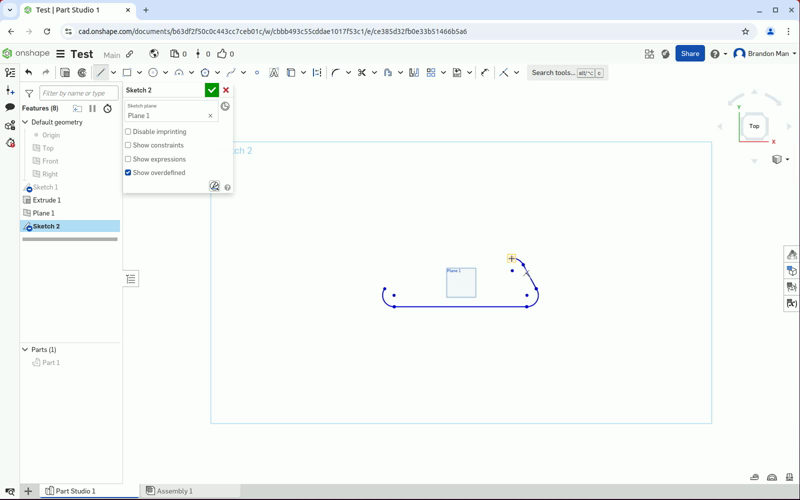
mouse_move(408, 258)
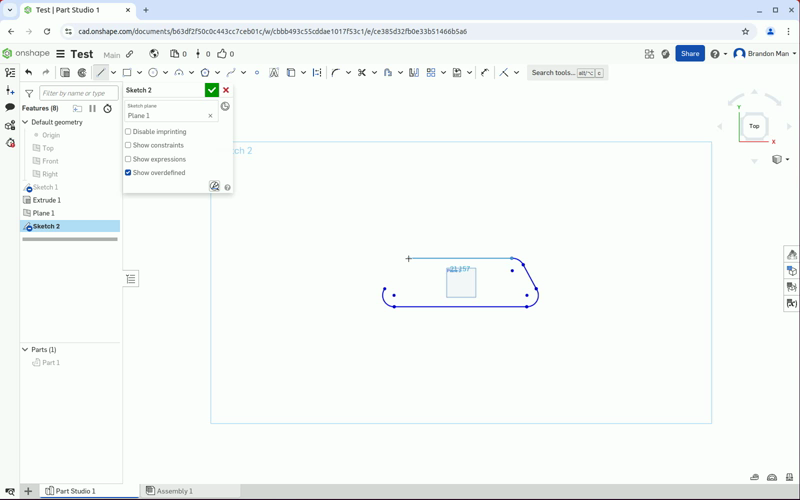
click(408, 258)
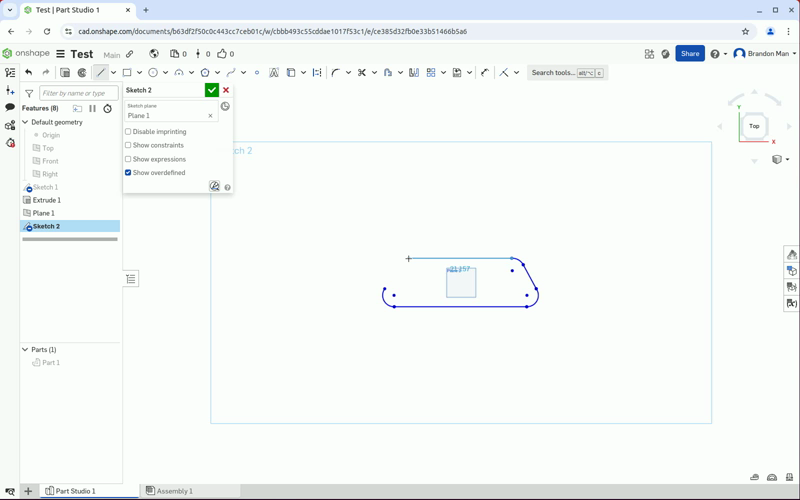
key_up(shift)
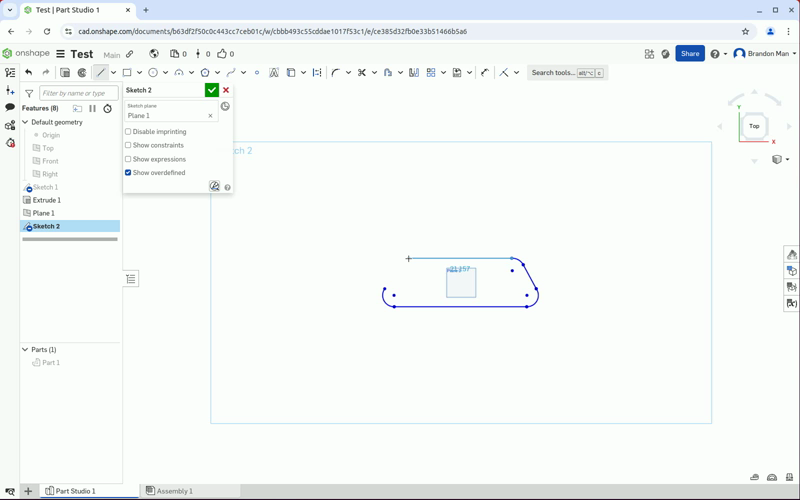
key(esc)
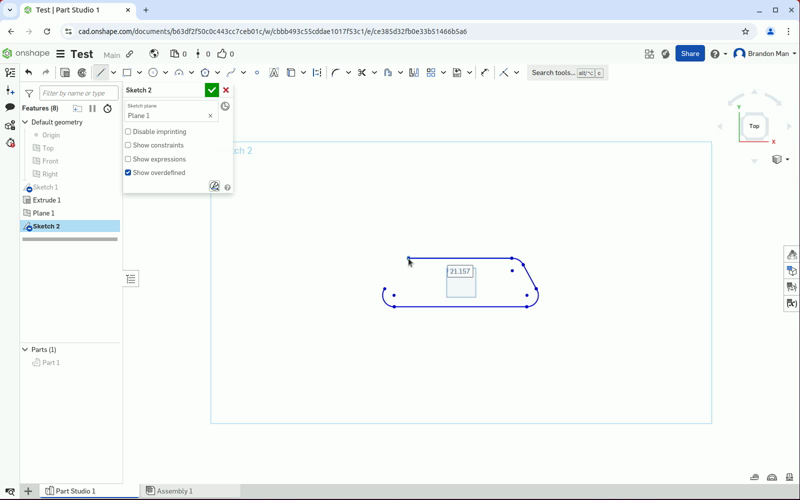
key(a)
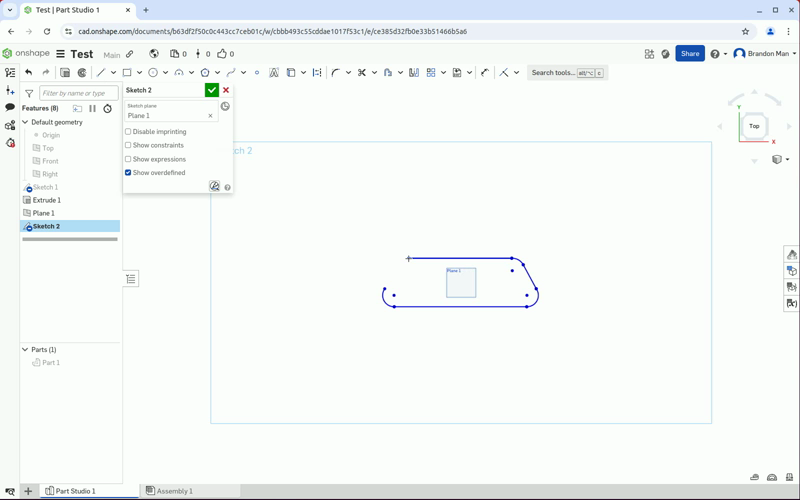
mouse_move(408, 258)
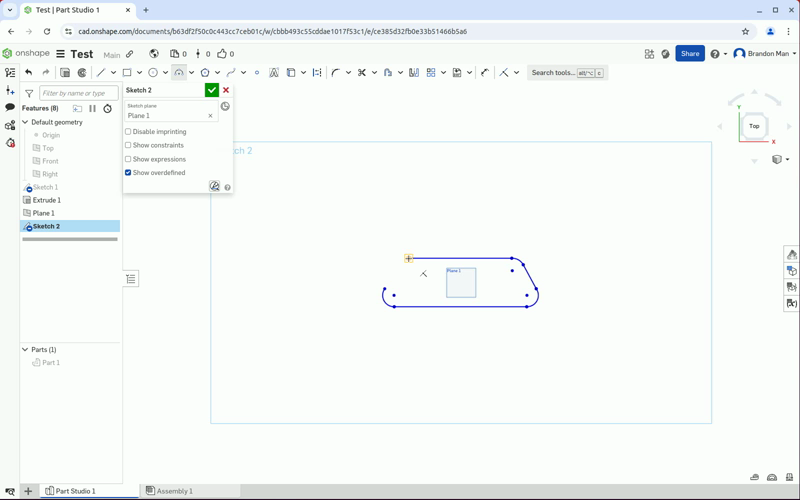
click(408, 258)
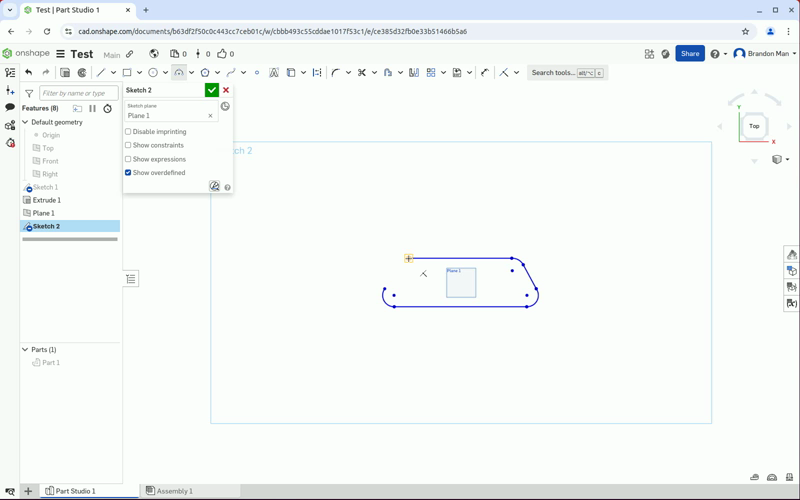
key_down(shift)
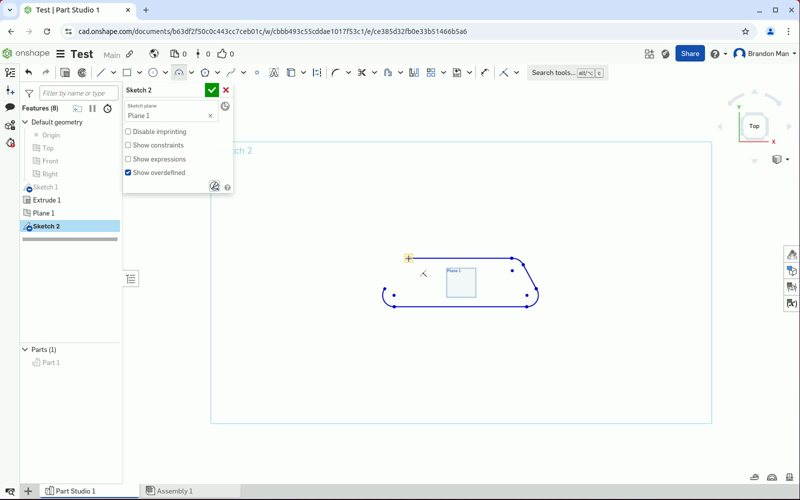
mouse_move(397, 264)
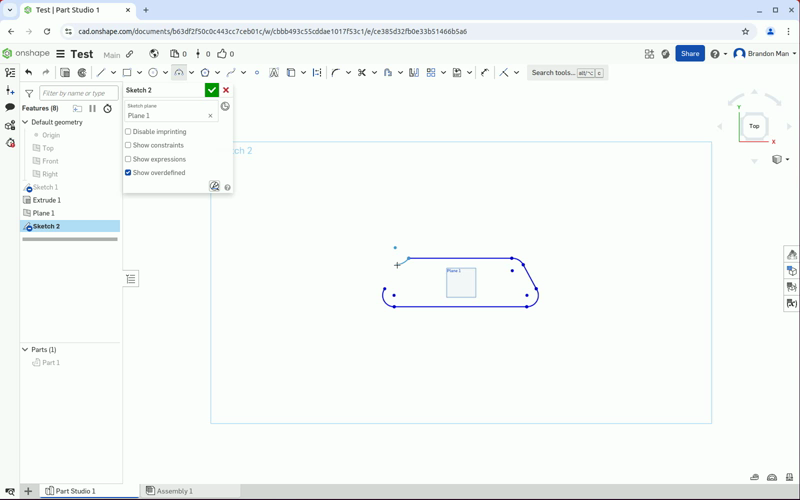
click(397, 264)
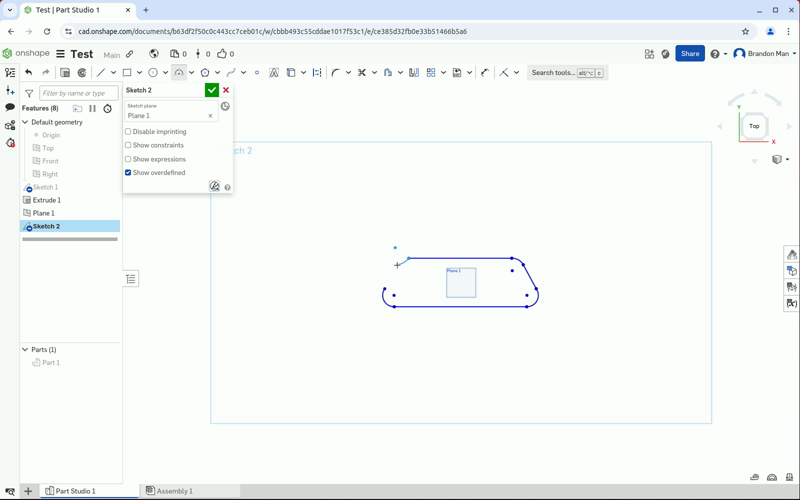
mouse_move(402, 259)
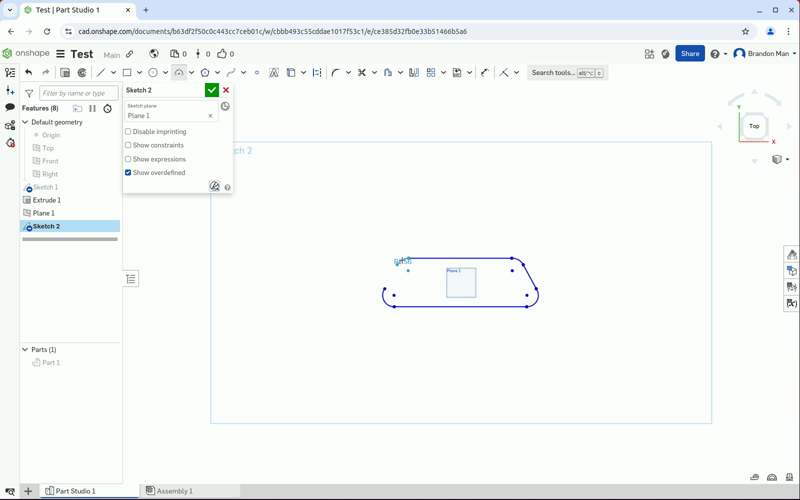
click(402, 259)
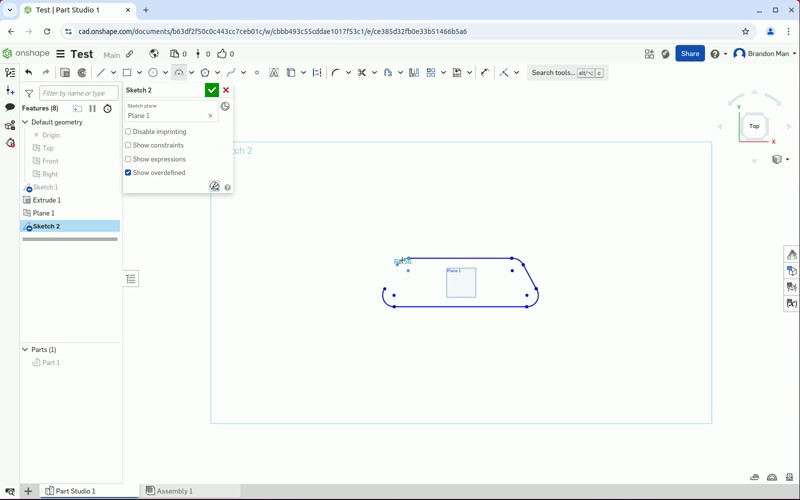
key_up(shift)
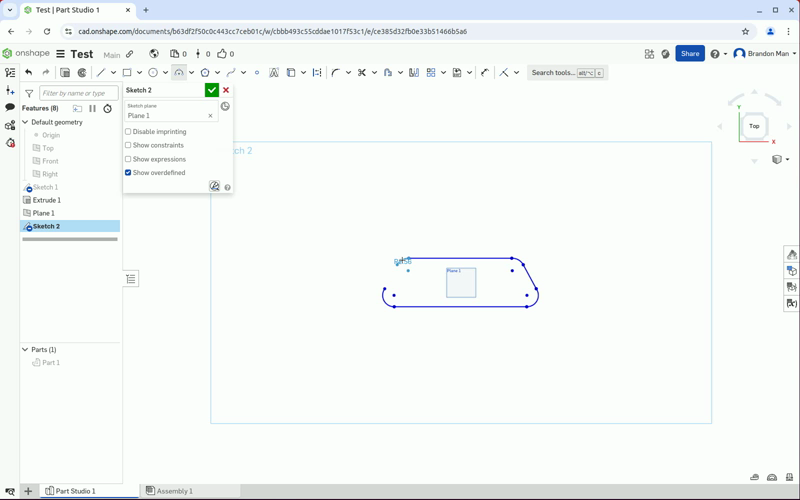
key(esc)
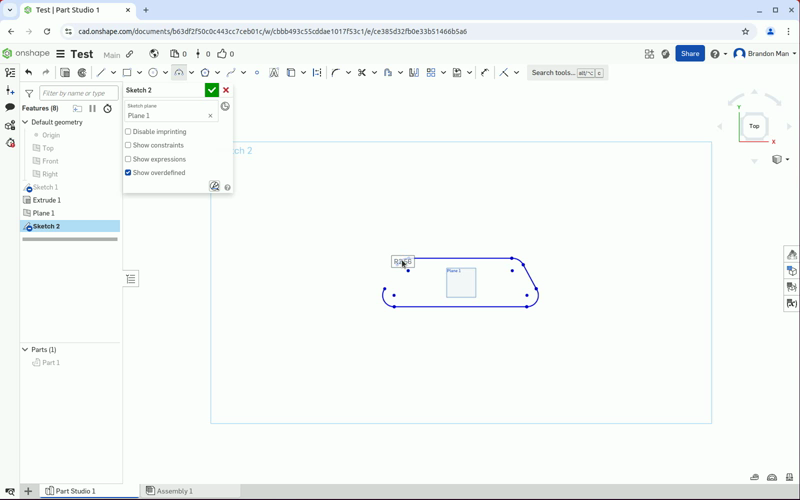
key(l)
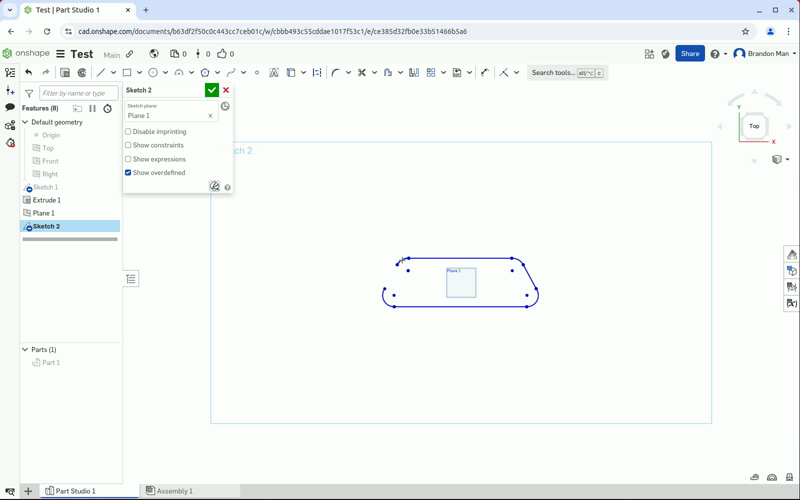
mouse_move(397, 264)
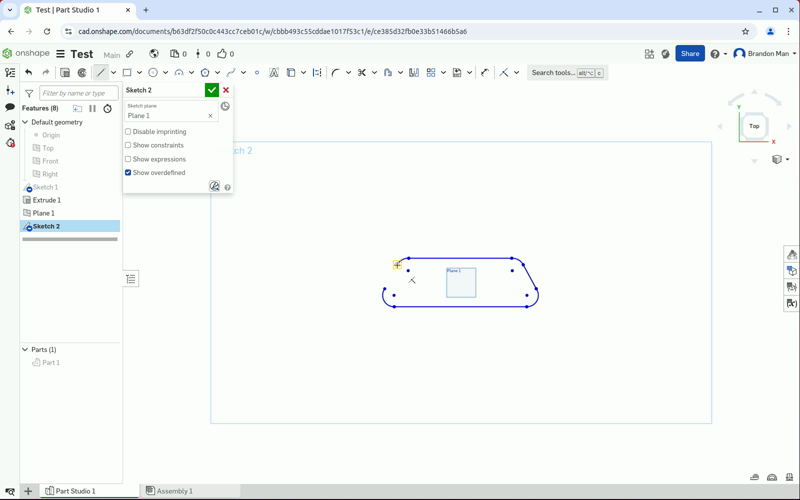
click(397, 264)
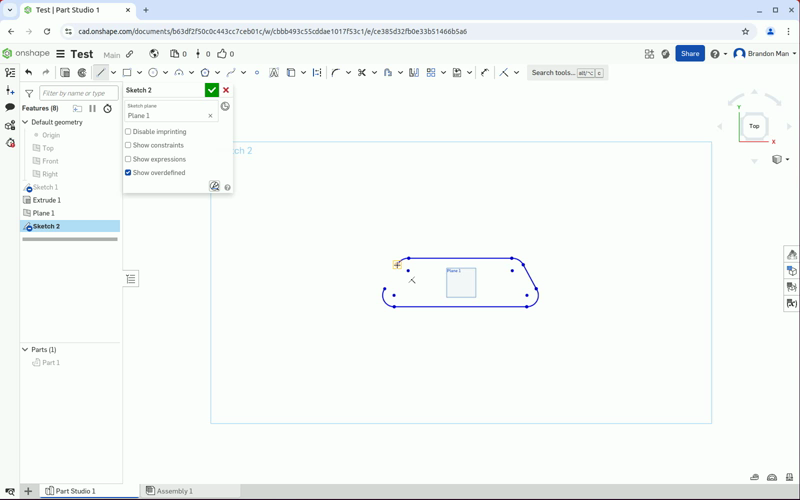
mouse_move(427, 264)
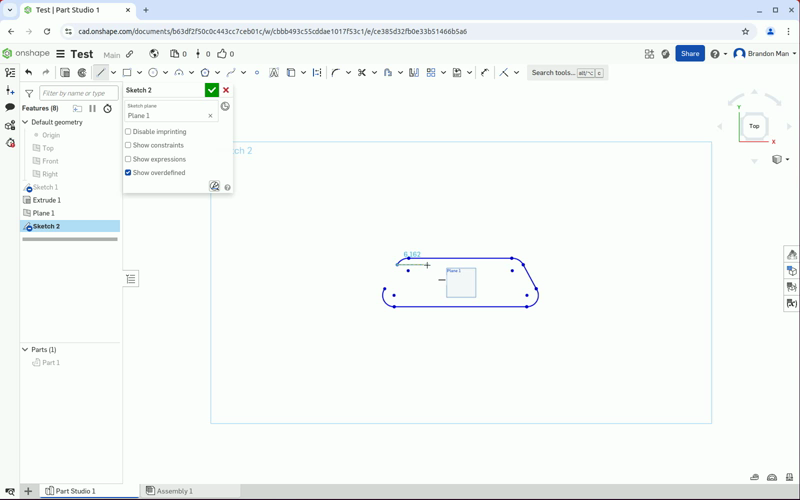
key_down(shift)
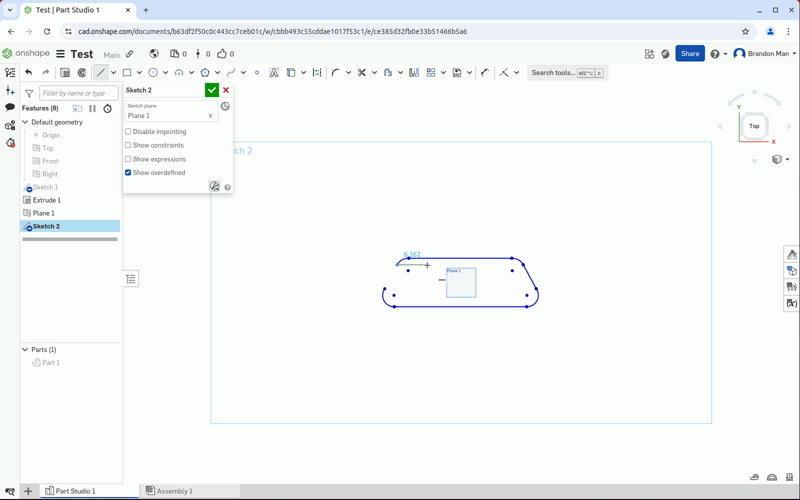
mouse_move(384, 288)
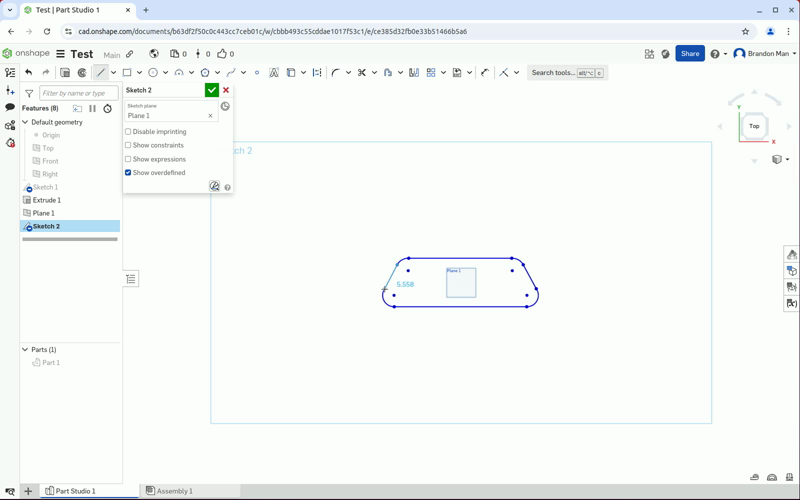
key_up(shift)
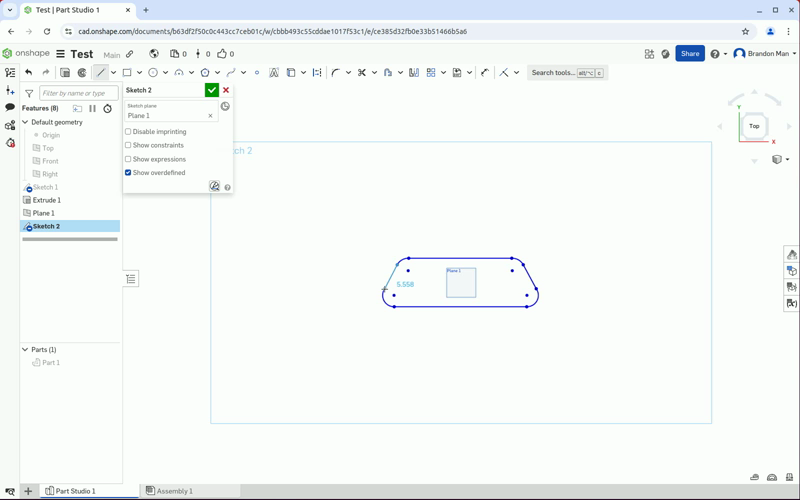
click(384, 288)
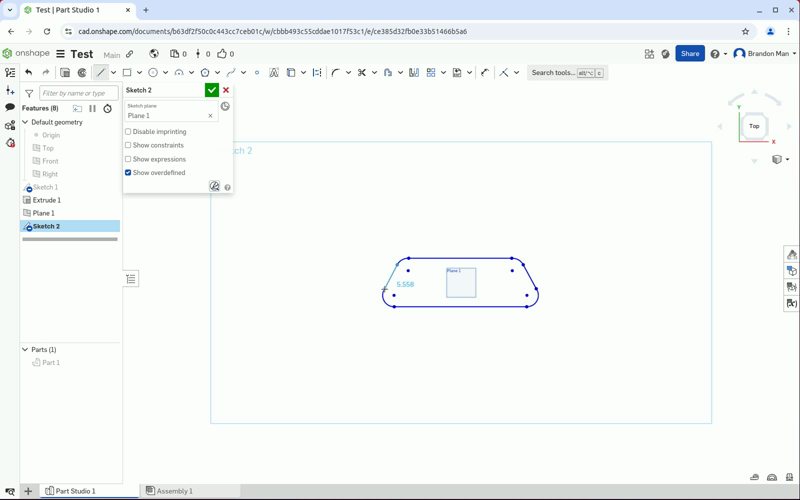
key(esc)
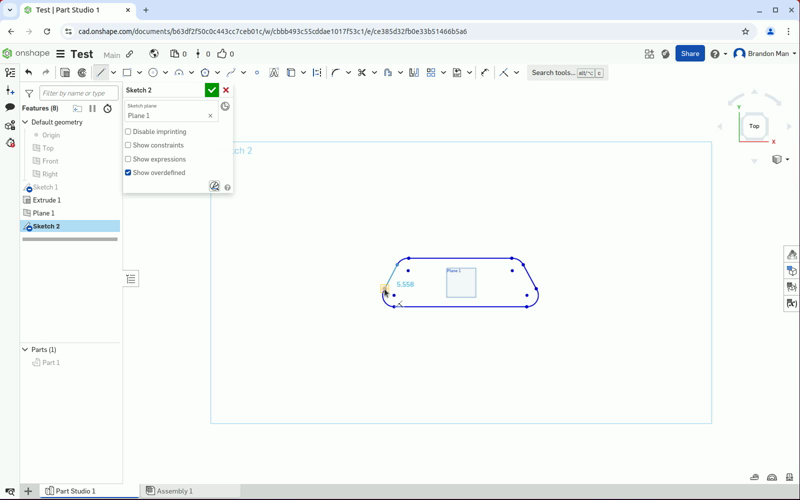
mouse_move(473, 263)
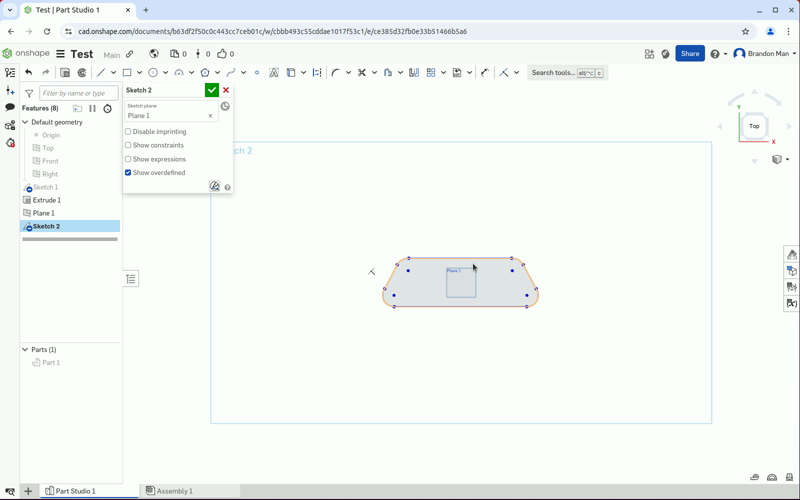
click(473, 263)
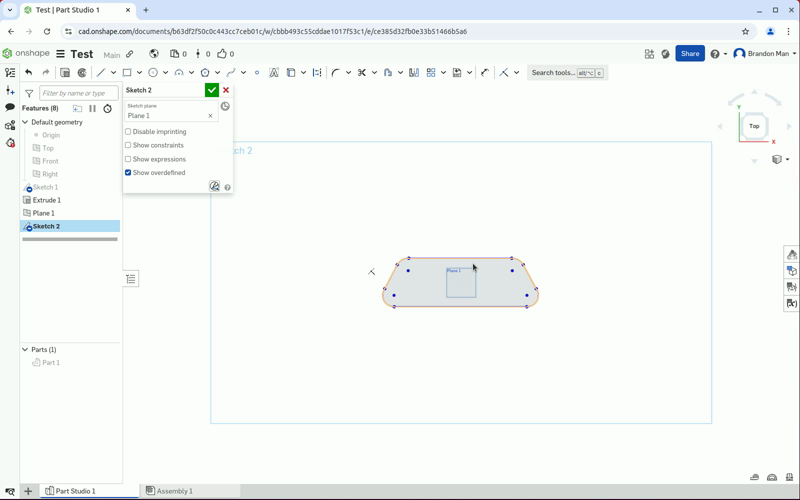
mouse_move(73, 352)
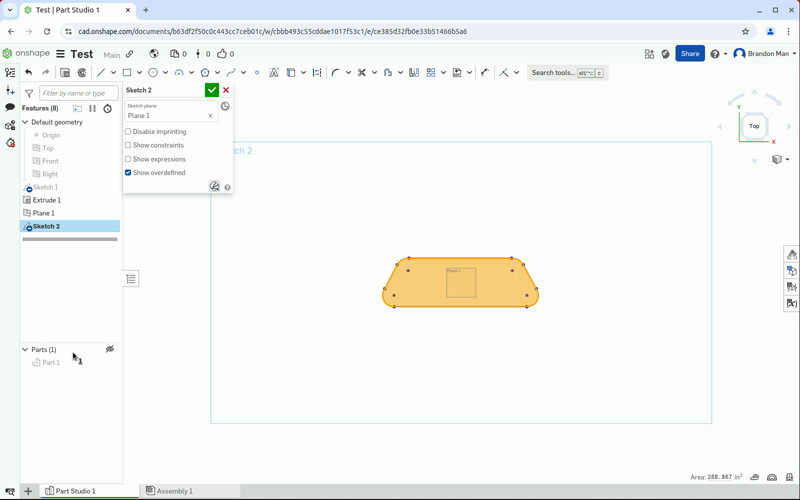
key(shift+y)
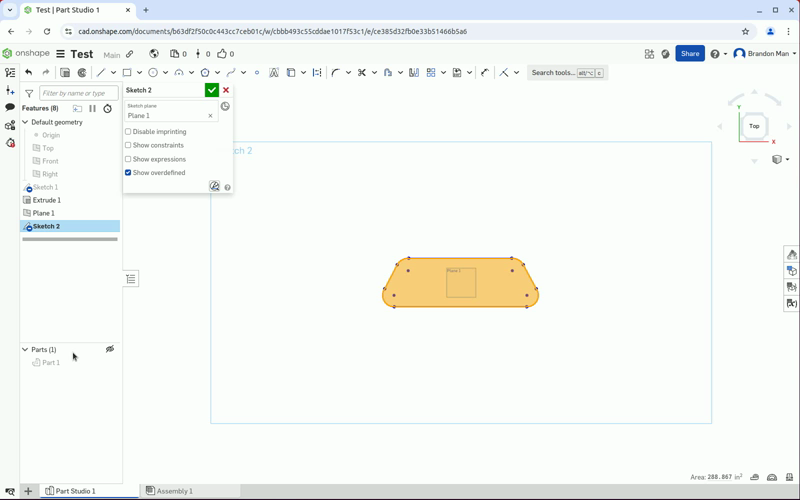
key(shift+e)
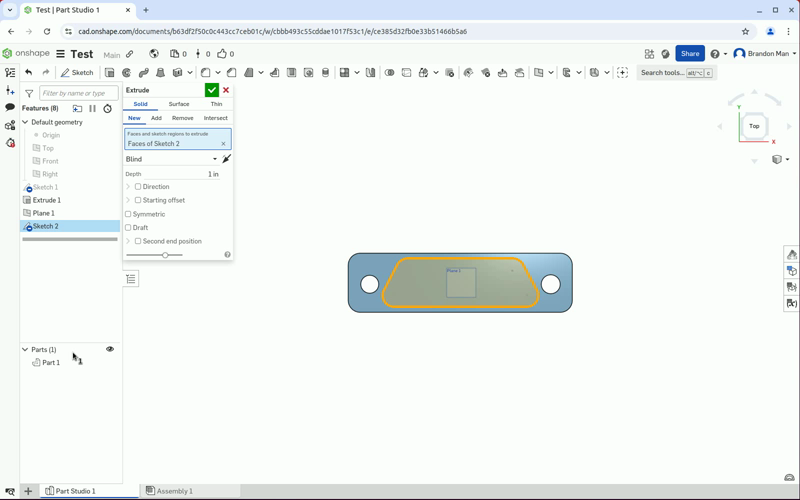
mouse_move(143, 106)
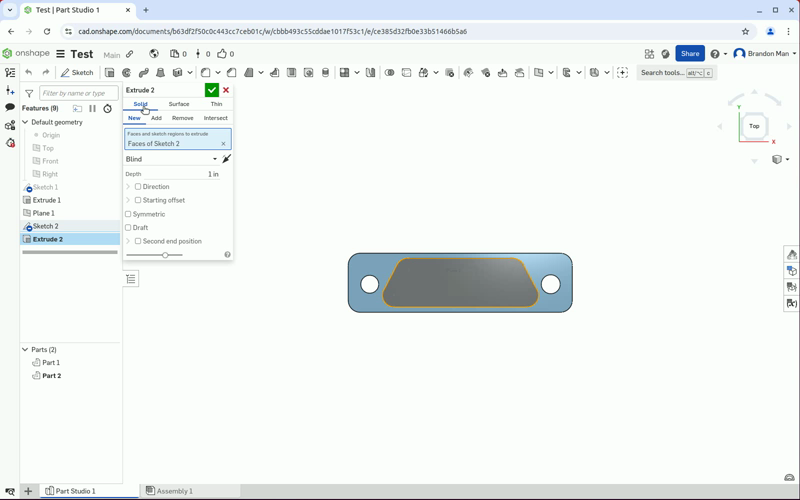
click(143, 106)
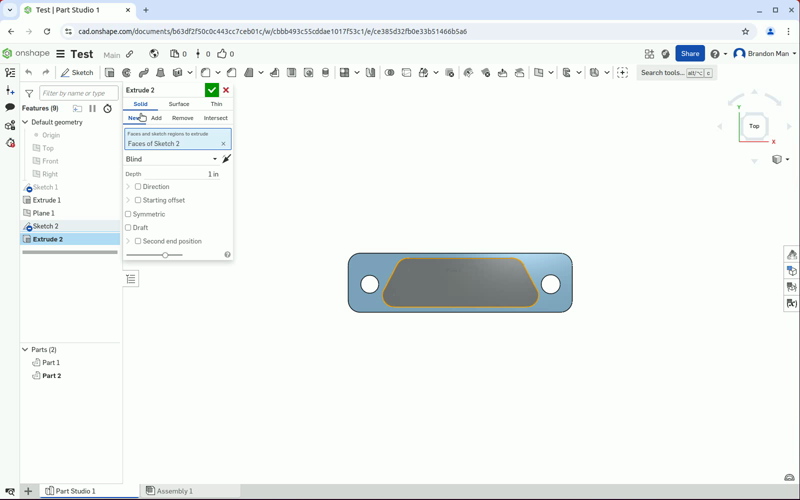
mouse_move(137, 120)
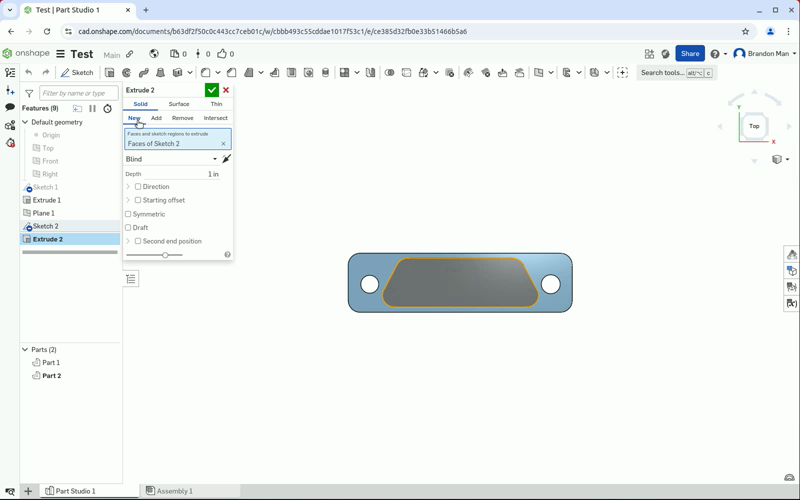
click(137, 120)
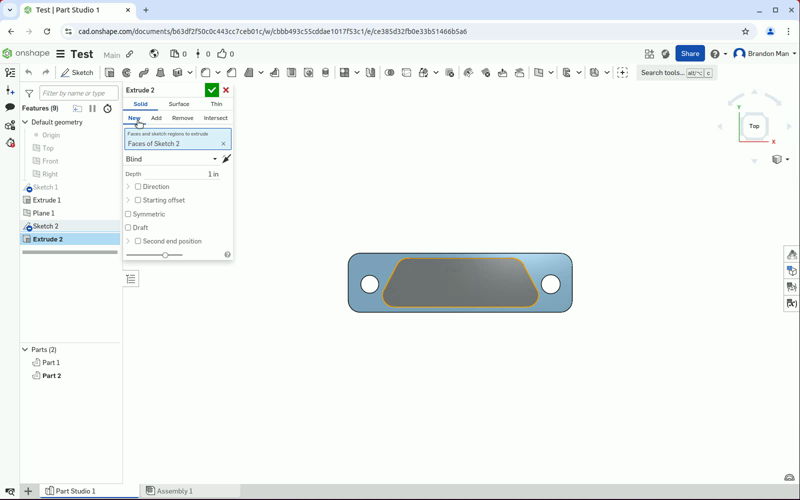
key(tab, 4)
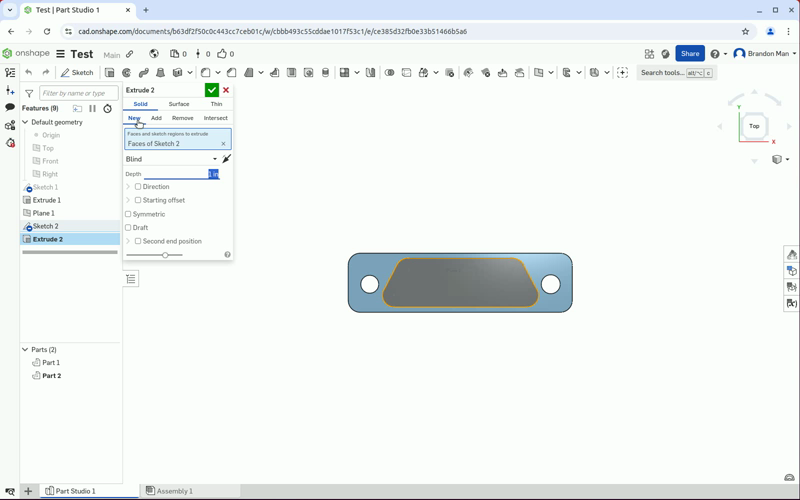
text(7.703)
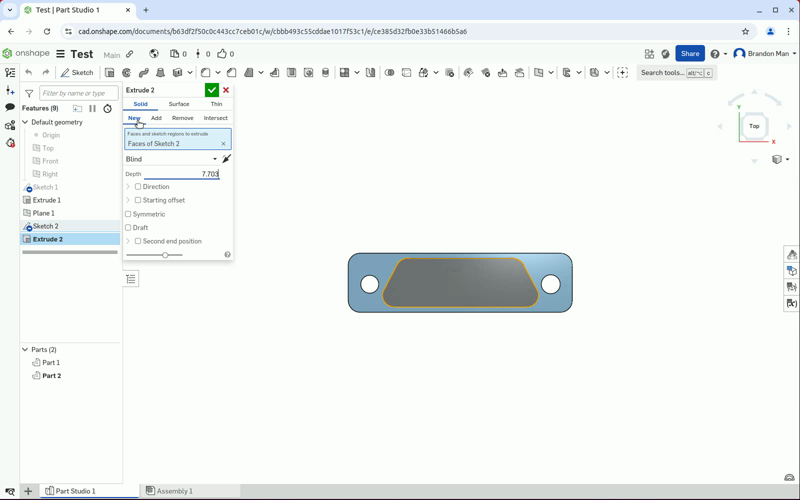
key(enter)
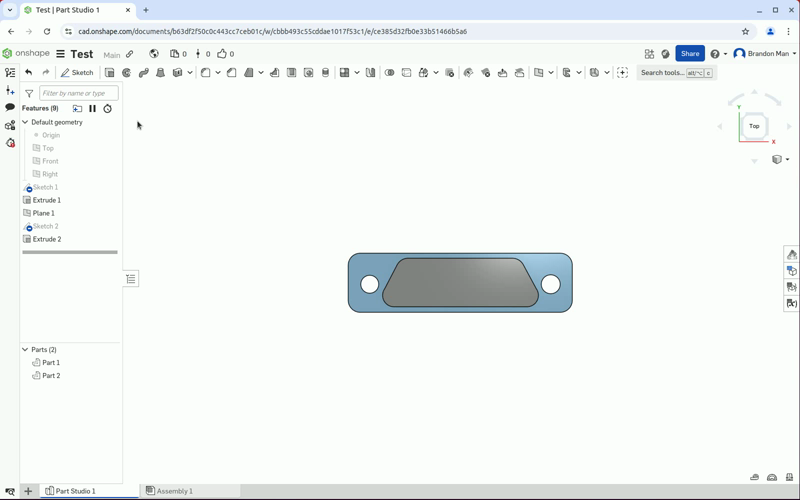
key(shift+h)
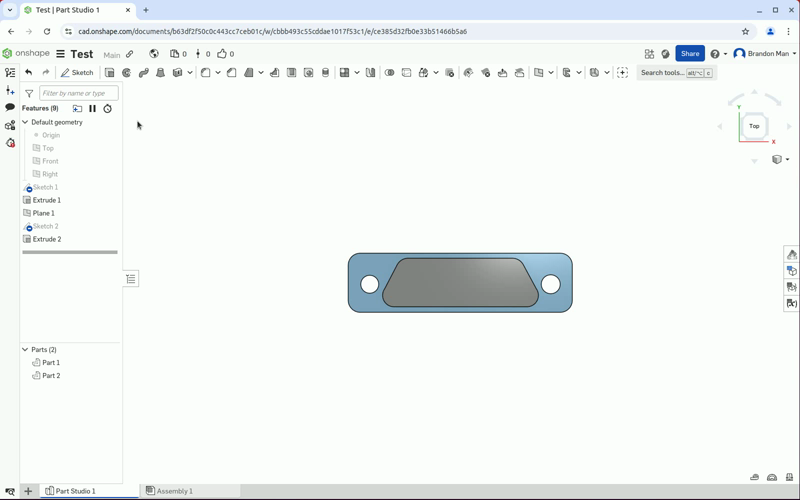
key(shift+h)
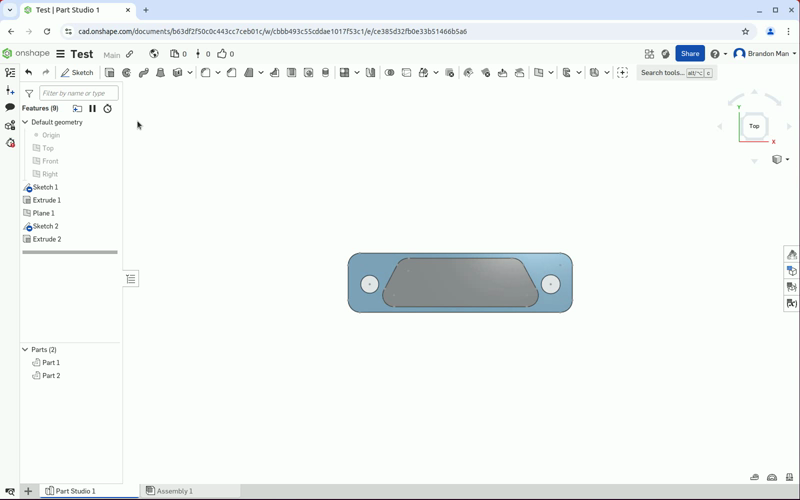
key(shift+7)
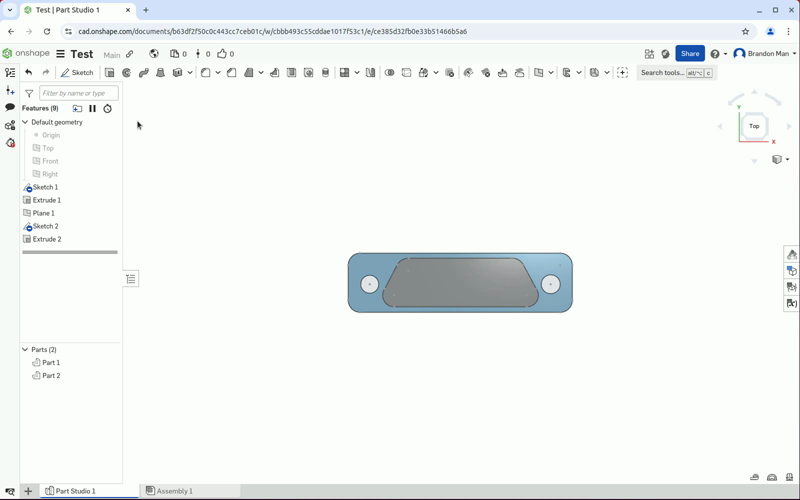
key(up, 3)
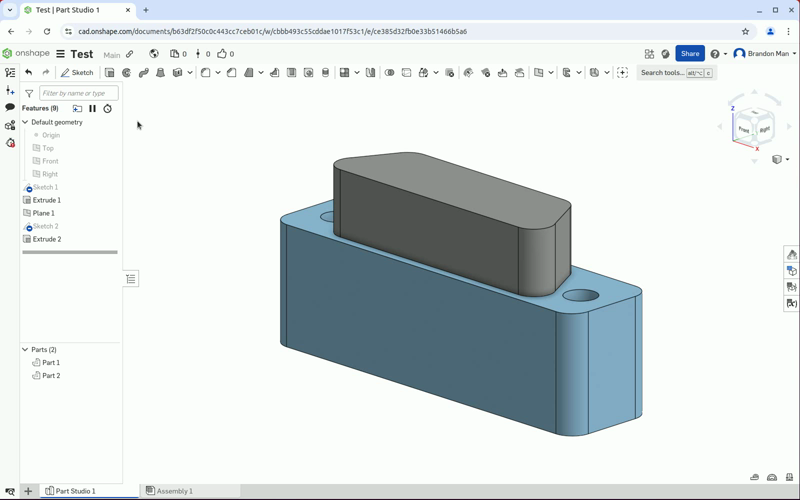
key(left, 3)
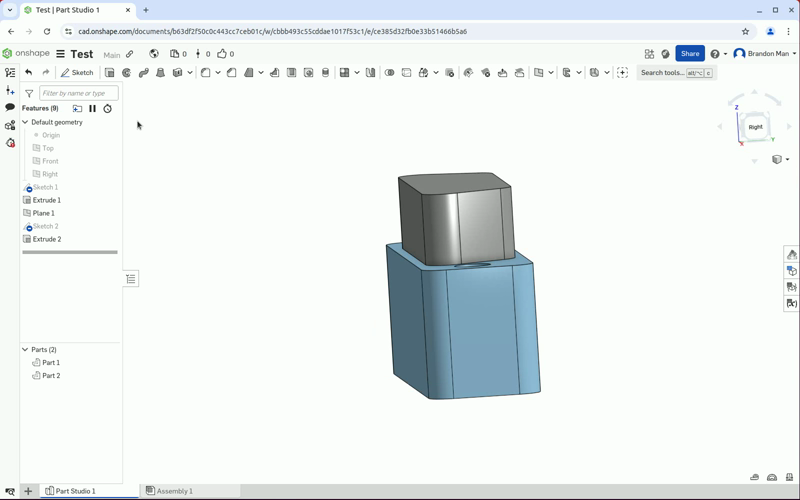
key(right, 3)
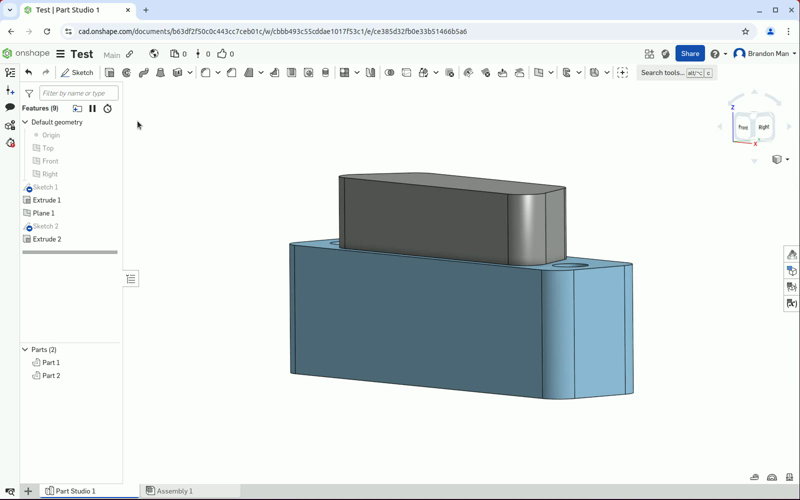
key(down, 3)
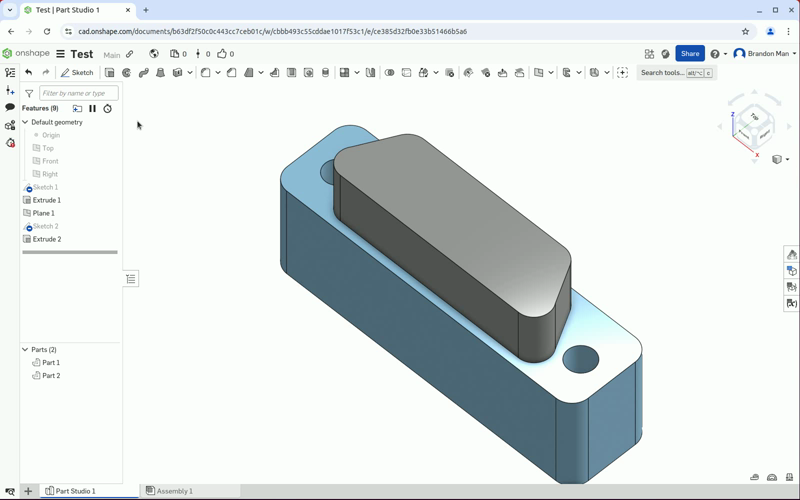
mouse_move(73, 189)
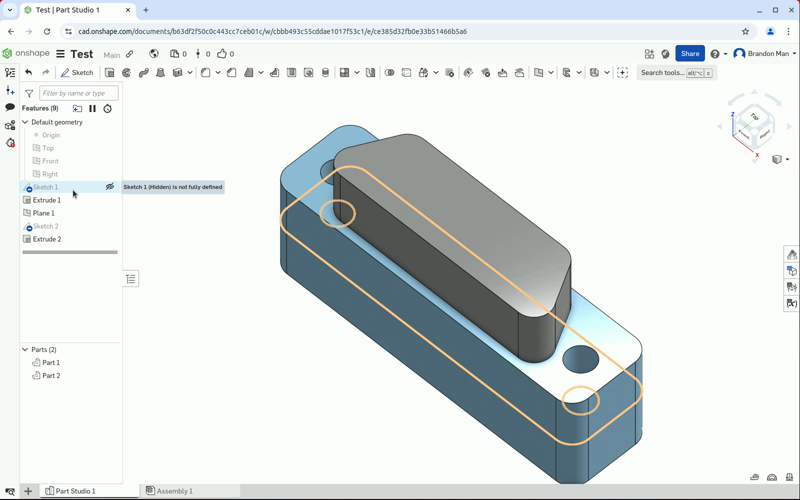
click(73, 189)